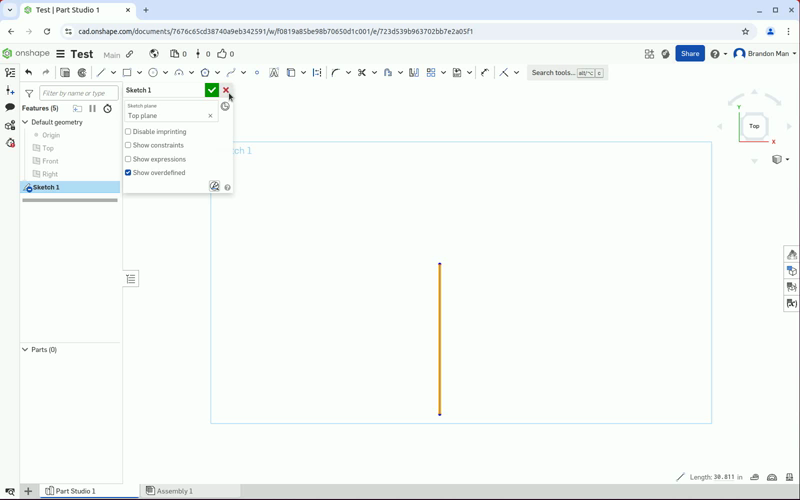
key(shift+h)
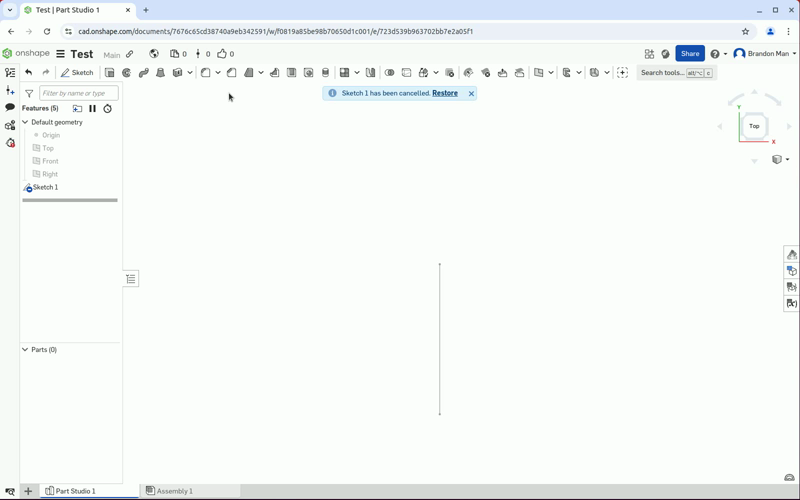
mouse_move(73, 352)
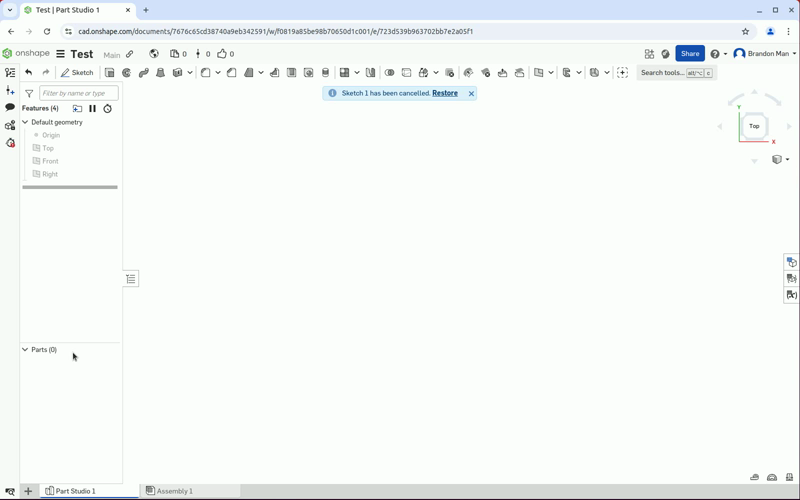
key(y)
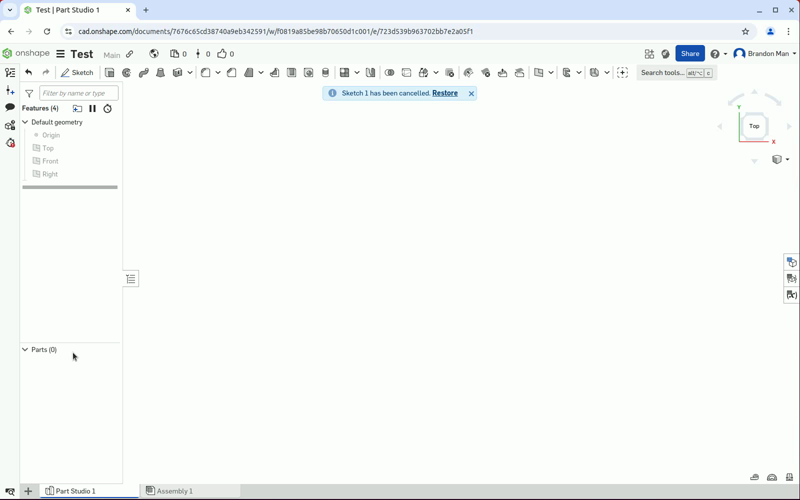
key(shift+p)
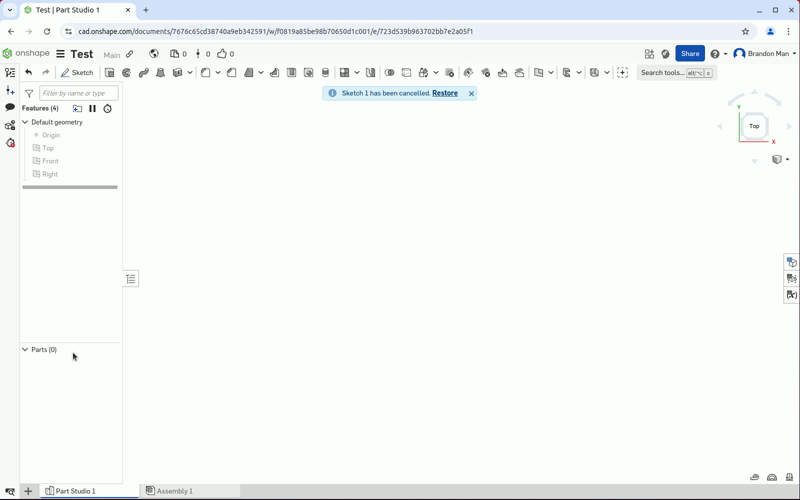
key(space)
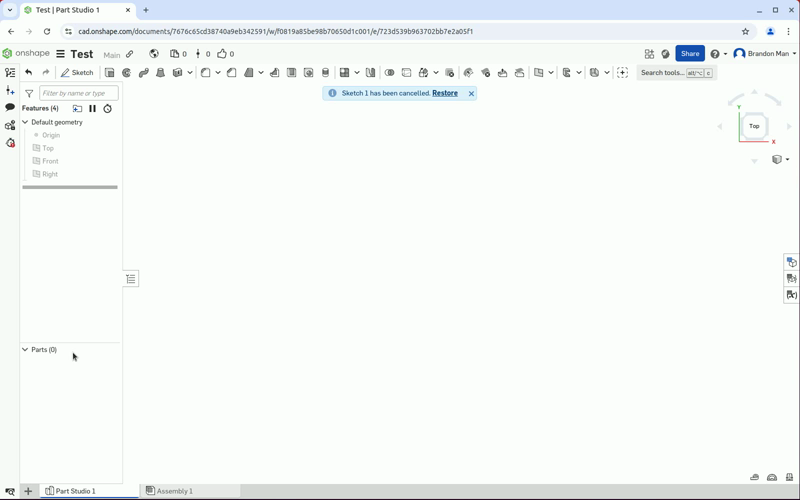
key_down(shift)
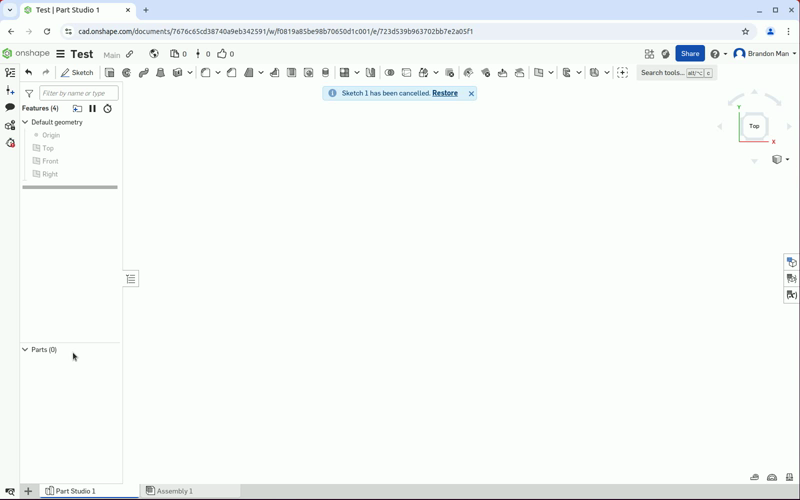
key(up)
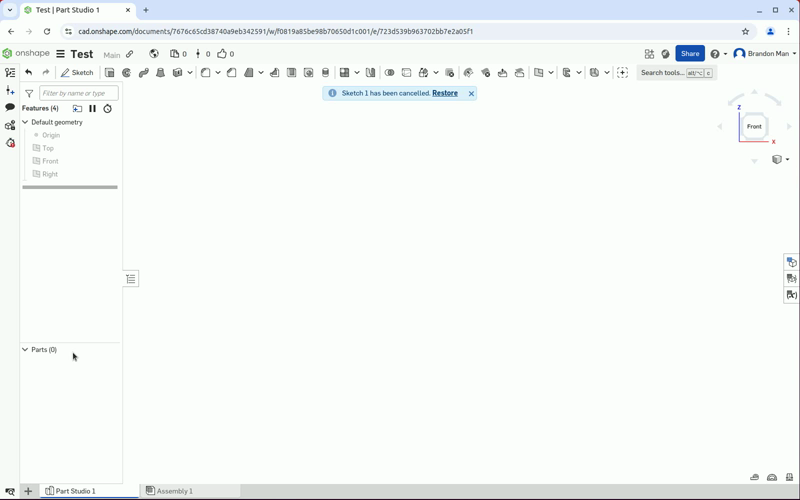
key_up(shift)
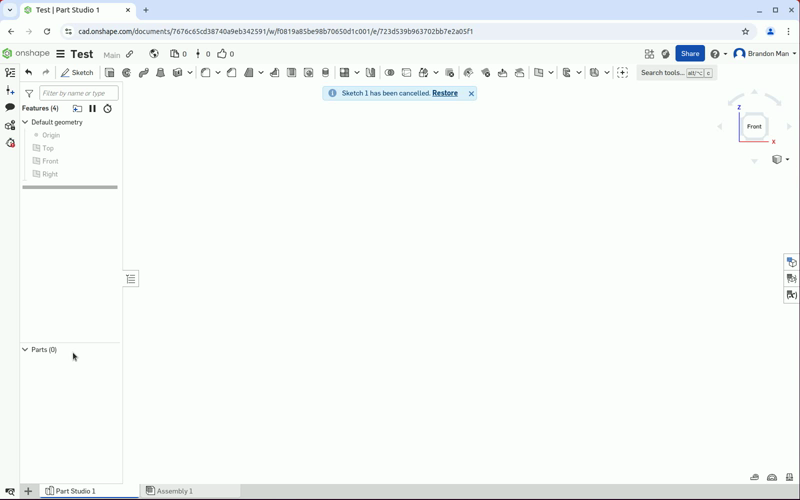
mouse_move(73, 352)
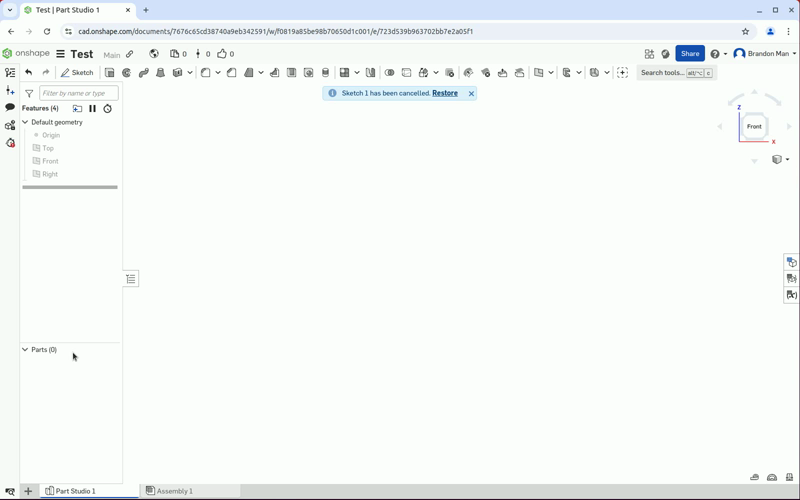
key(shift+y)
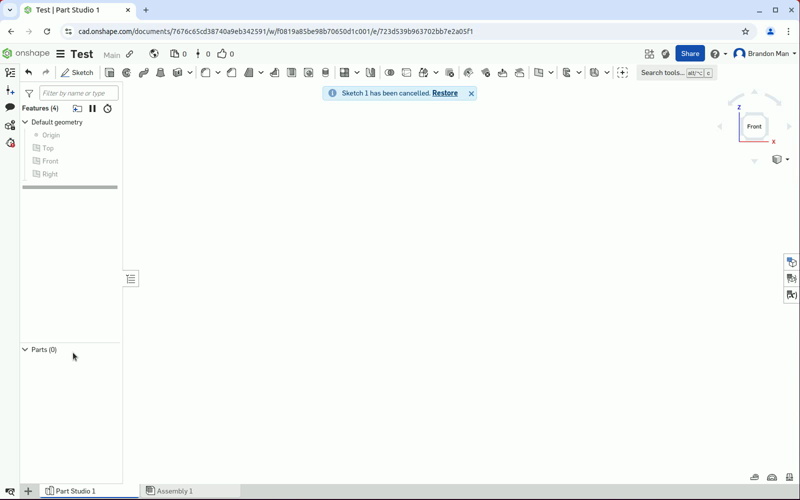
key(shift+s)
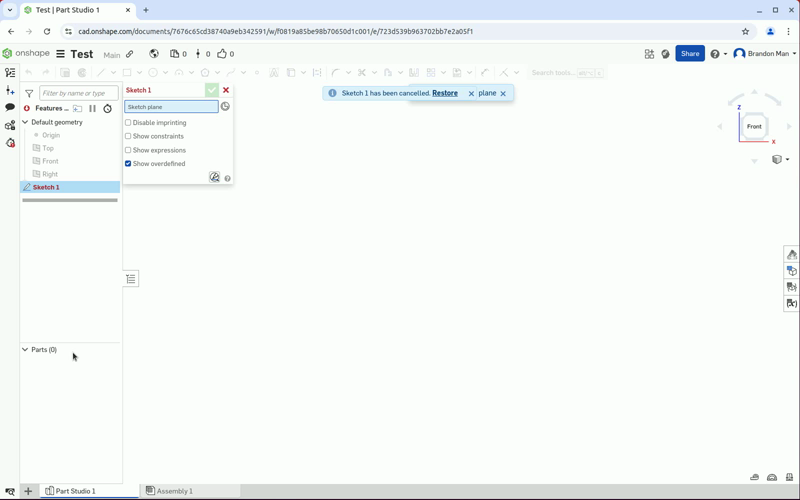
mouse_move(73, 163)
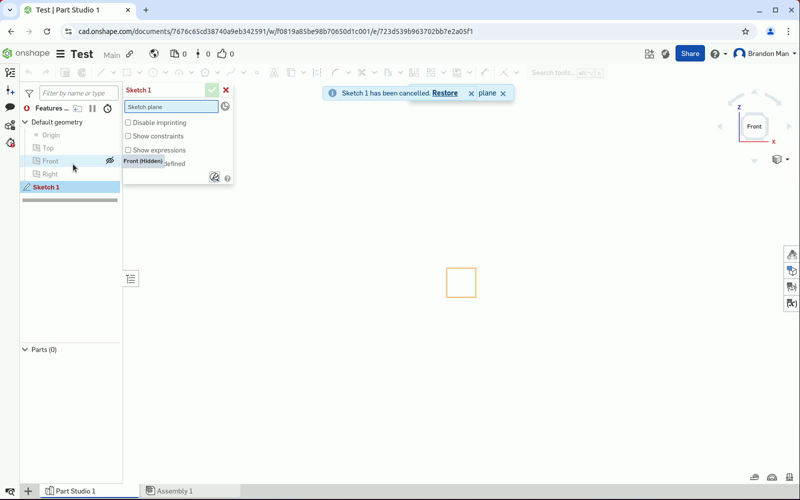
click(73, 163)
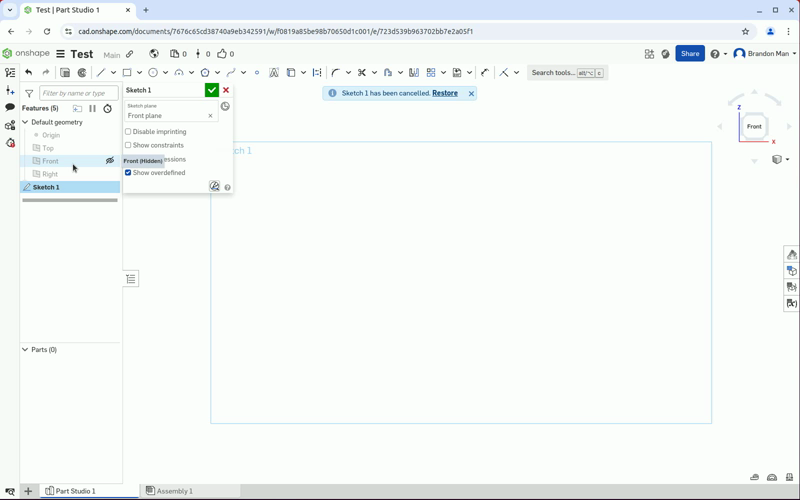
mouse_move(73, 352)
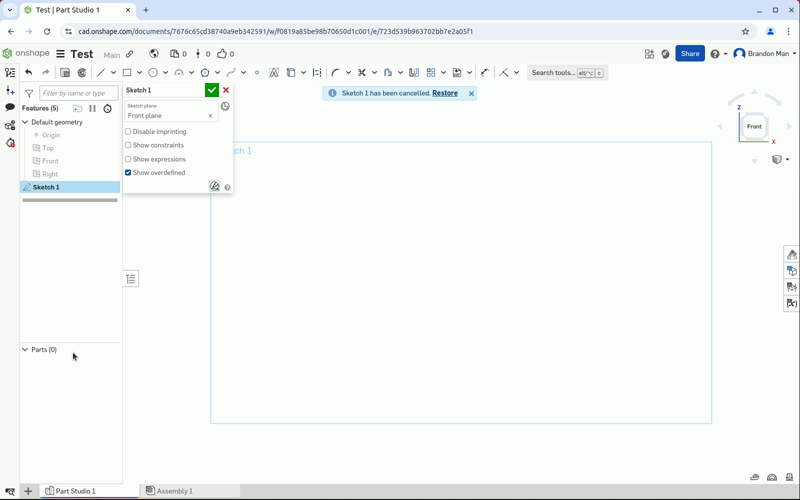
key(y)
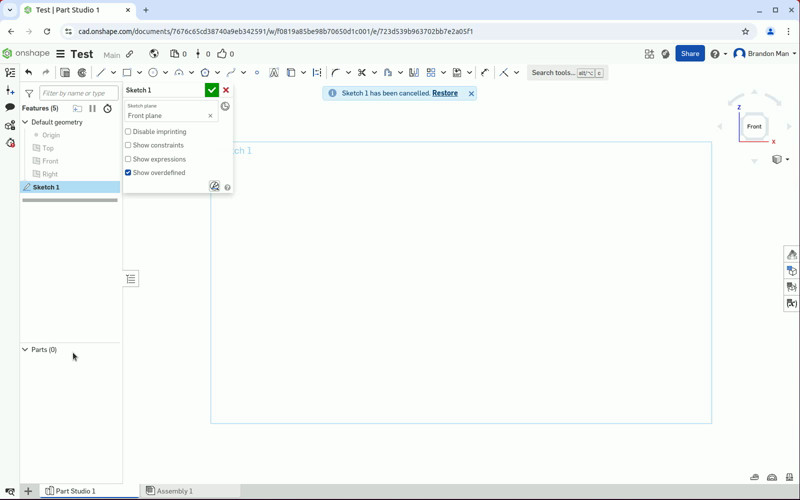
key(l)
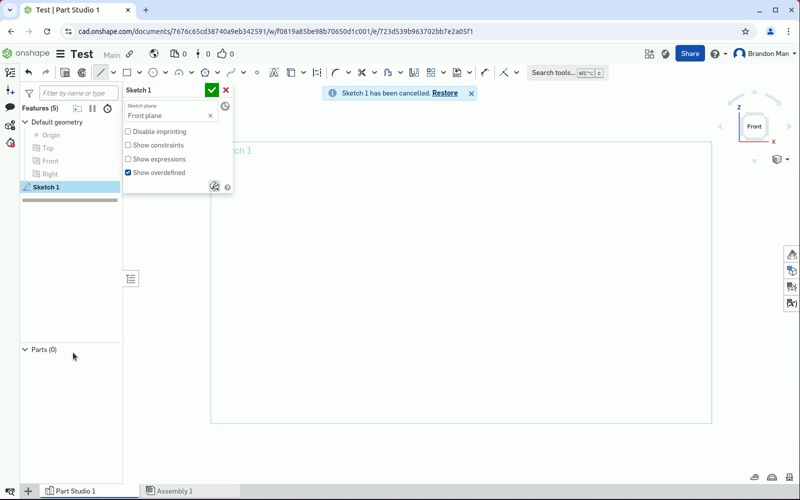
key_down(shift)
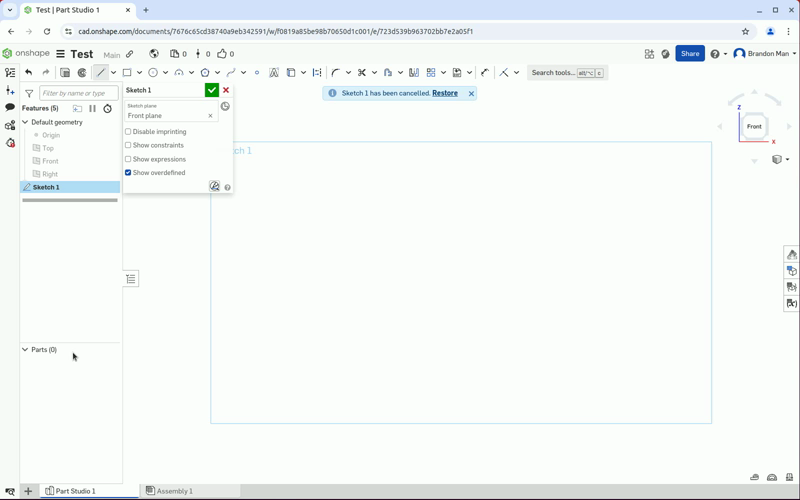
mouse_move(431, 351)
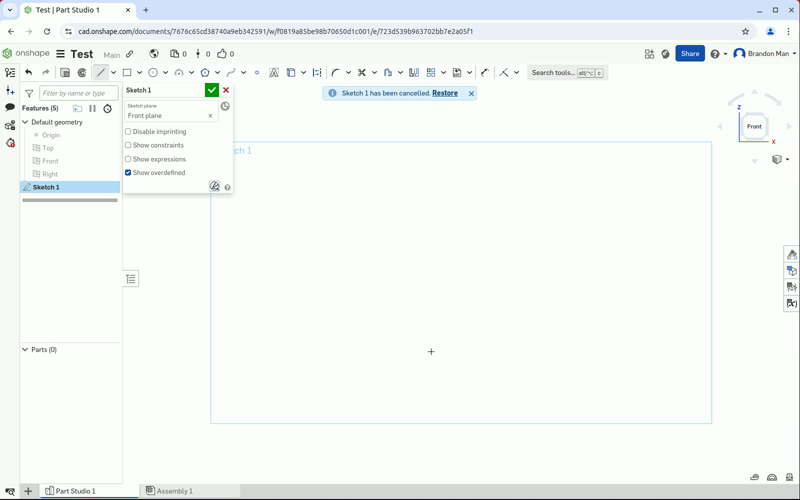
click(431, 351)
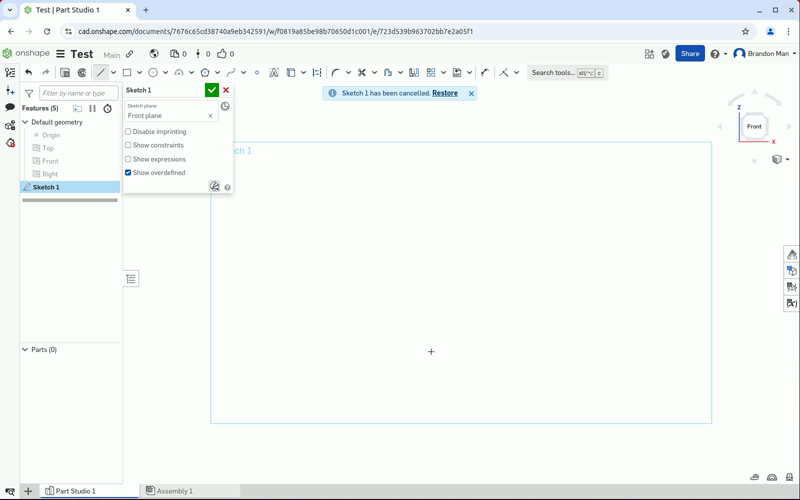
key_up(shift)
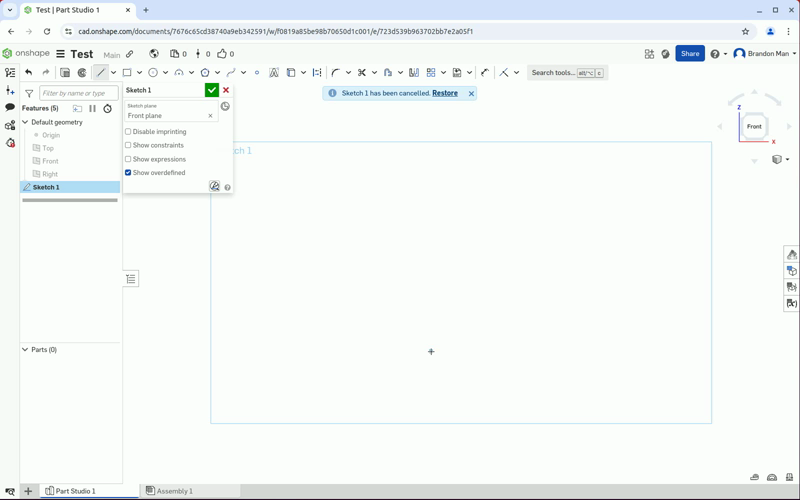
key_down(shift)
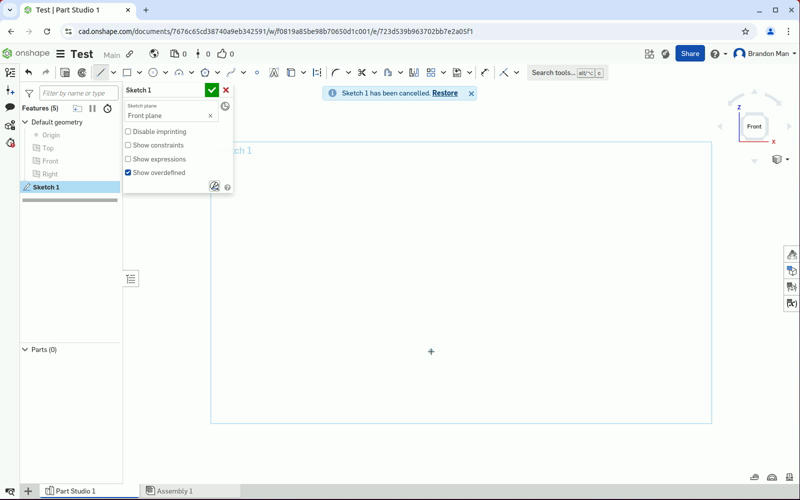
mouse_move(461, 351)
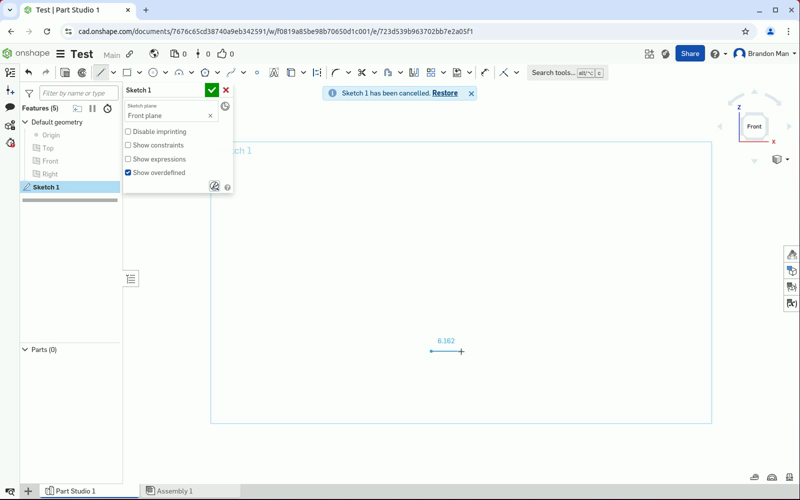
mouse_move(442, 351)
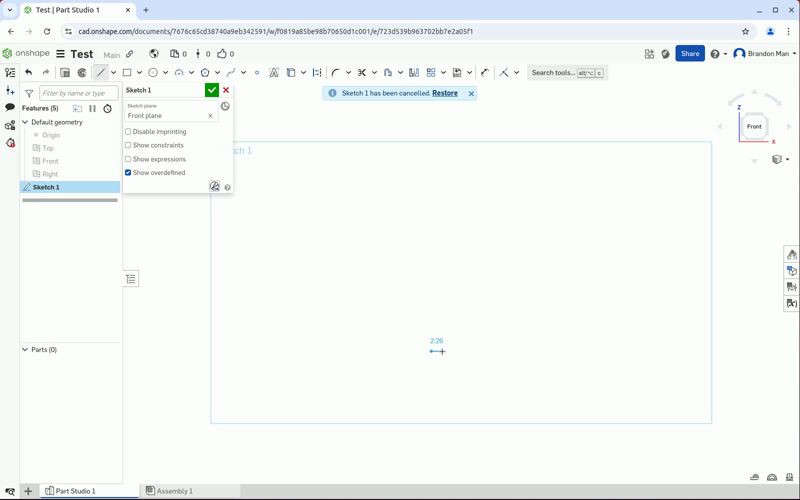
click(442, 351)
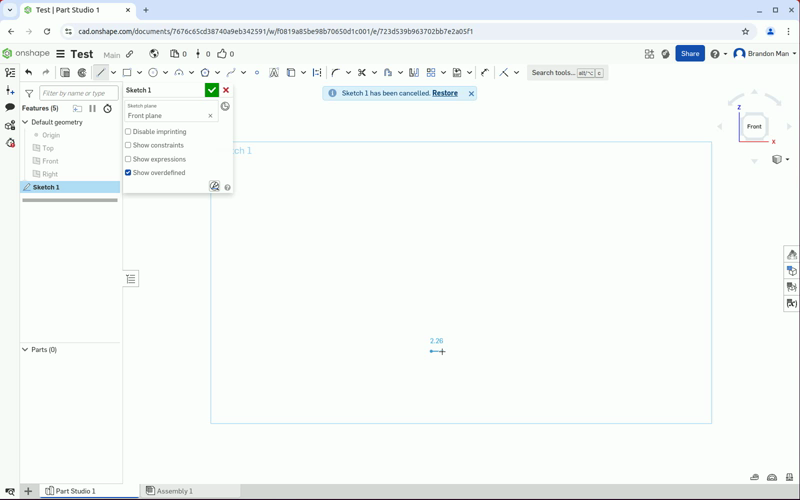
key_up(shift)
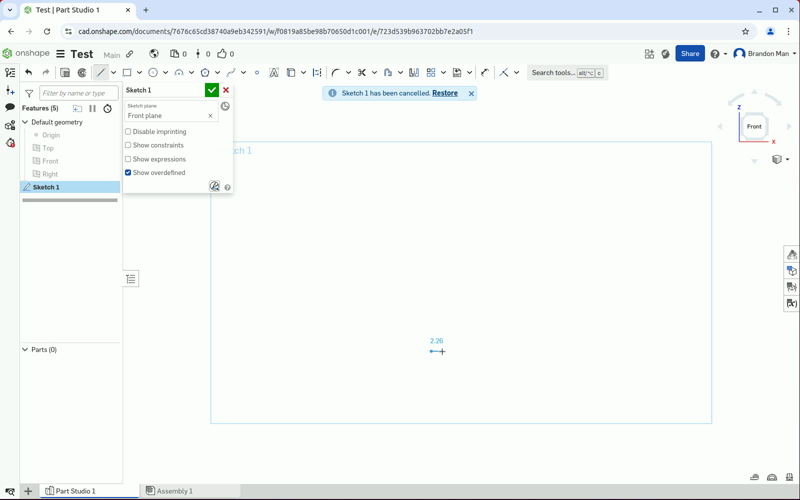
key_down(shift)
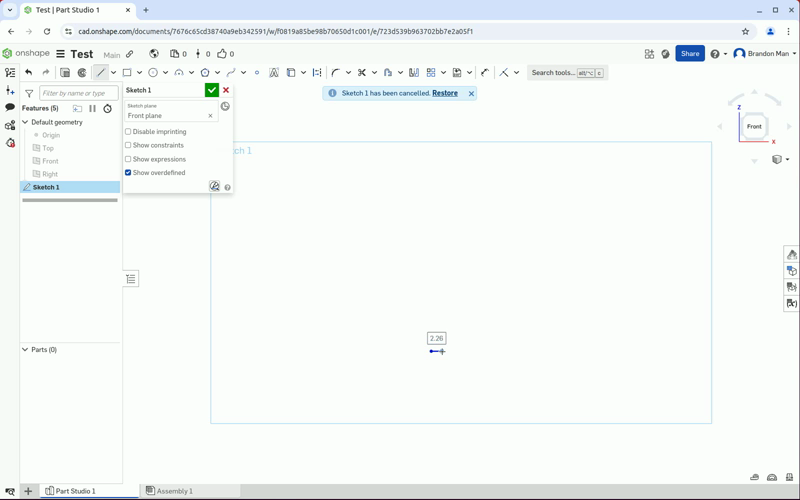
mouse_move(472, 351)
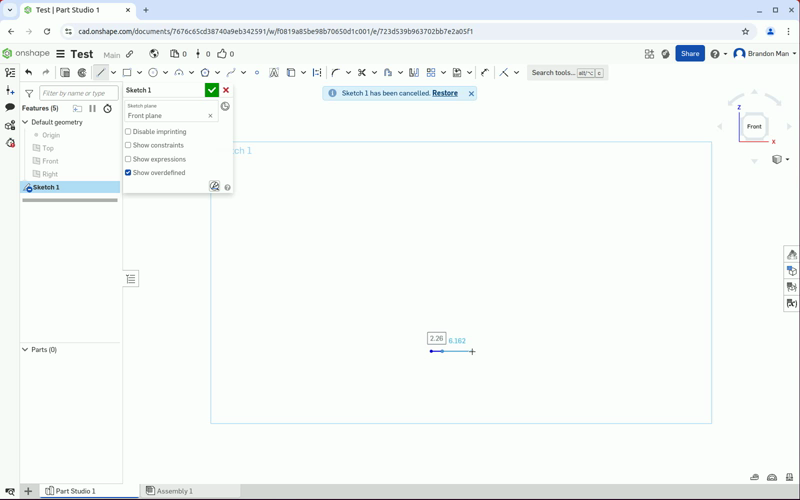
mouse_move(442, 328)
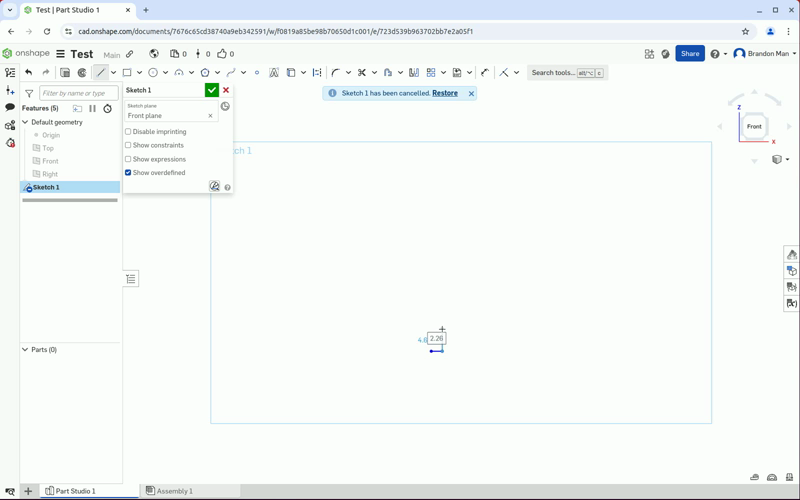
click(442, 328)
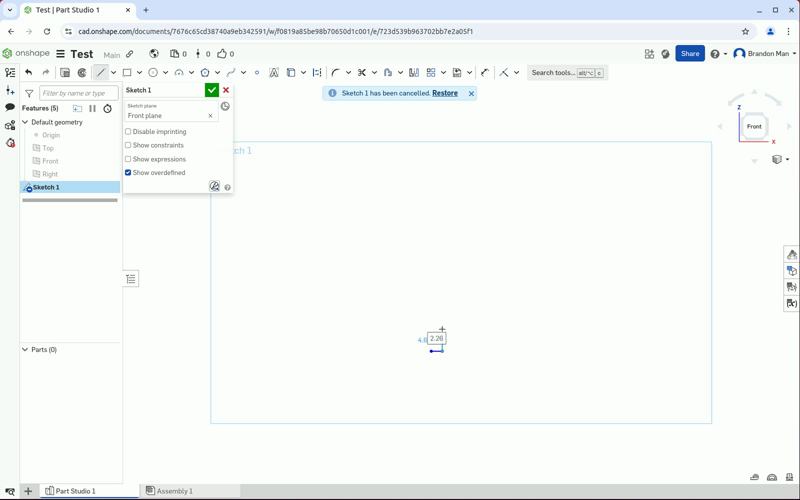
key_up(shift)
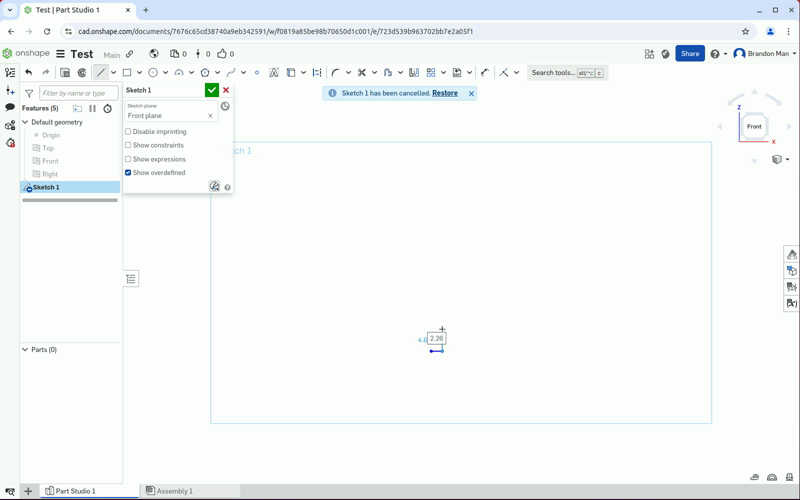
key_down(shift)
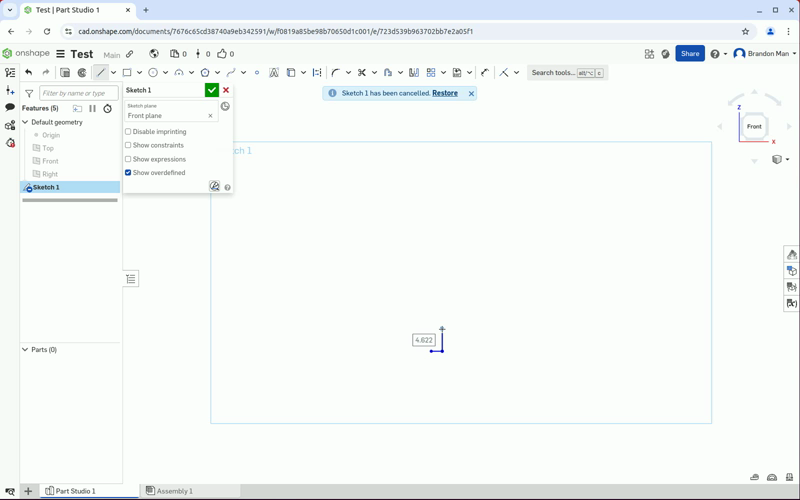
mouse_move(472, 328)
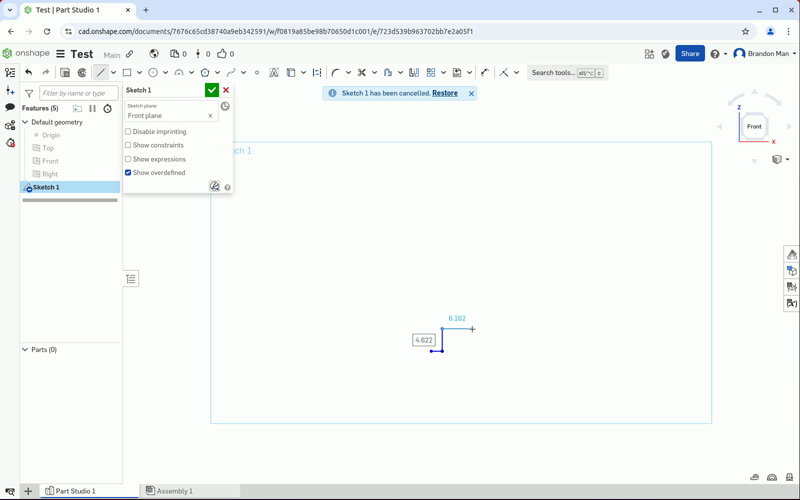
mouse_move(480, 328)
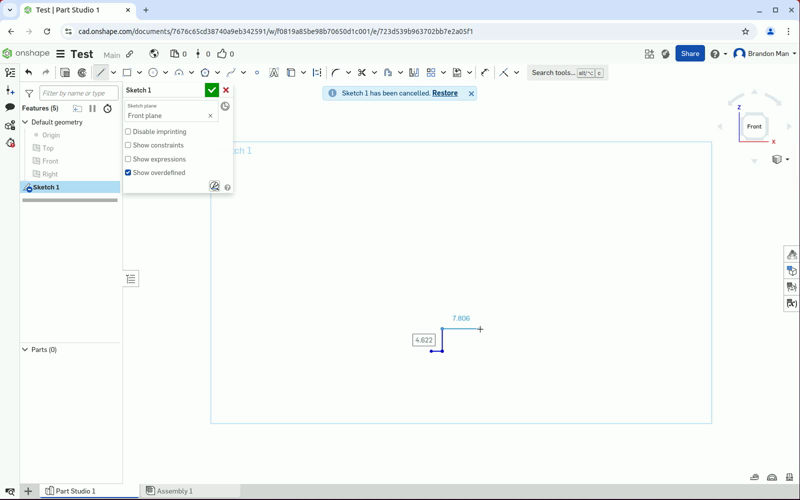
click(480, 328)
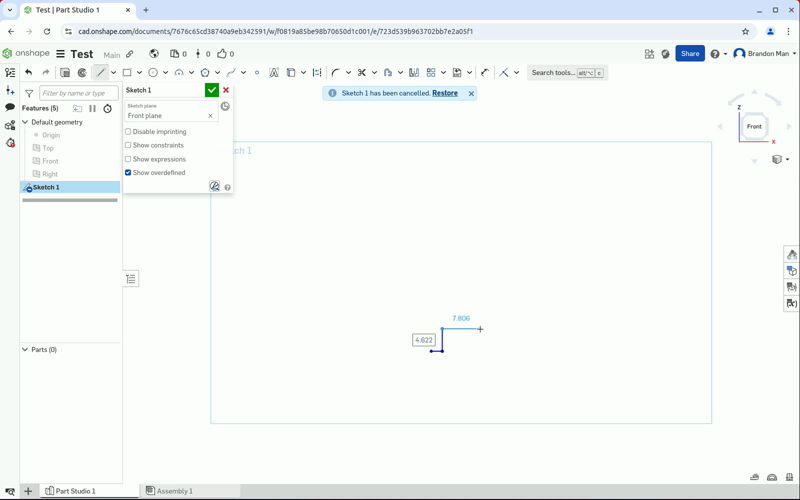
key_up(shift)
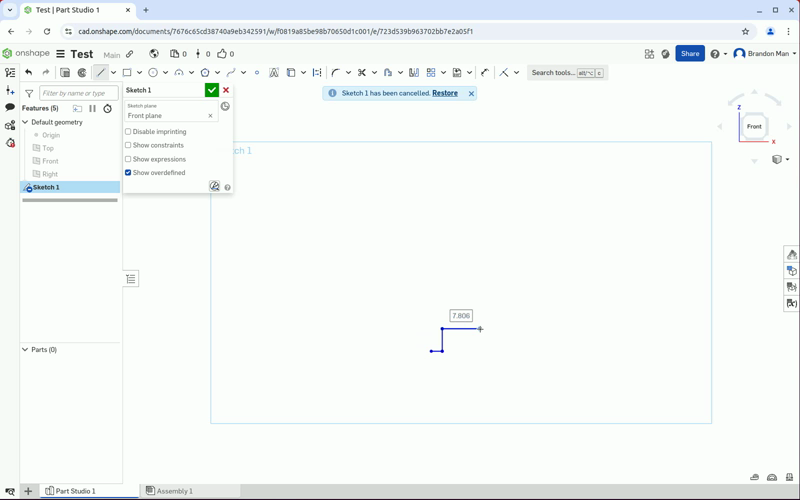
key_down(shift)
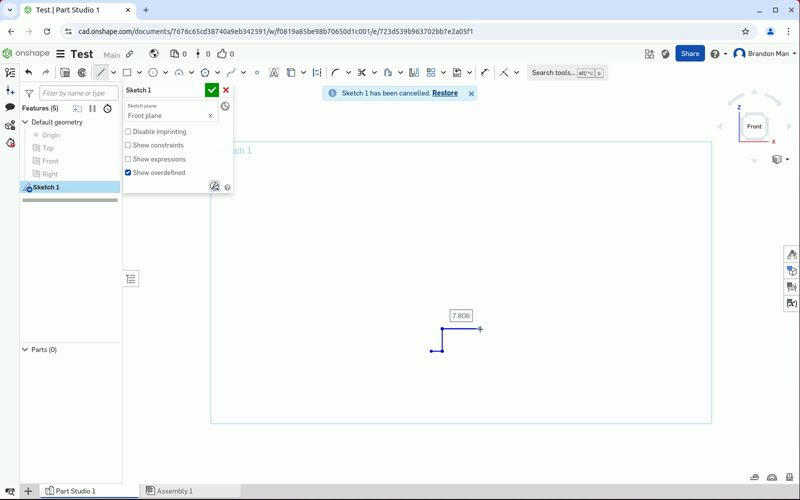
mouse_move(510, 328)
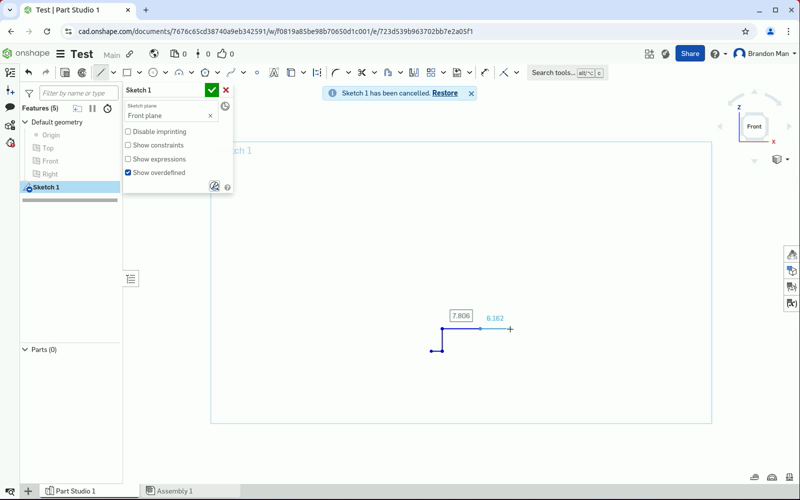
mouse_move(480, 351)
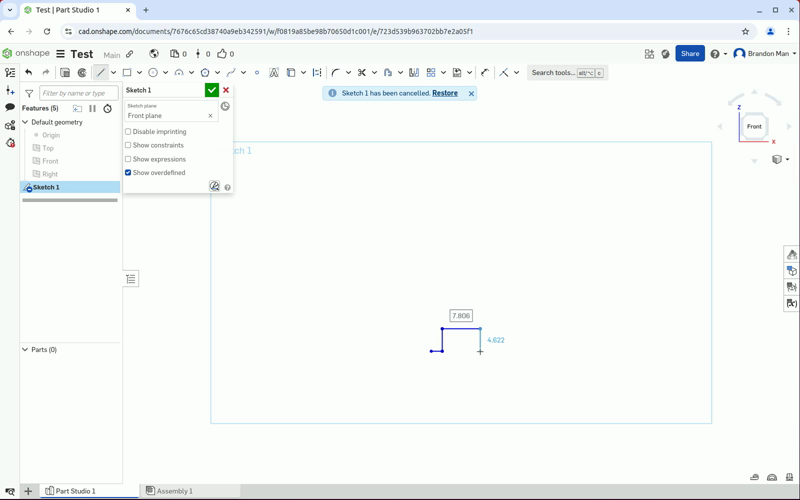
click(480, 351)
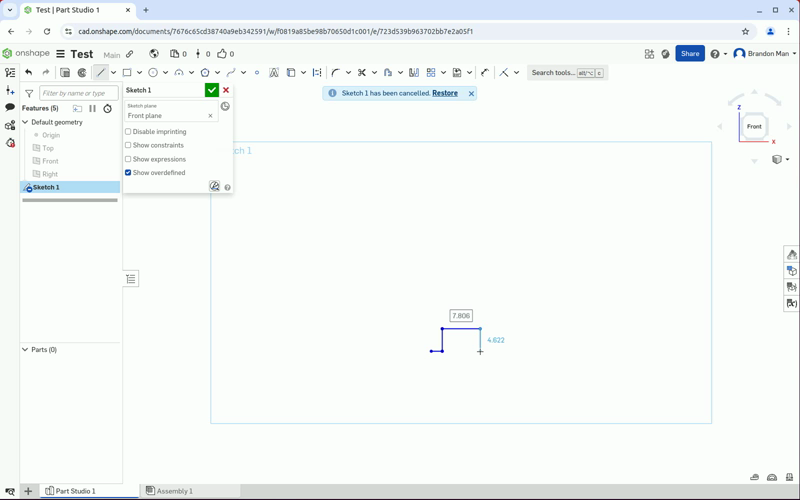
key_up(shift)
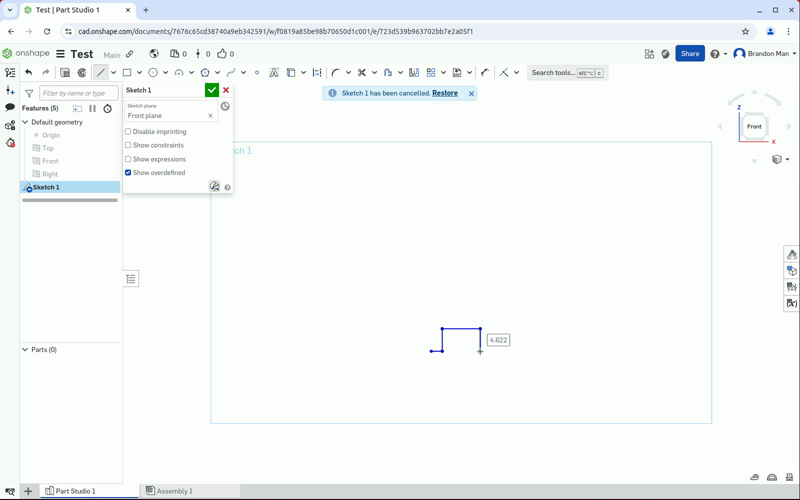
key_down(shift)
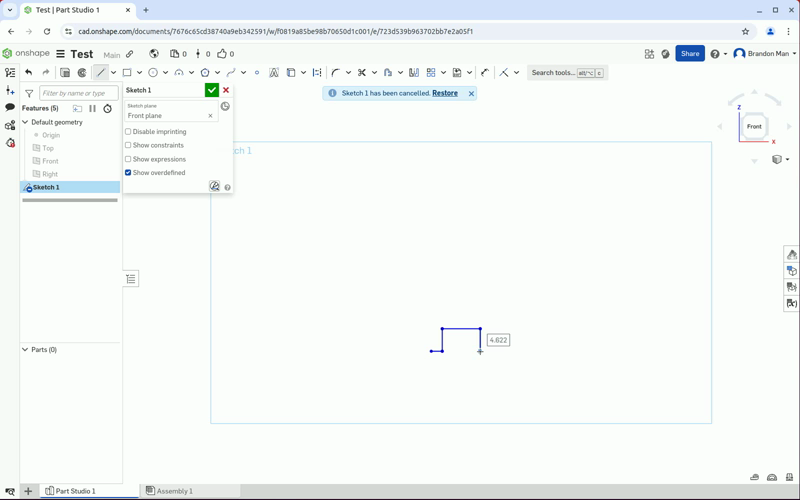
mouse_move(510, 351)
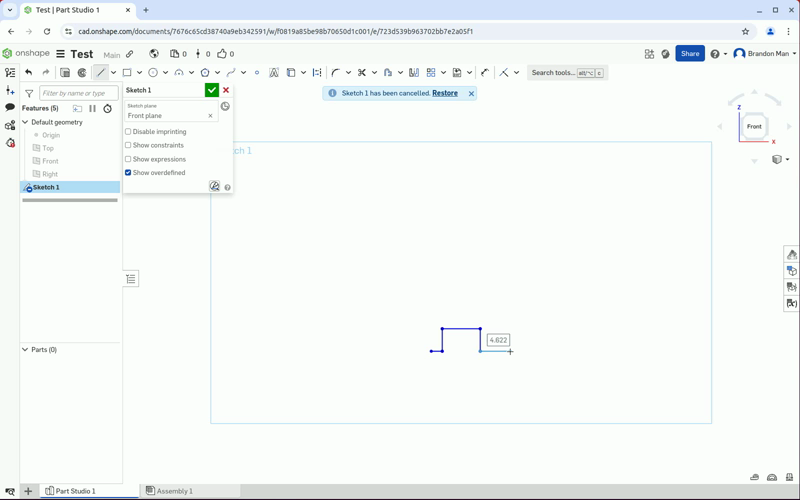
mouse_move(490, 351)
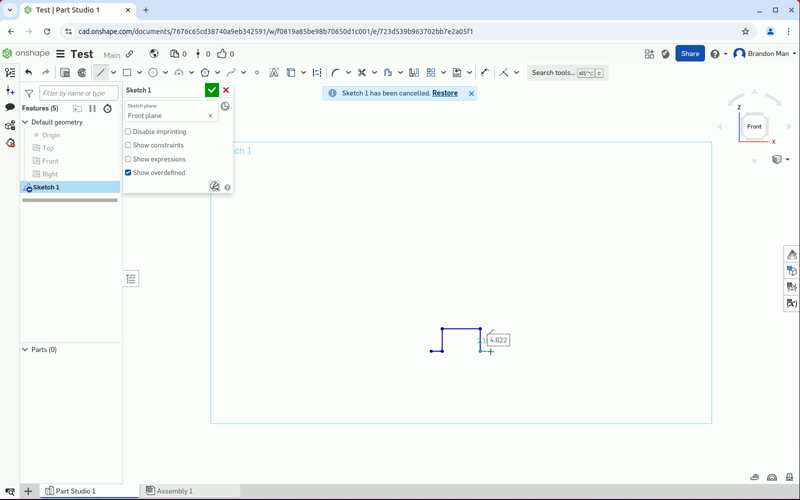
click(490, 351)
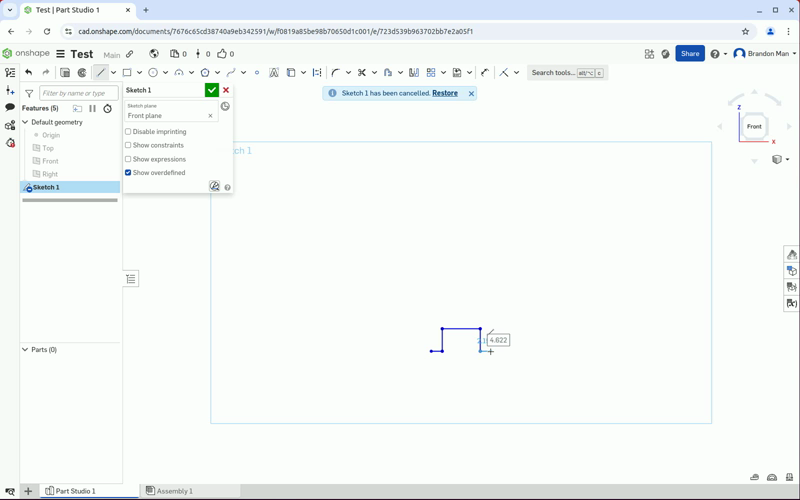
key_up(shift)
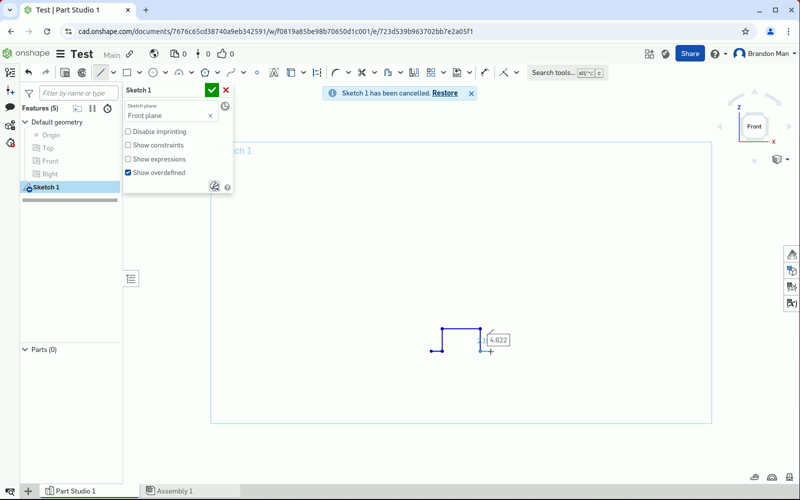
key_down(shift)
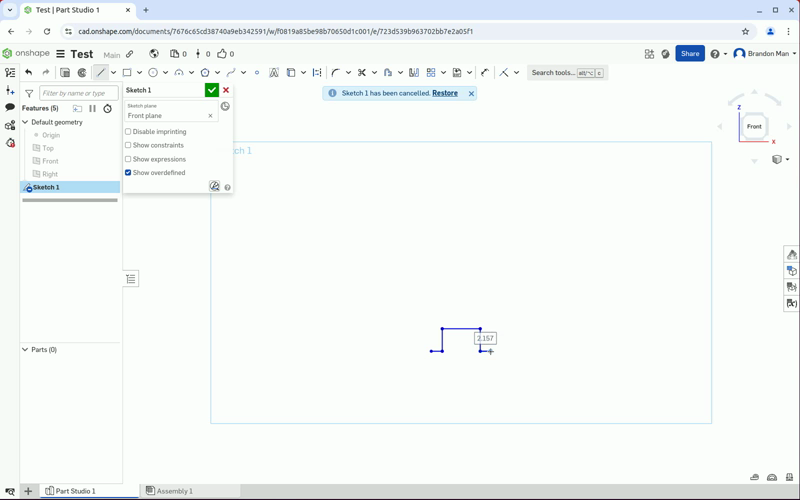
mouse_move(520, 351)
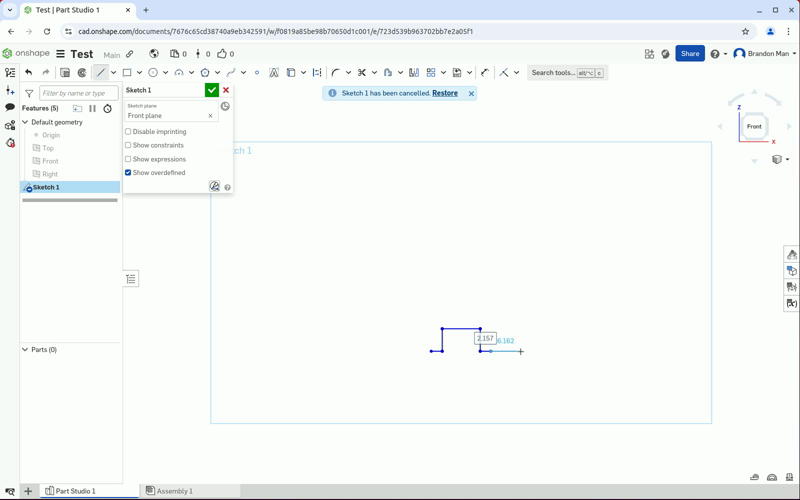
mouse_move(490, 293)
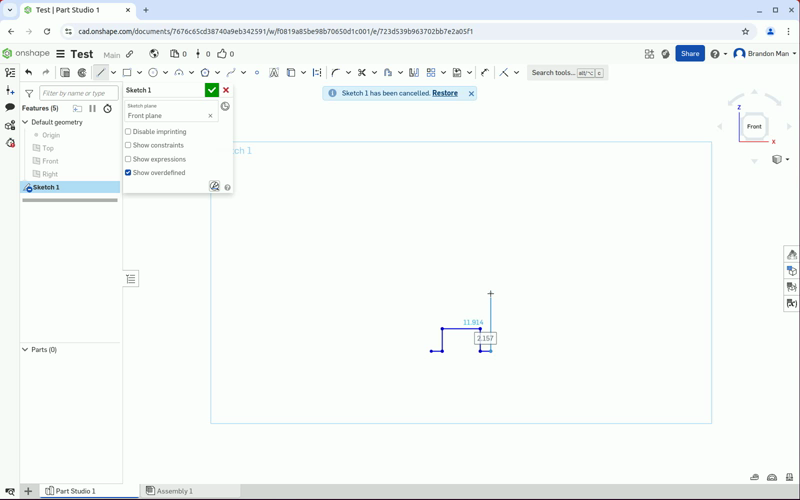
click(490, 293)
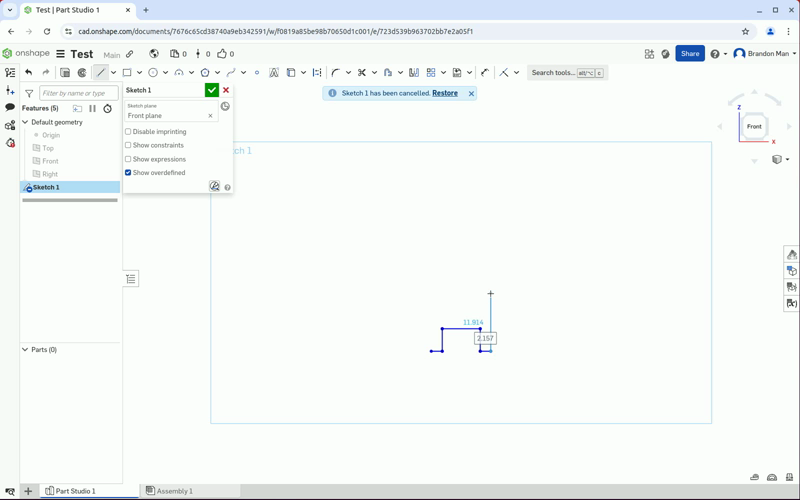
key_up(shift)
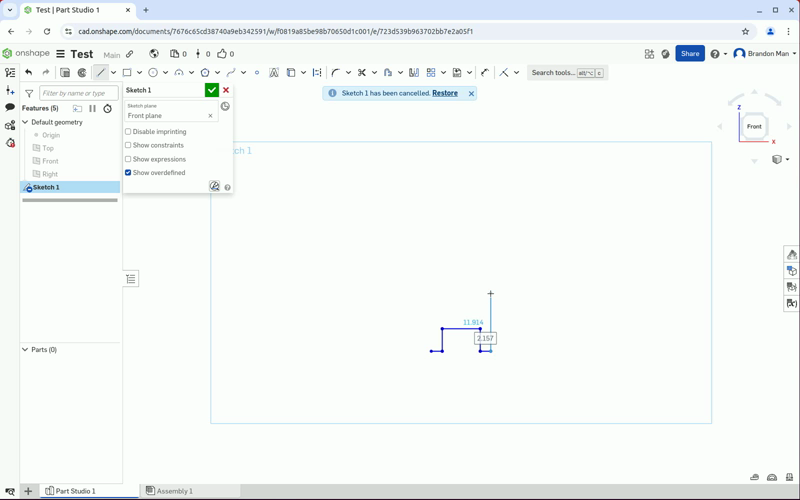
key_down(shift)
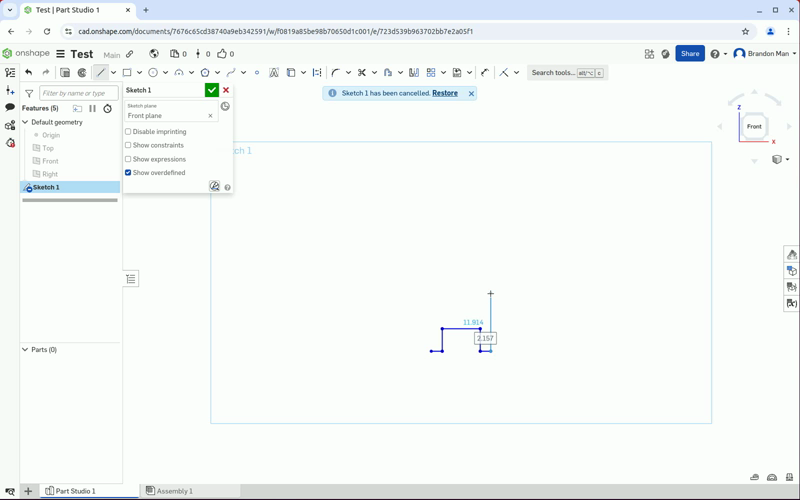
mouse_move(520, 293)
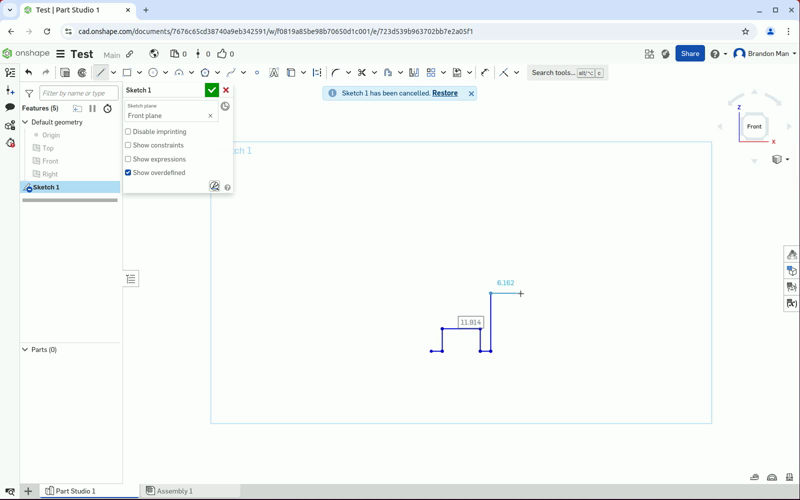
mouse_move(470, 293)
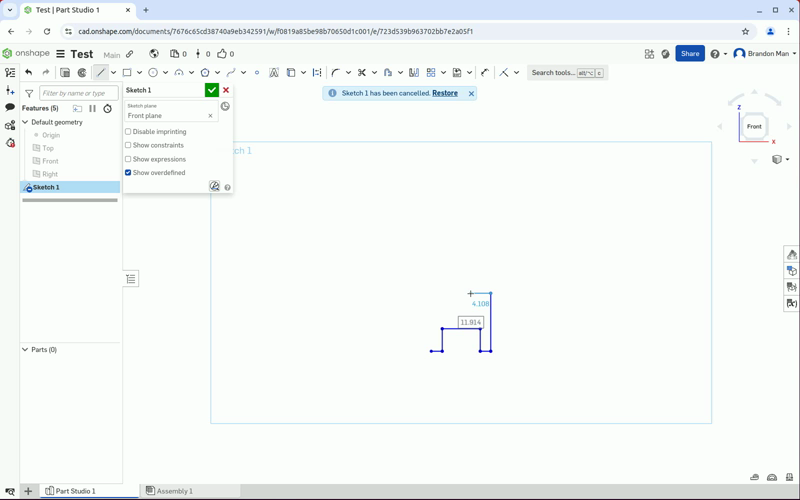
click(470, 293)
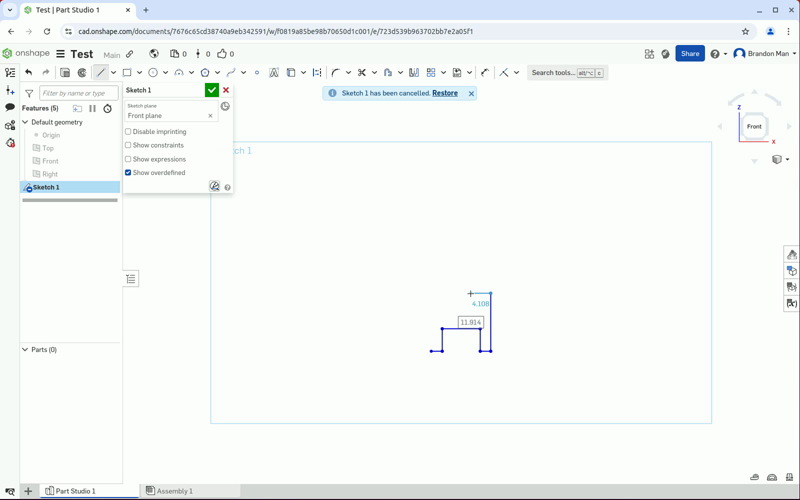
key_up(shift)
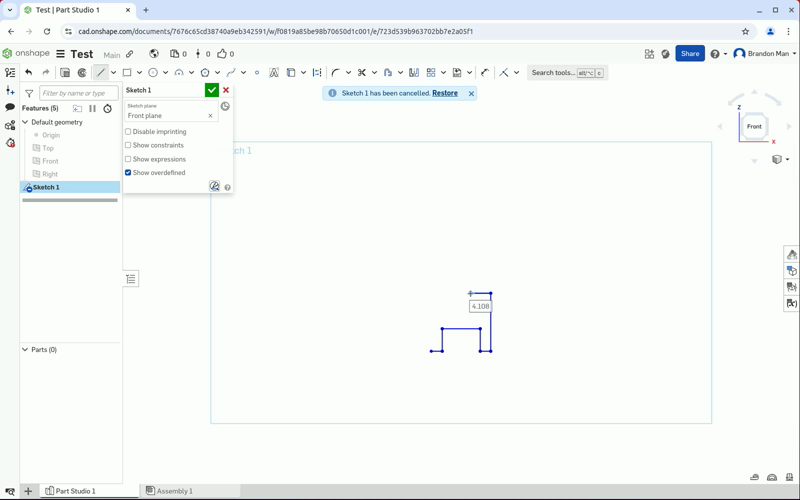
key_down(shift)
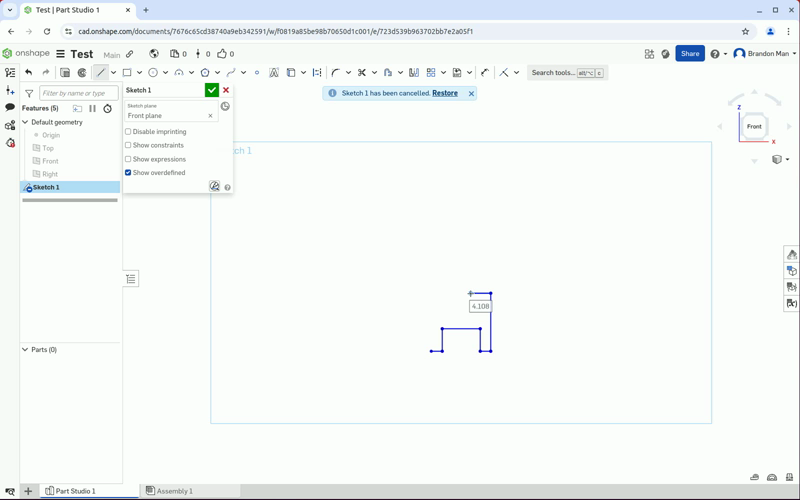
mouse_move(500, 293)
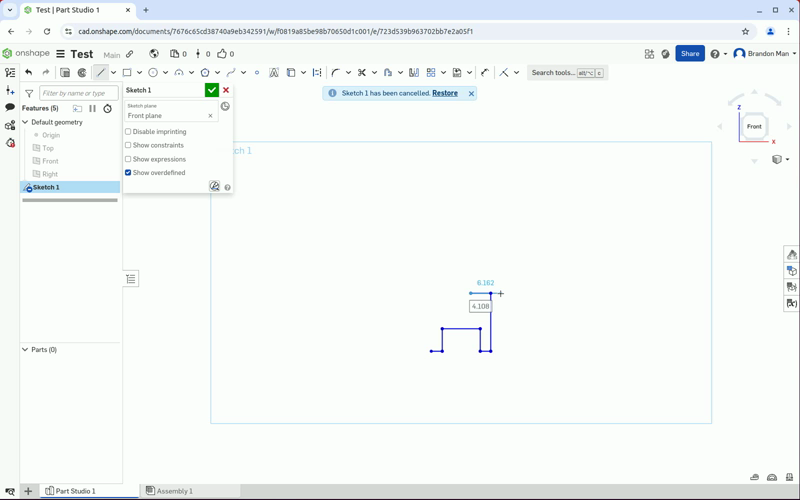
mouse_move(470, 300)
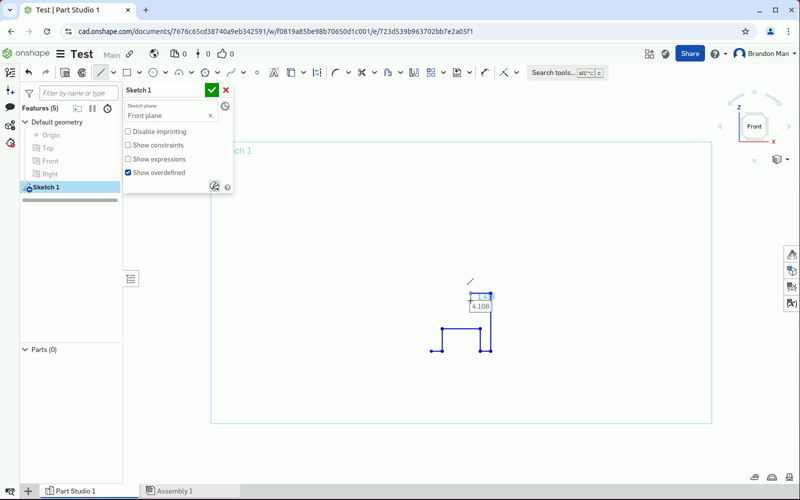
scroll(6)
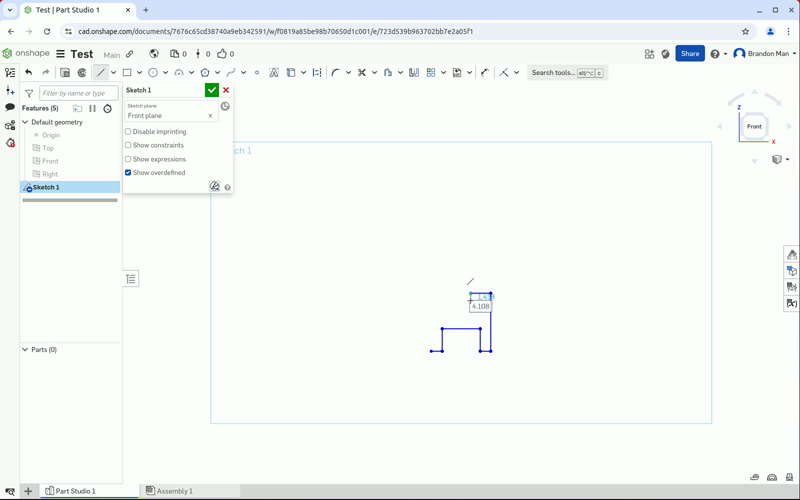
scroll(6)
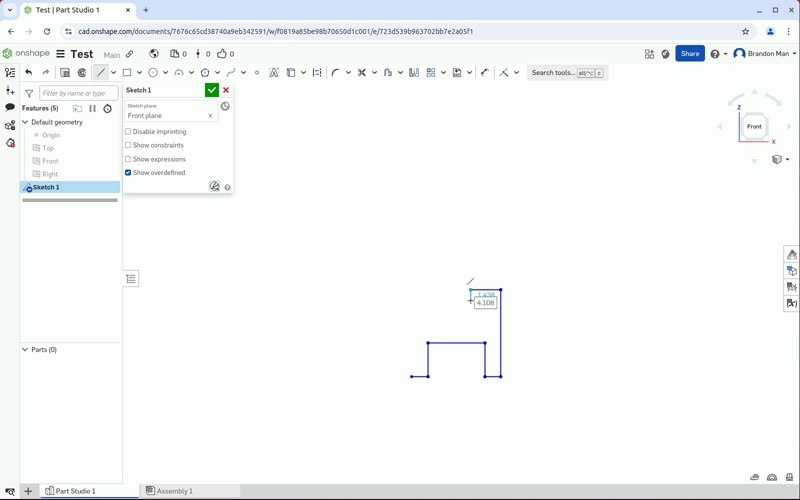
scroll(6)
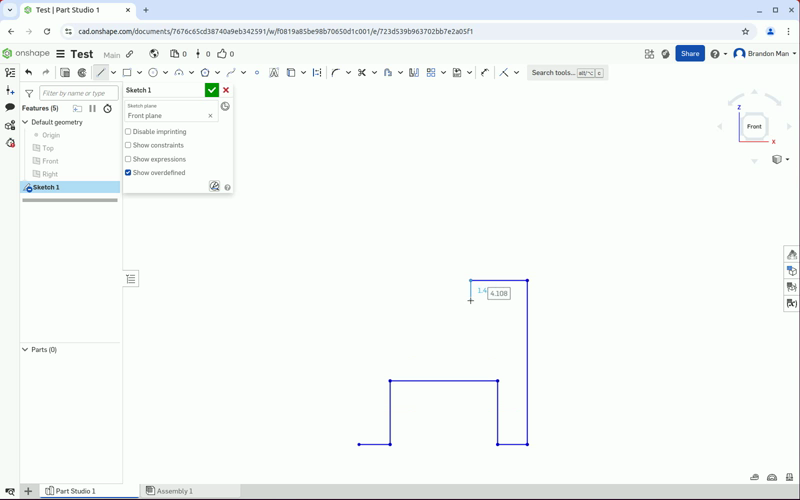
scroll(6)
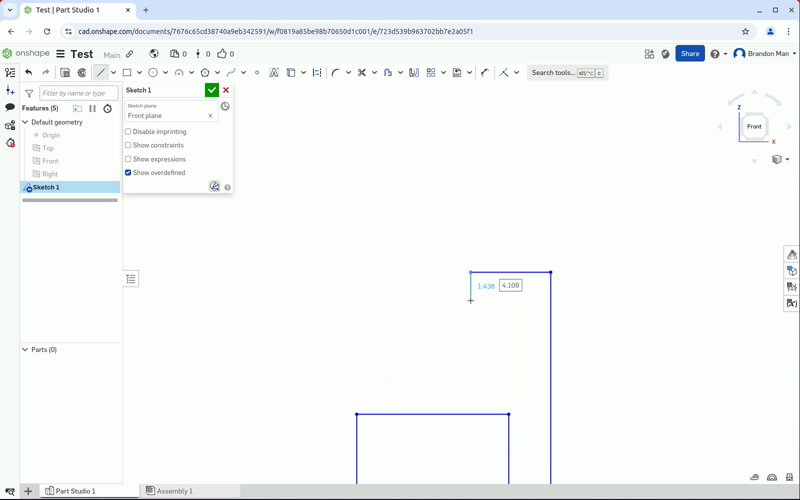
scroll(6)
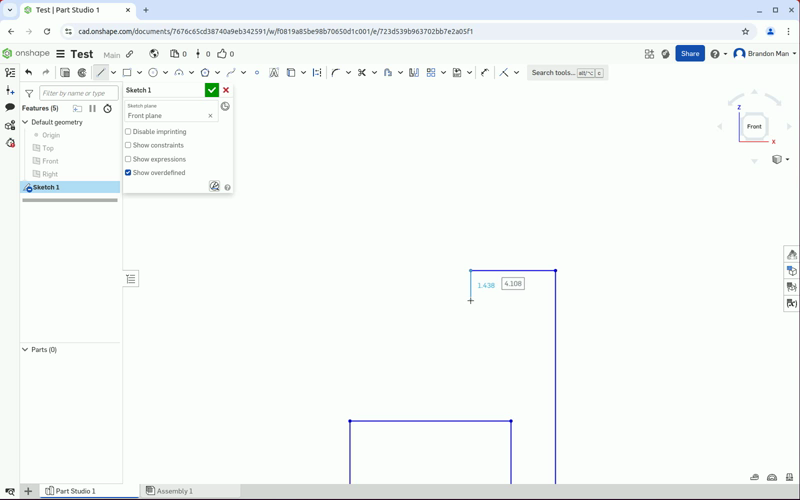
scroll(6)
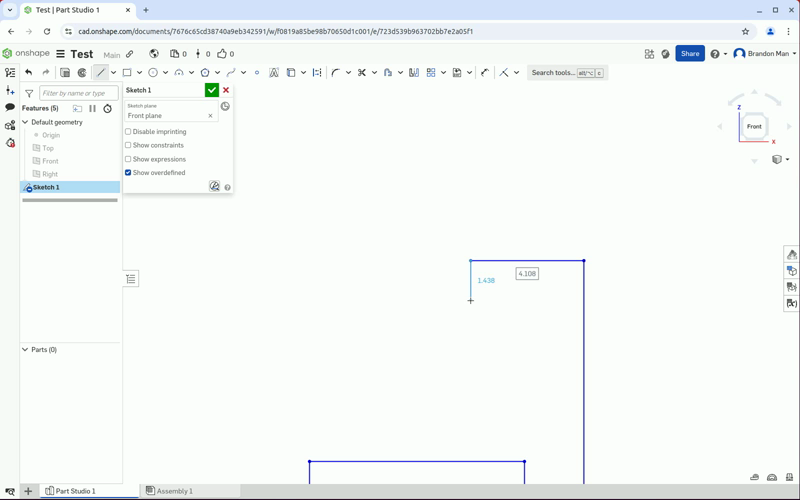
scroll(6)
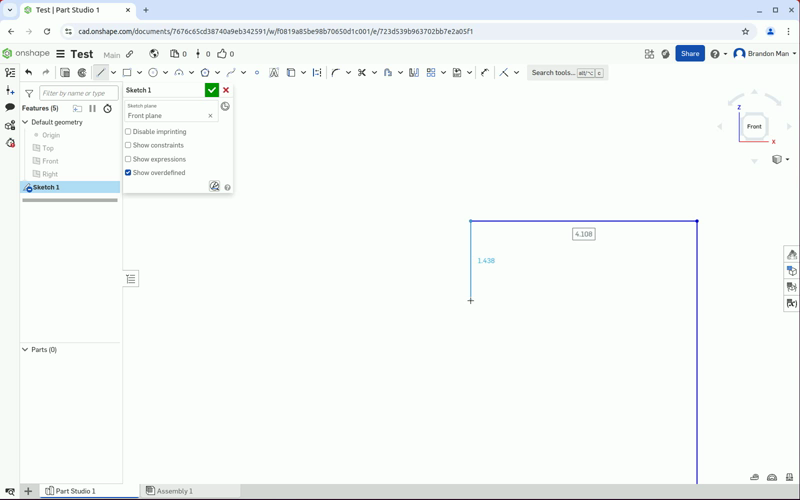
click(470, 300)
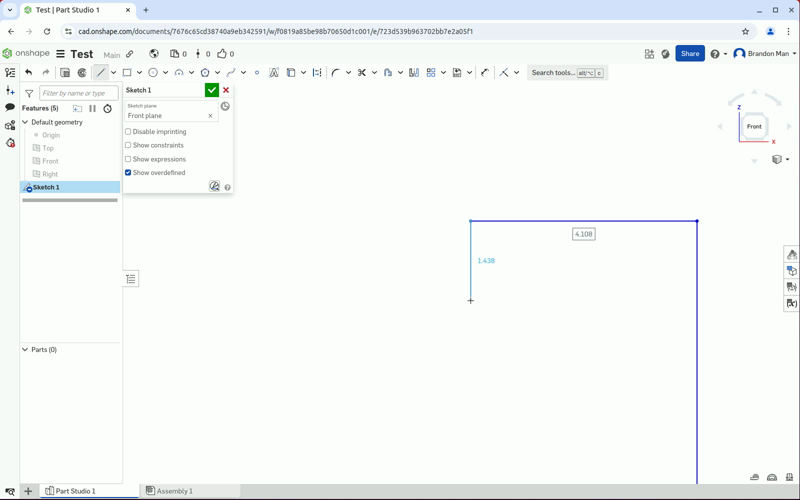
scroll(-6)
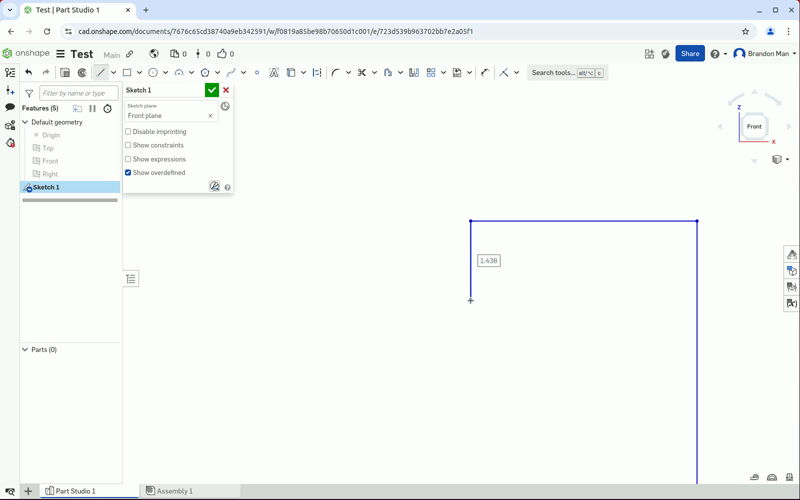
scroll(-6)
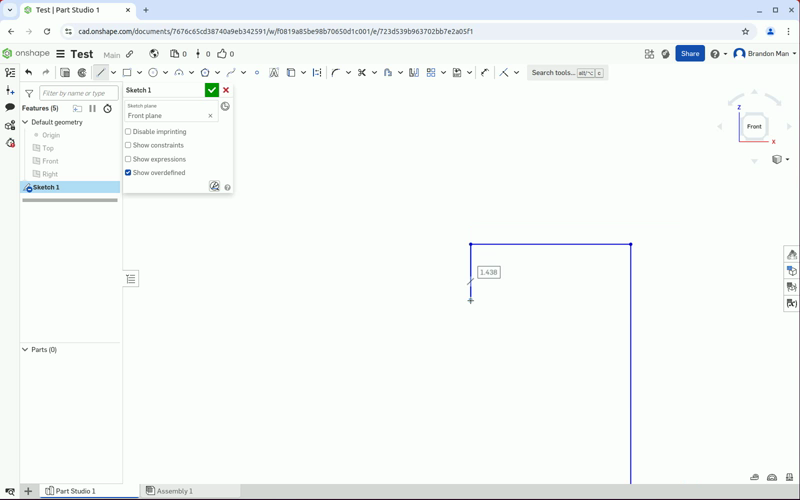
scroll(-6)
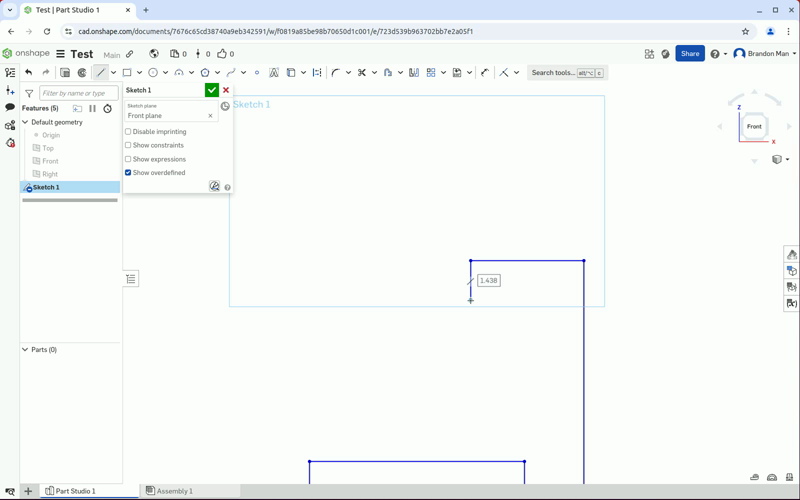
scroll(-6)
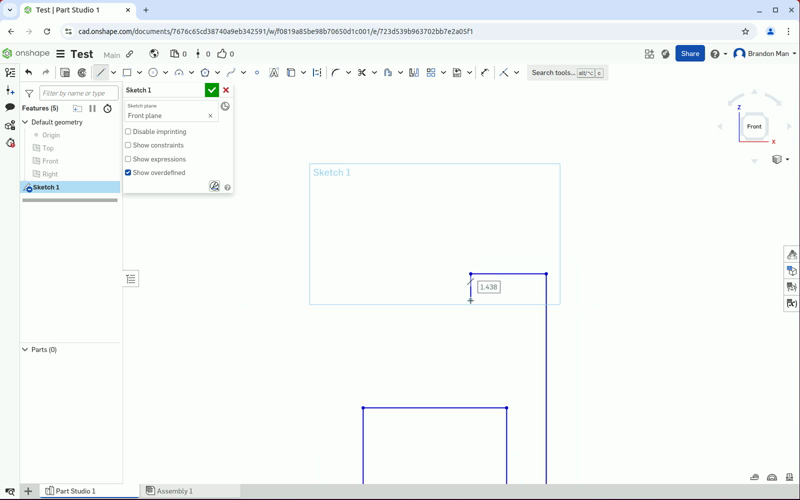
scroll(-6)
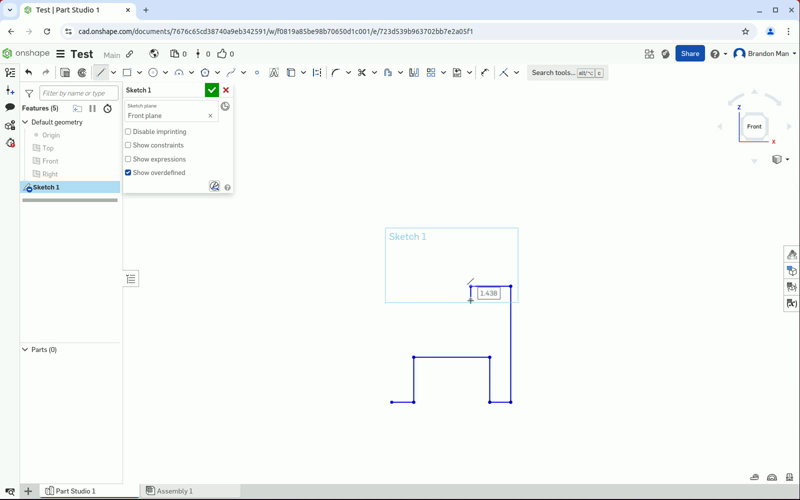
scroll(-6)
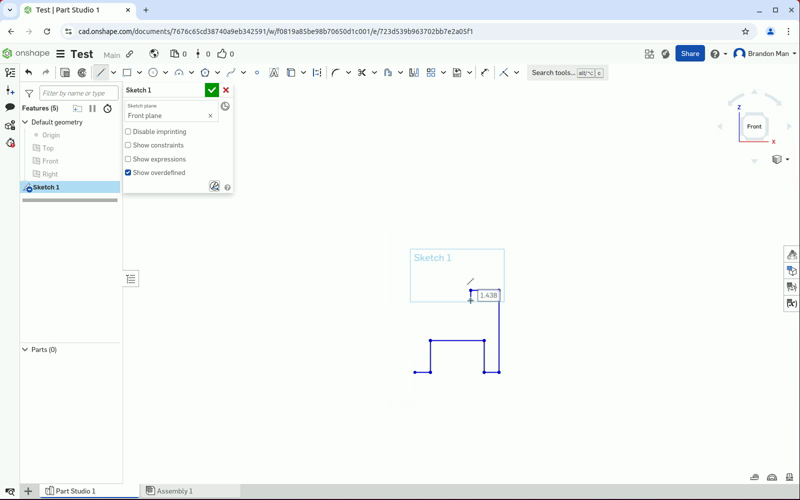
scroll(-6)
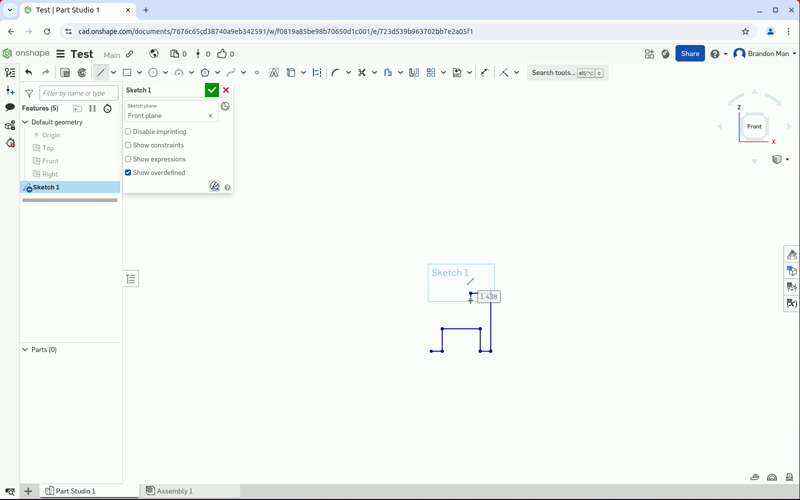
key_up(shift)
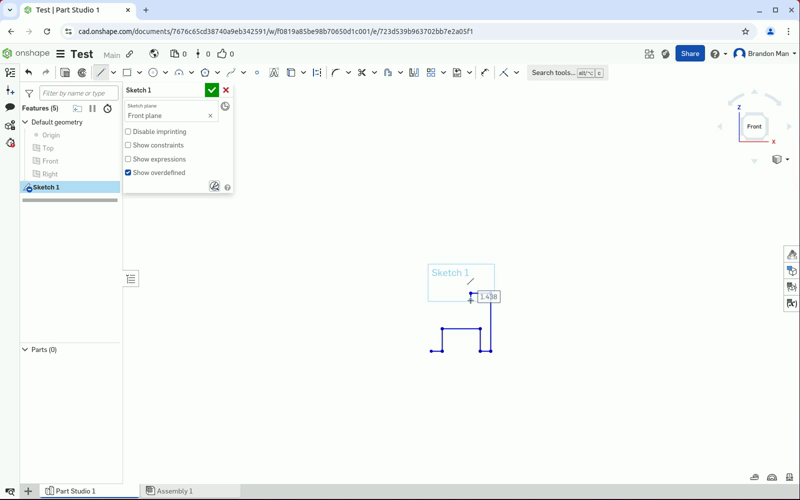
key_down(shift)
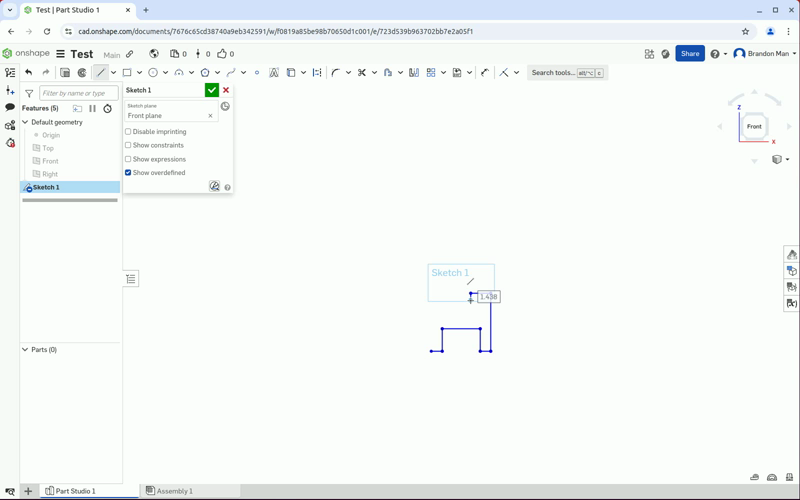
mouse_move(500, 300)
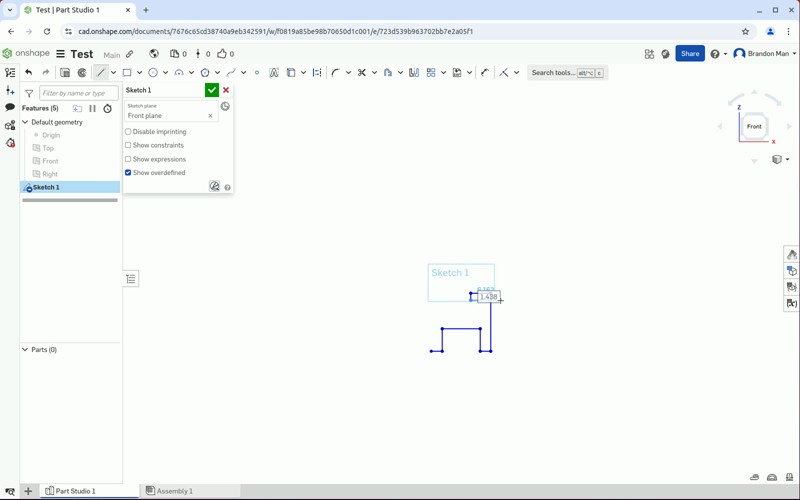
mouse_move(451, 300)
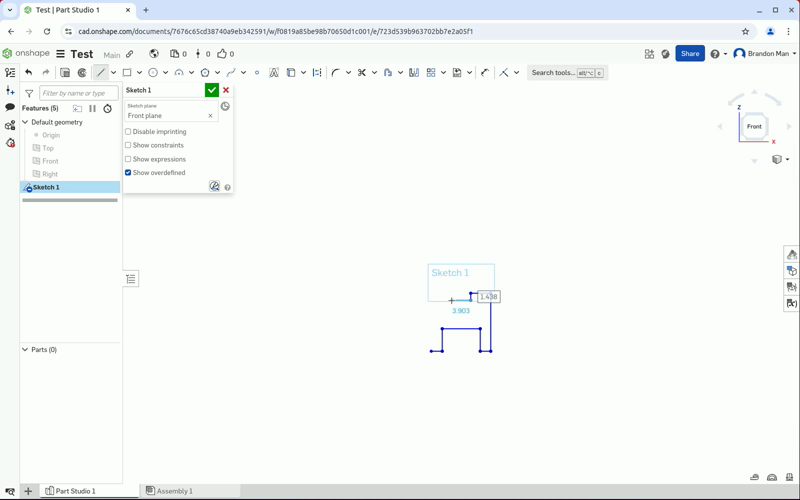
click(451, 300)
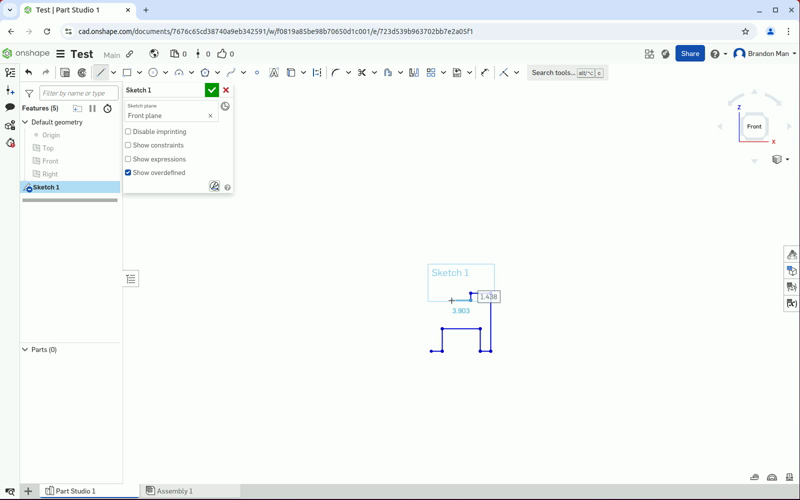
key_up(shift)
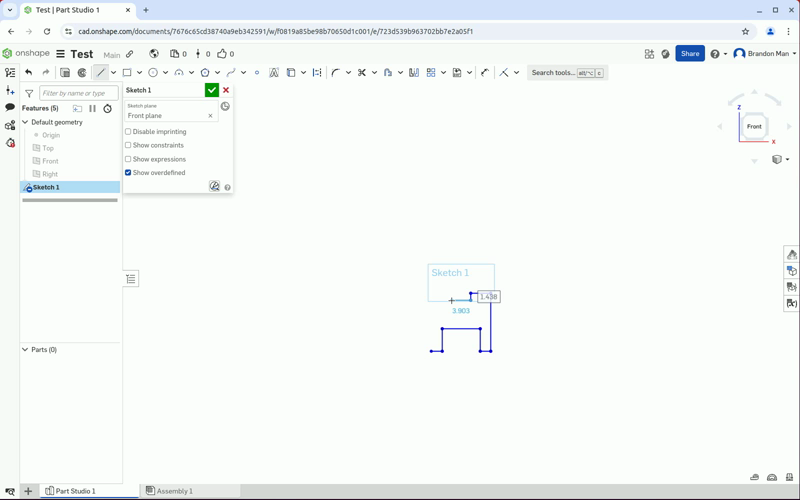
key_down(shift)
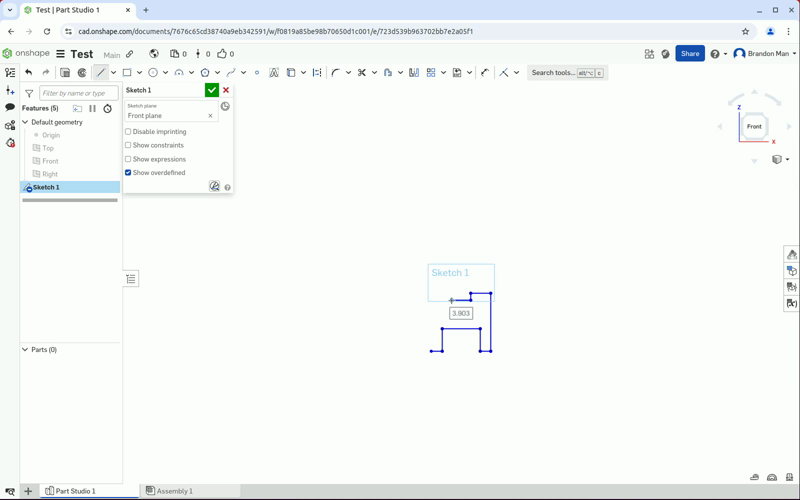
mouse_move(481, 300)
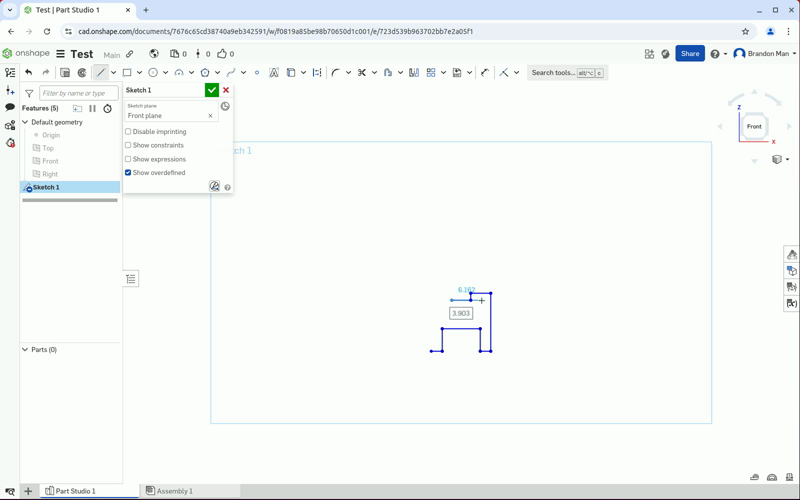
mouse_move(451, 293)
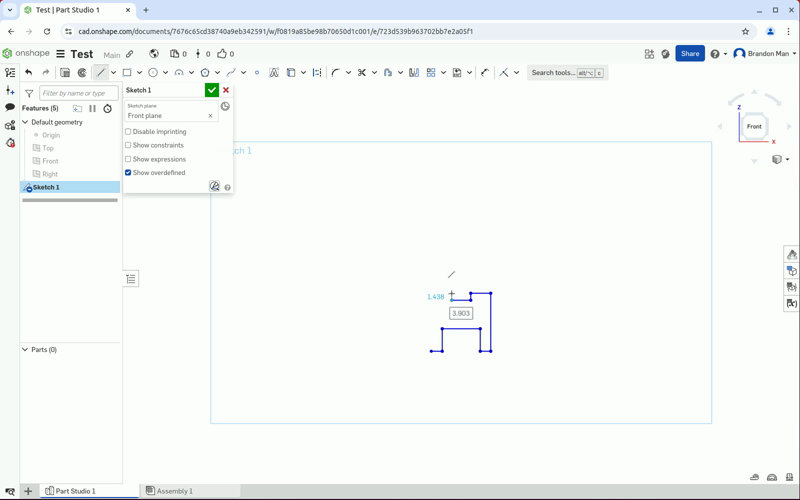
scroll(6)
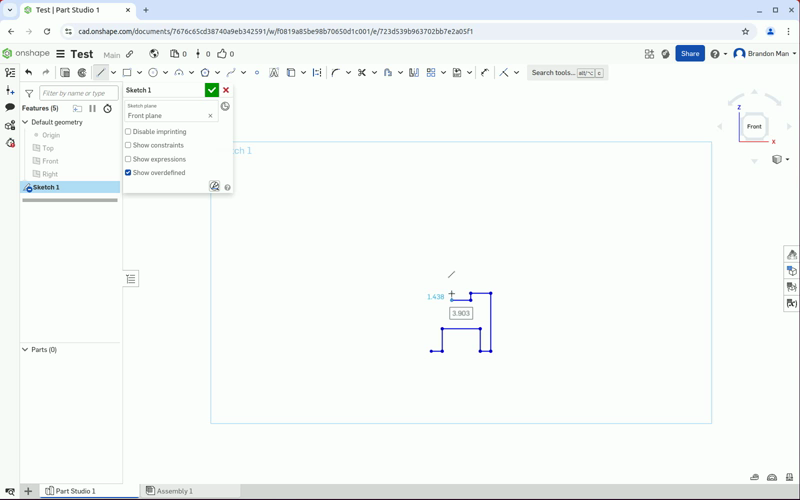
scroll(6)
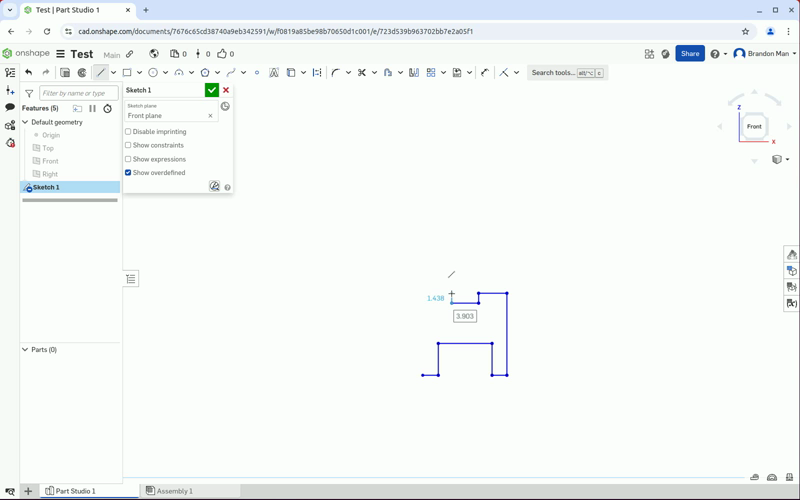
scroll(6)
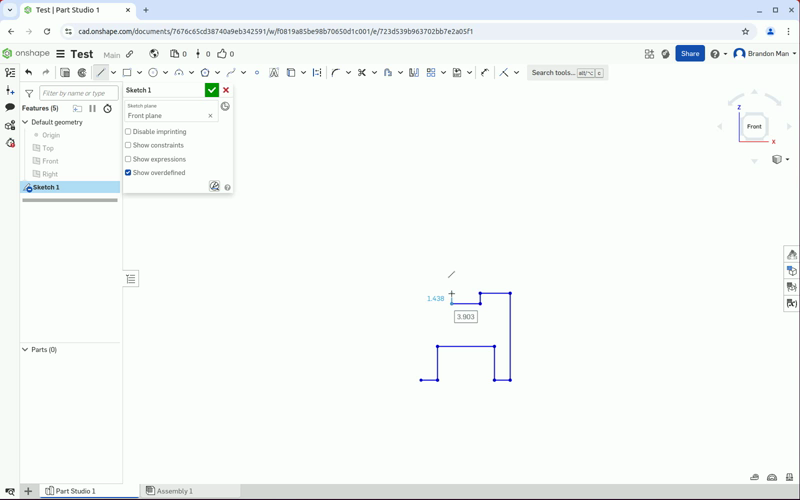
scroll(6)
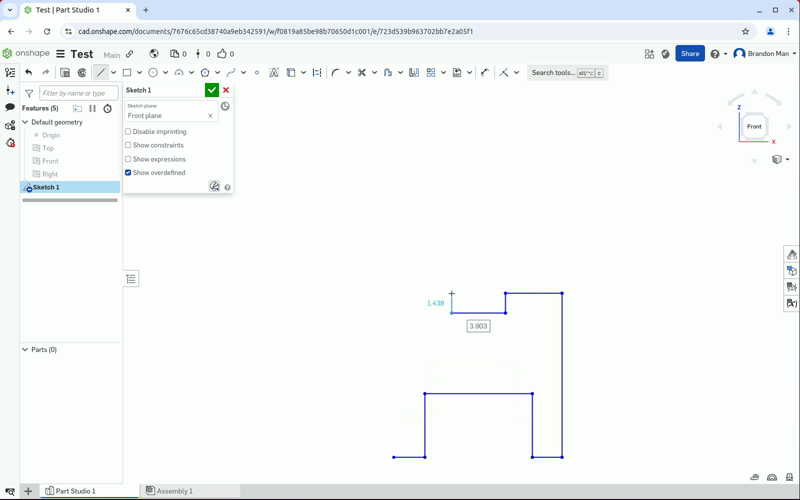
scroll(6)
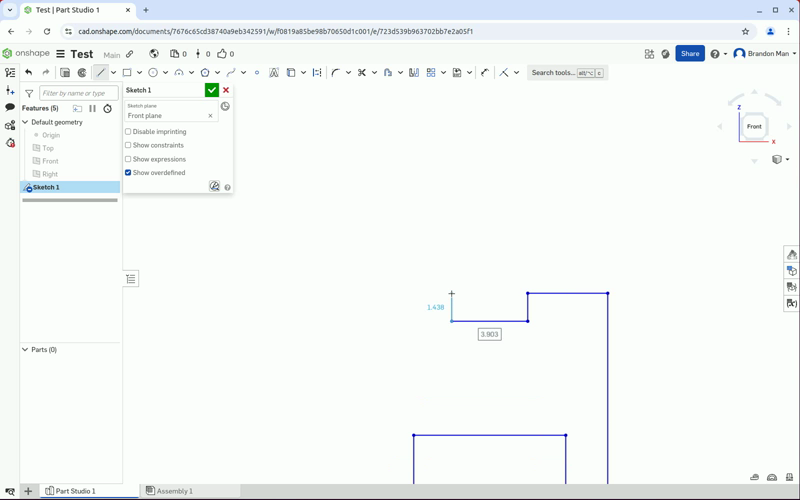
scroll(6)
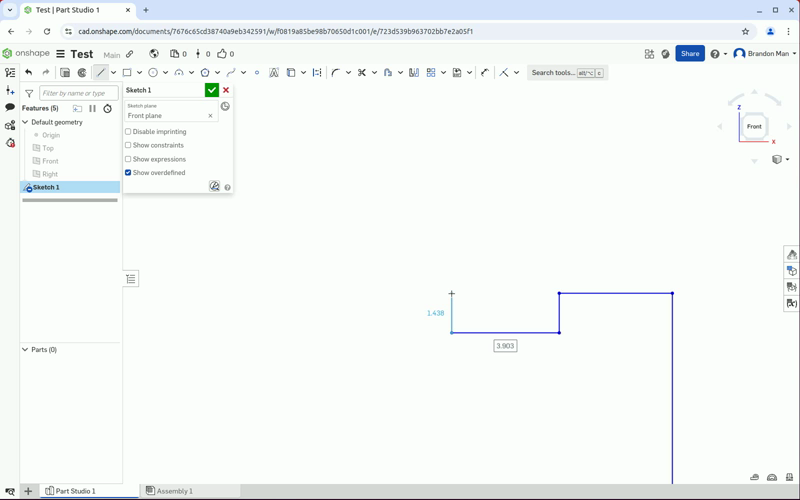
scroll(6)
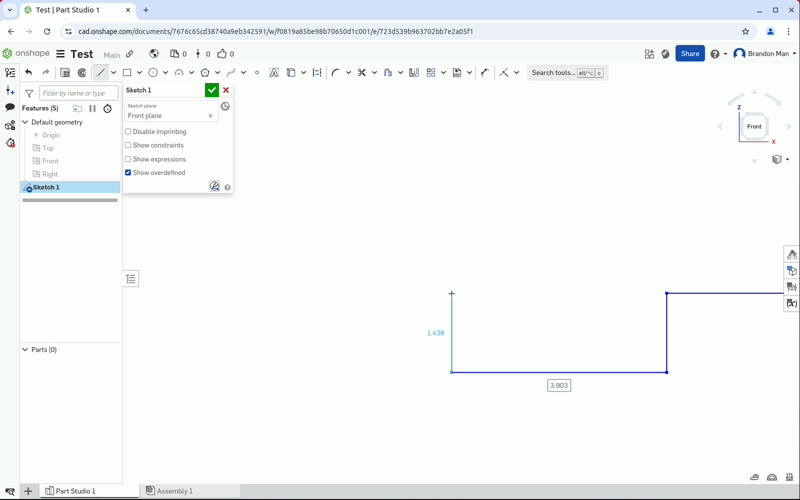
click(451, 293)
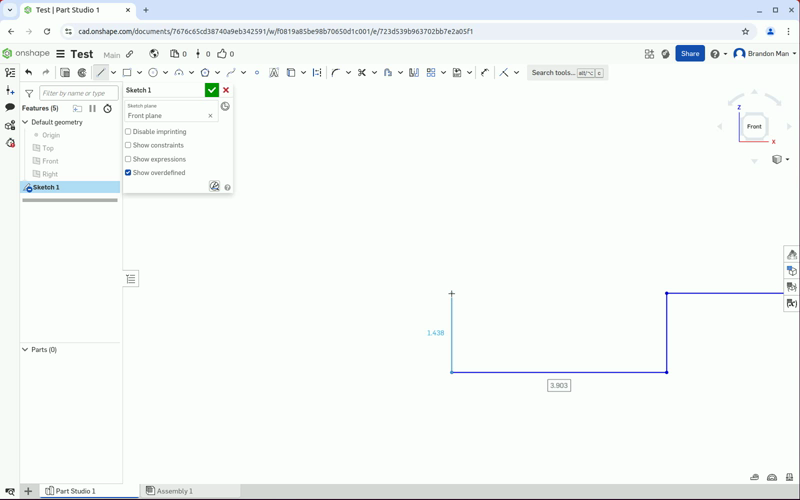
scroll(-6)
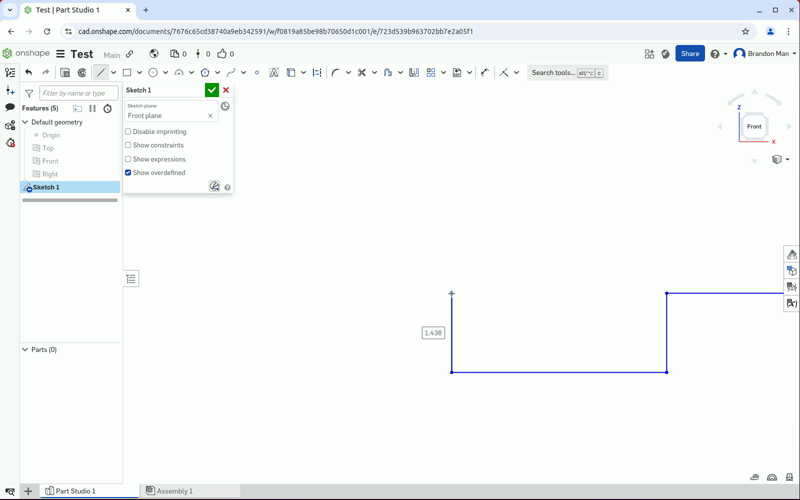
scroll(-6)
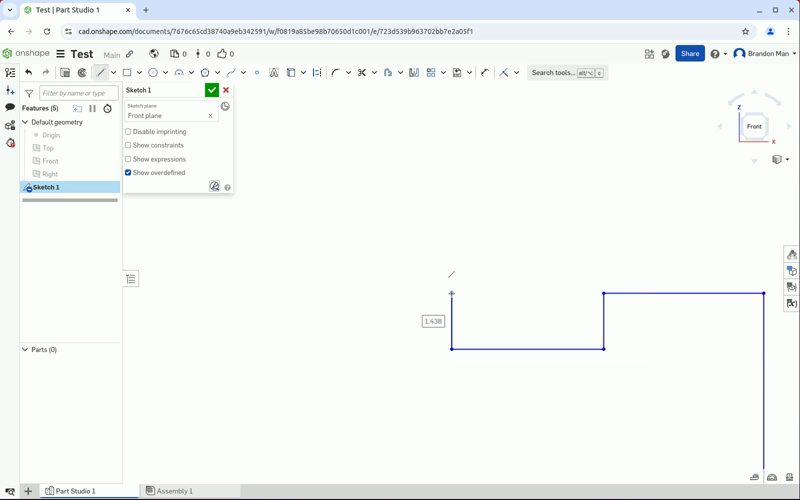
scroll(-6)
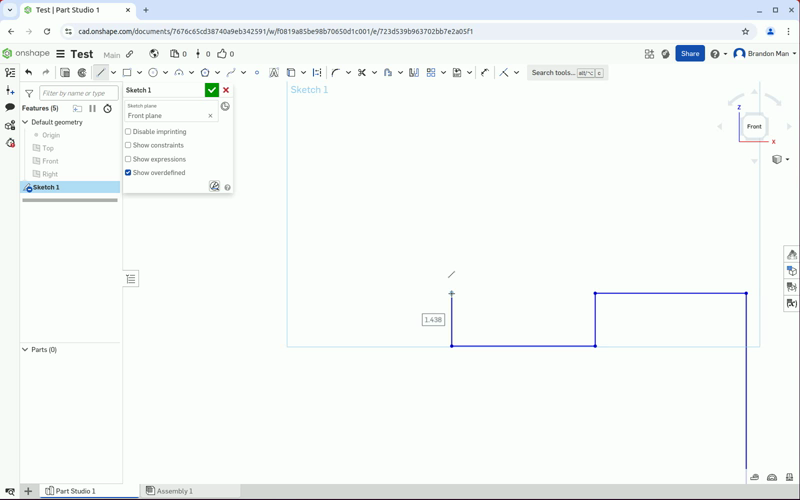
scroll(-6)
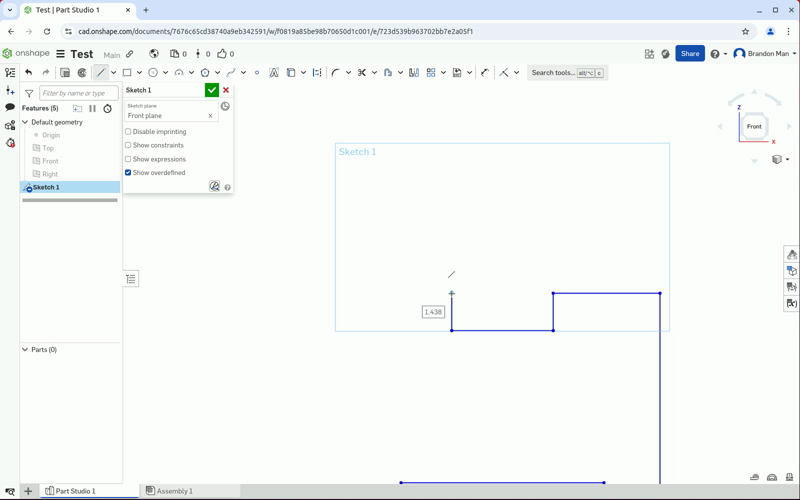
scroll(-6)
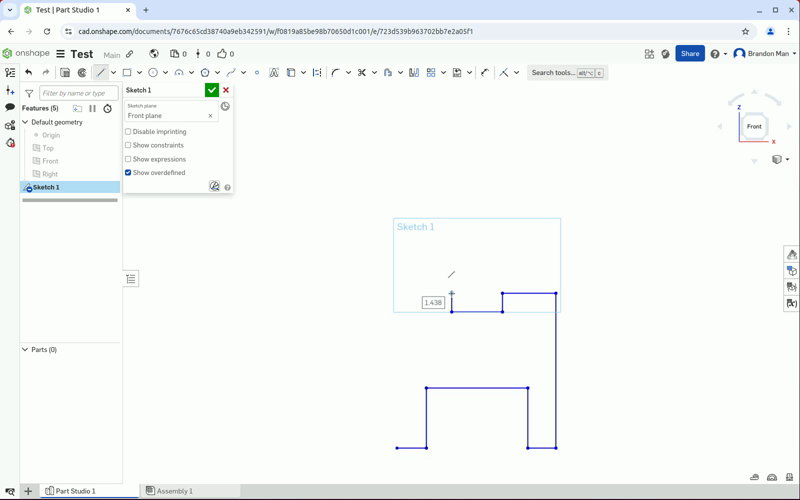
scroll(-6)
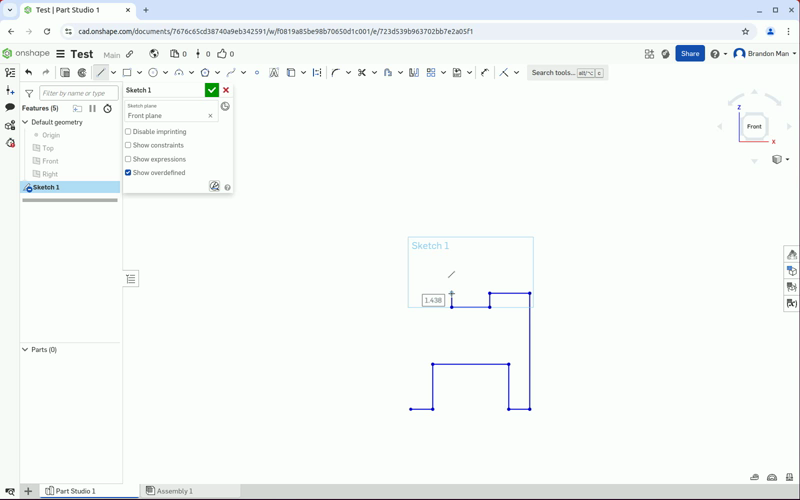
scroll(-6)
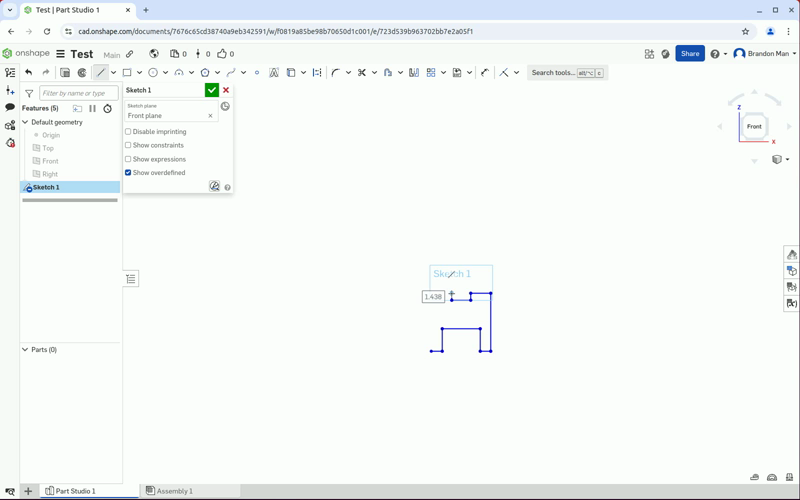
key_up(shift)
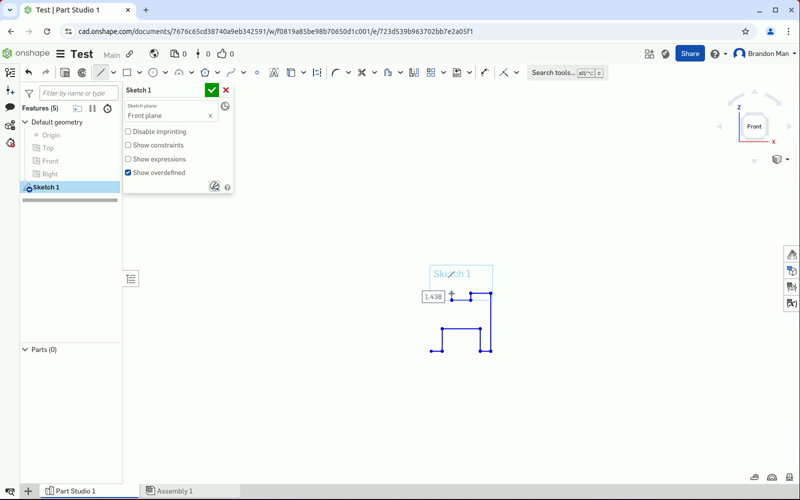
key_down(shift)
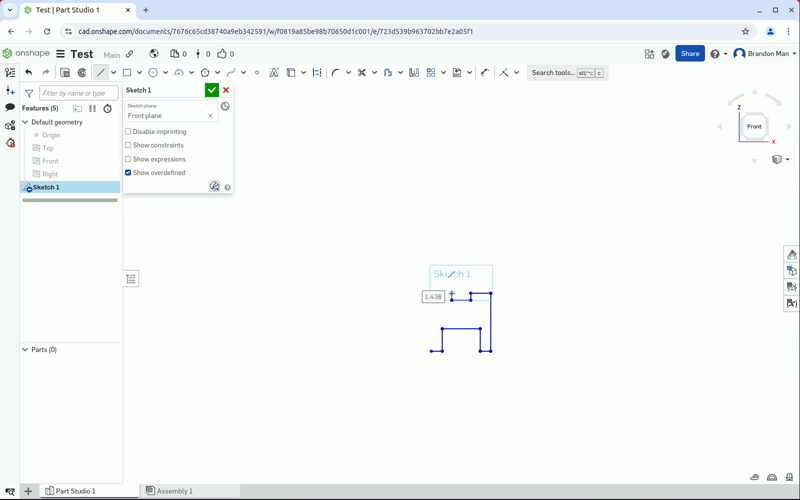
mouse_move(481, 293)
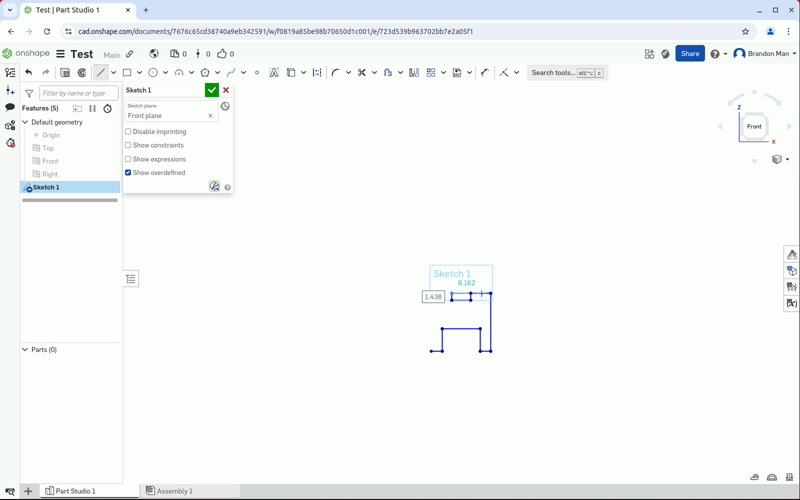
mouse_move(431, 293)
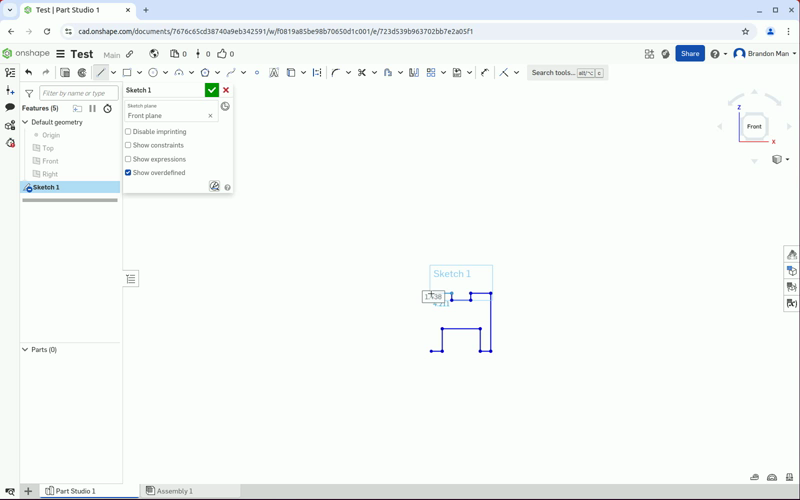
click(431, 293)
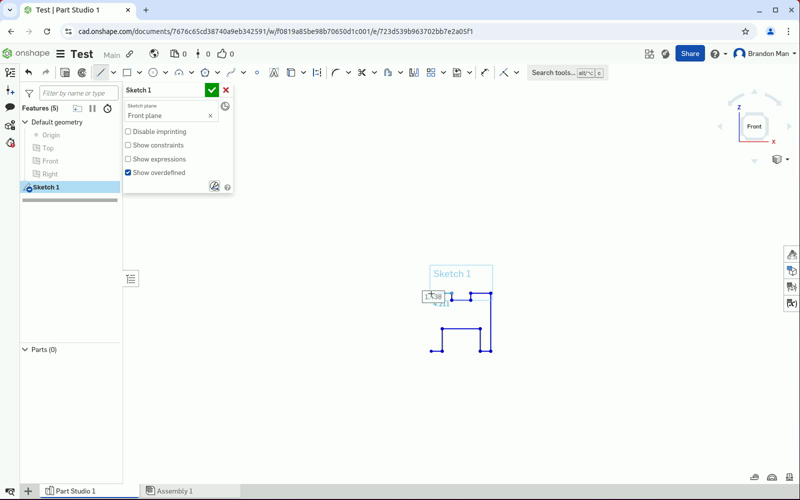
key_up(shift)
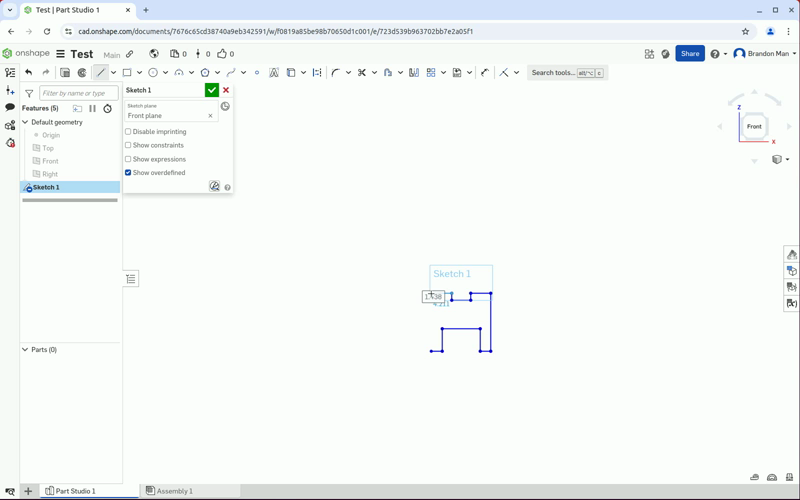
mouse_move(461, 293)
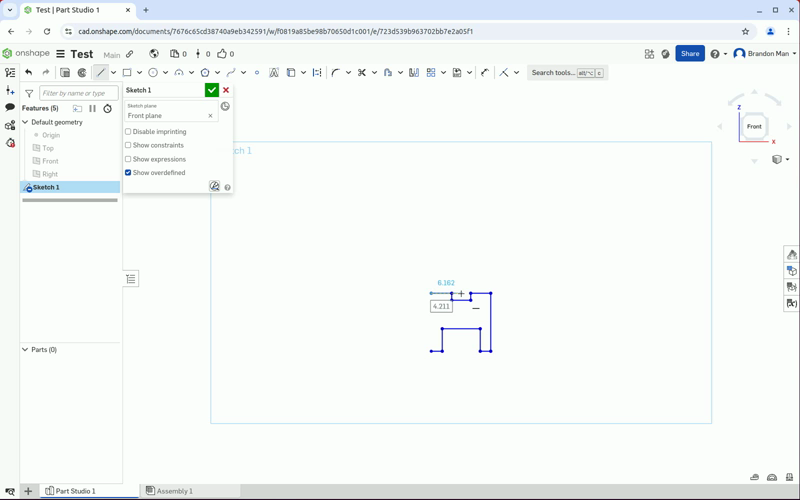
key_down(shift)
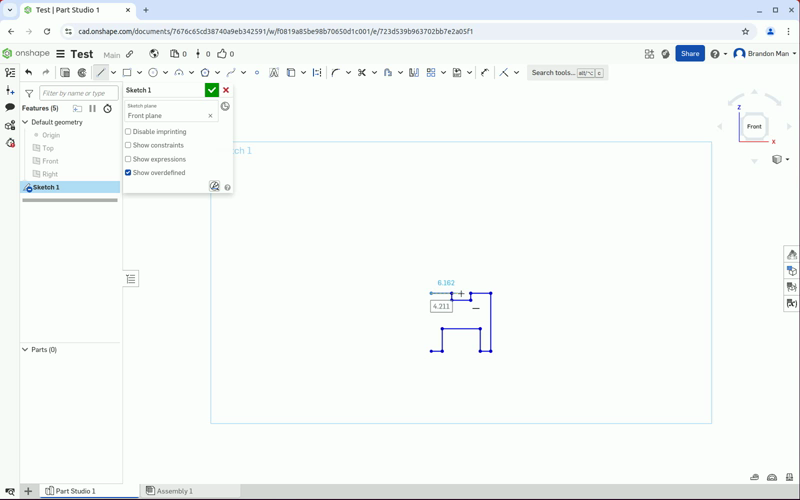
mouse_move(431, 351)
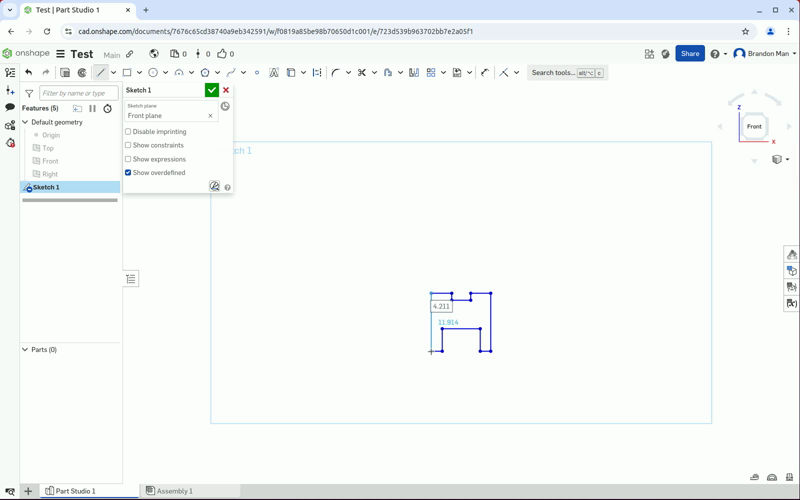
key_up(shift)
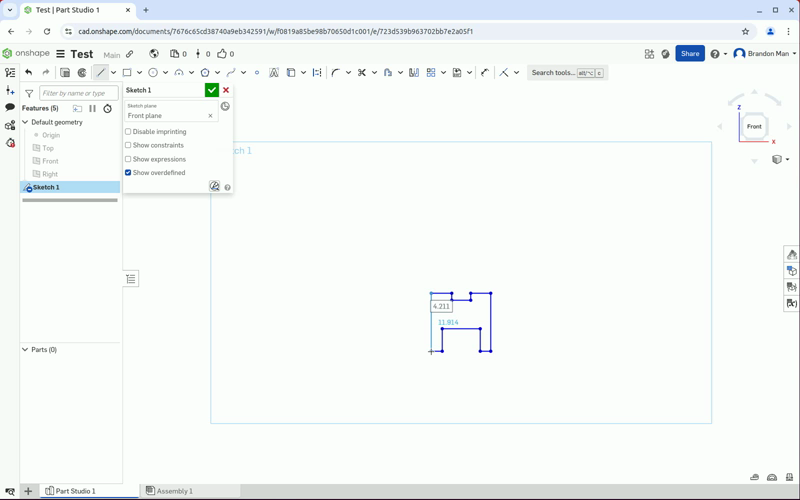
click(431, 351)
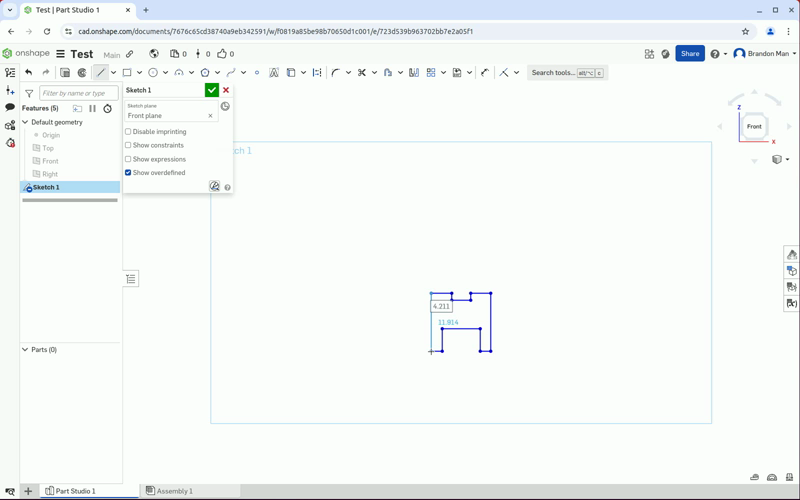
key(esc)
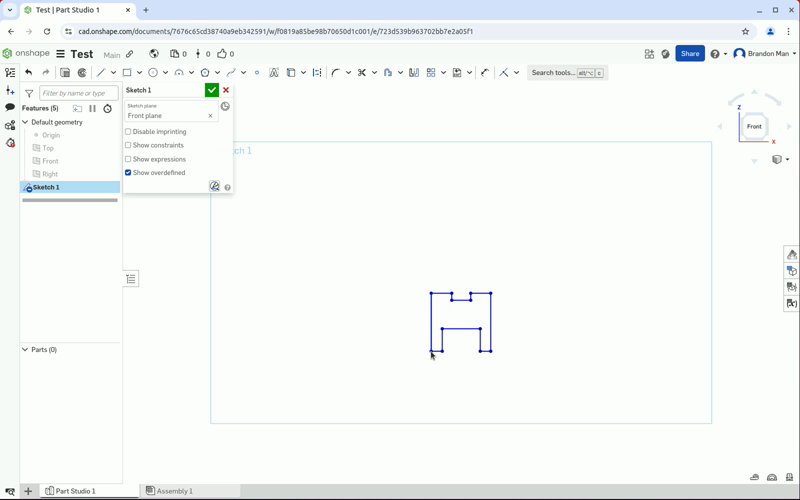
mouse_move(453, 307)
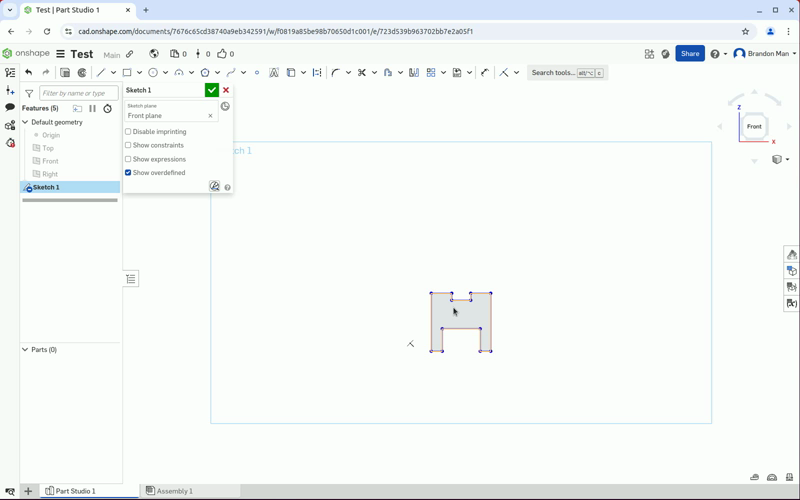
click(453, 307)
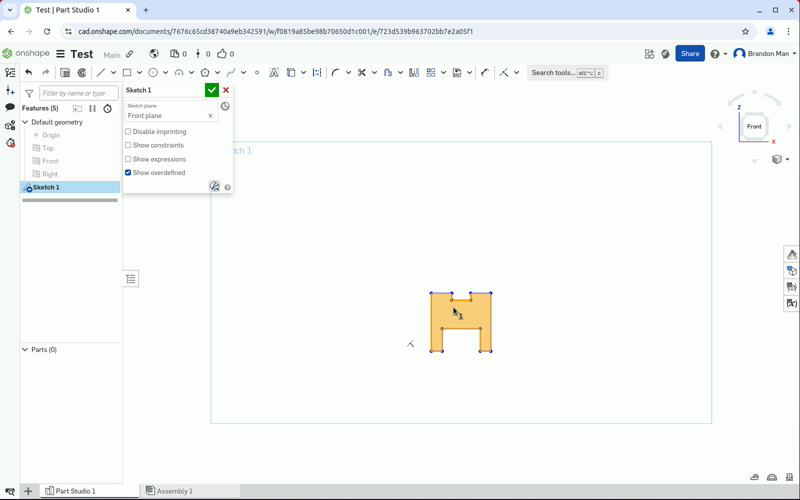
mouse_move(73, 352)
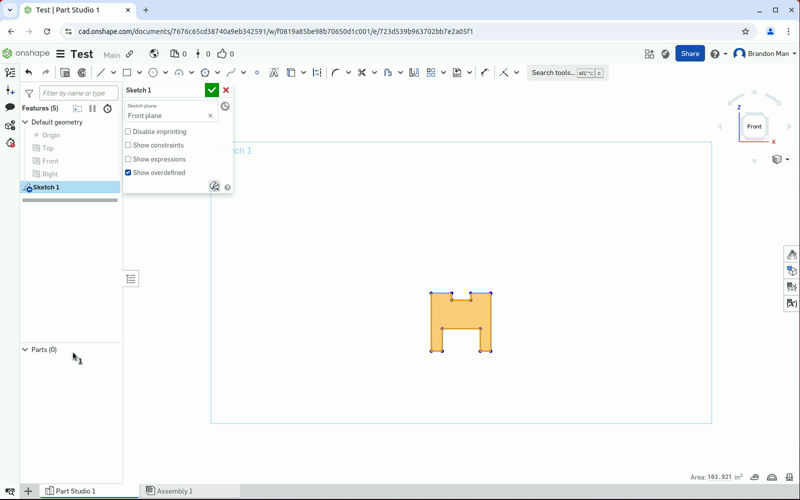
key(shift+y)
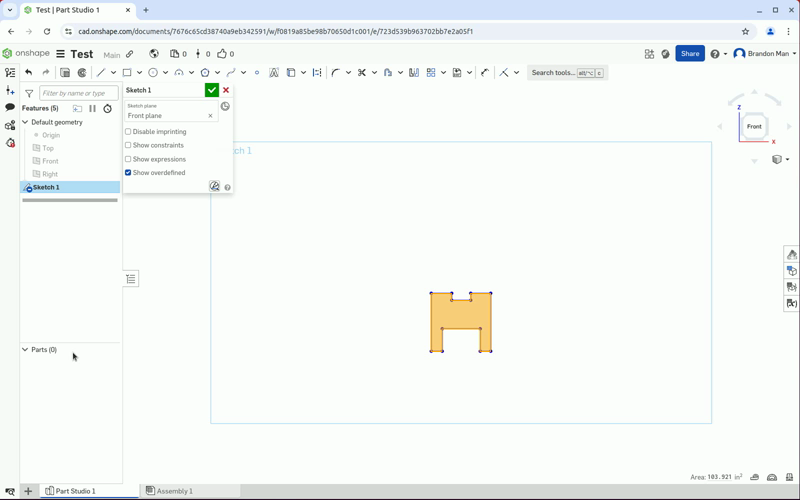
key(shift+e)
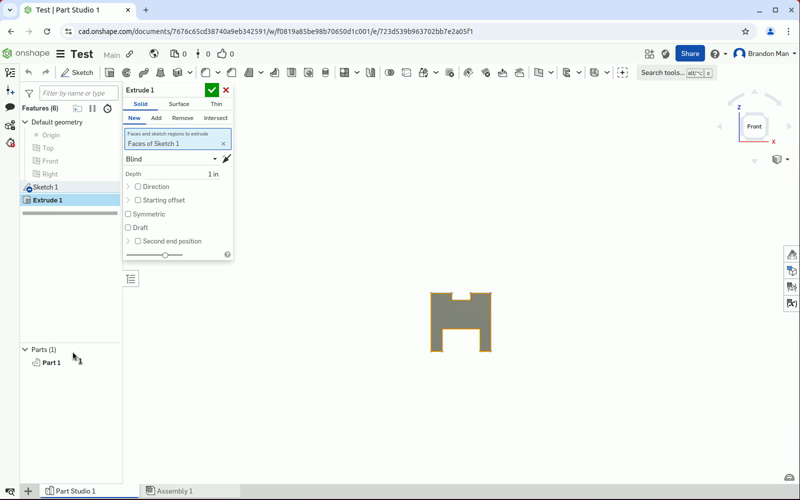
mouse_move(143, 106)
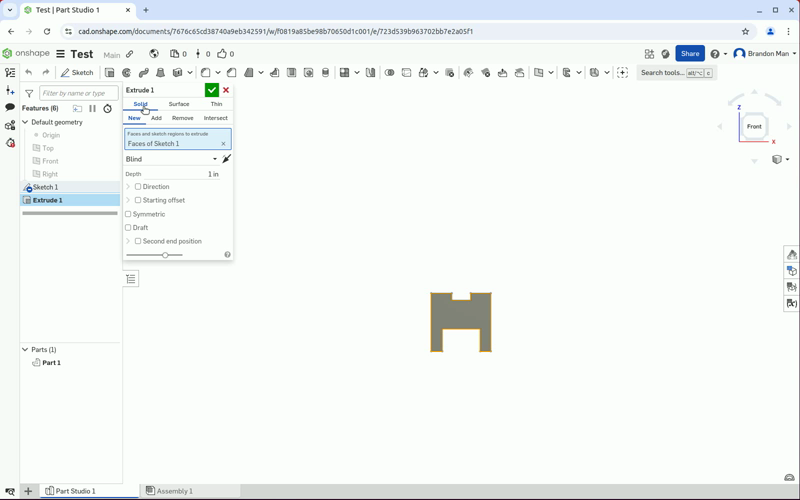
click(143, 106)
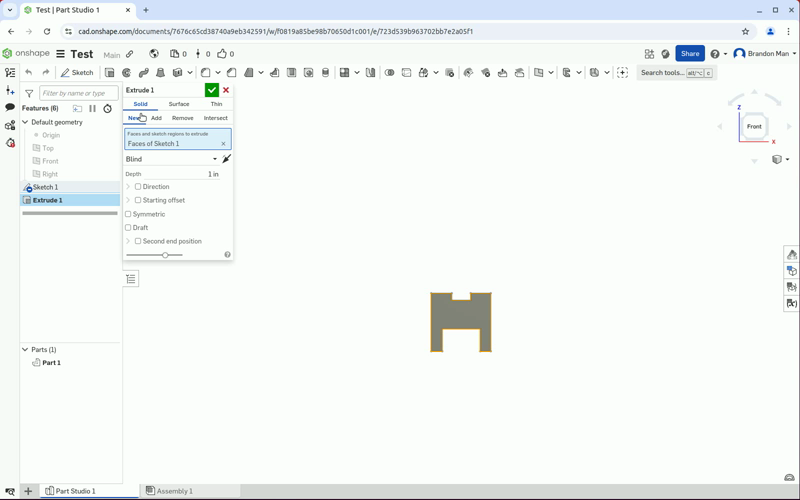
mouse_move(137, 120)
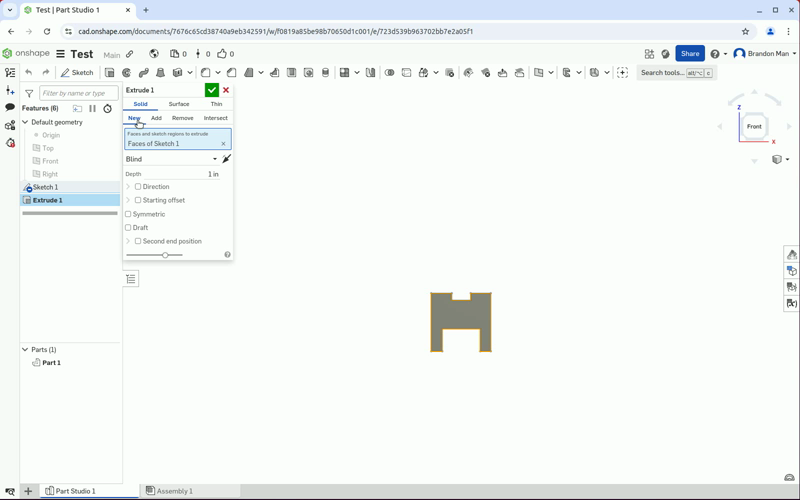
click(137, 120)
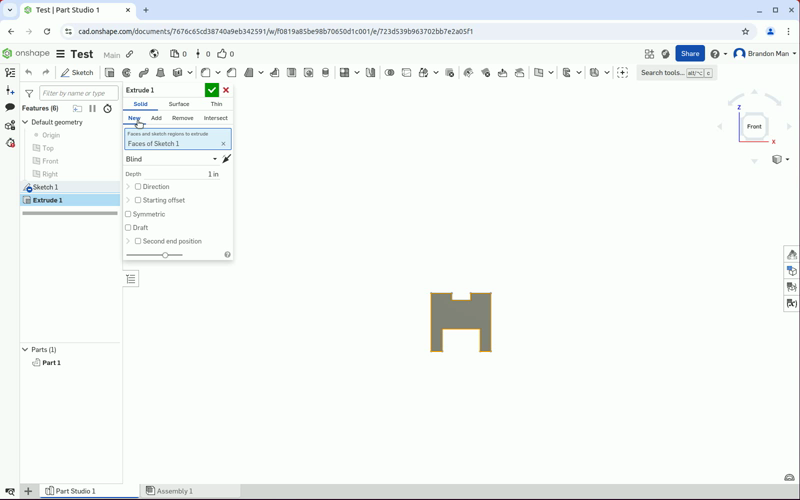
key(tab, 4)
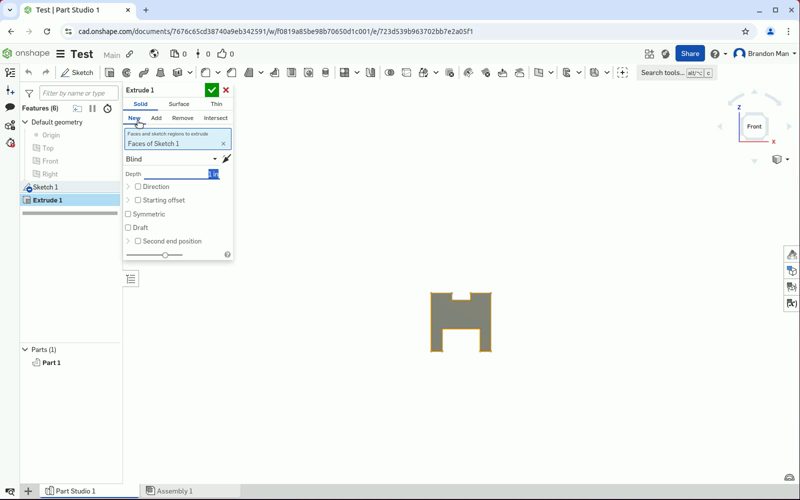
text(46.216)
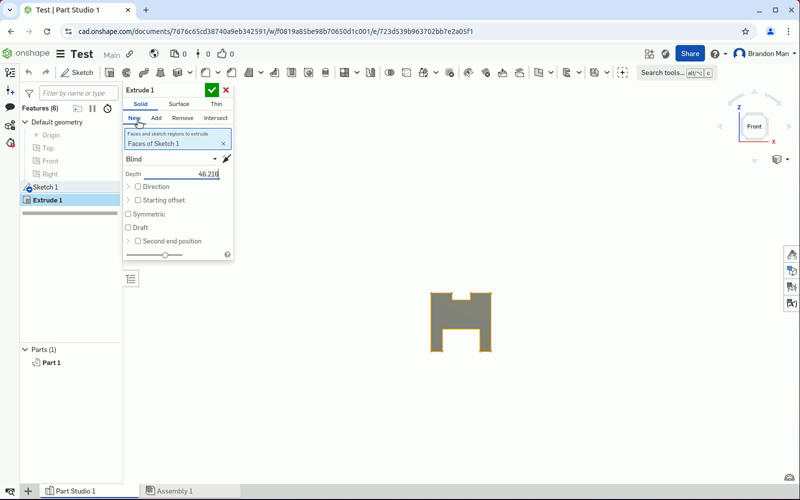
key(tab, 3)
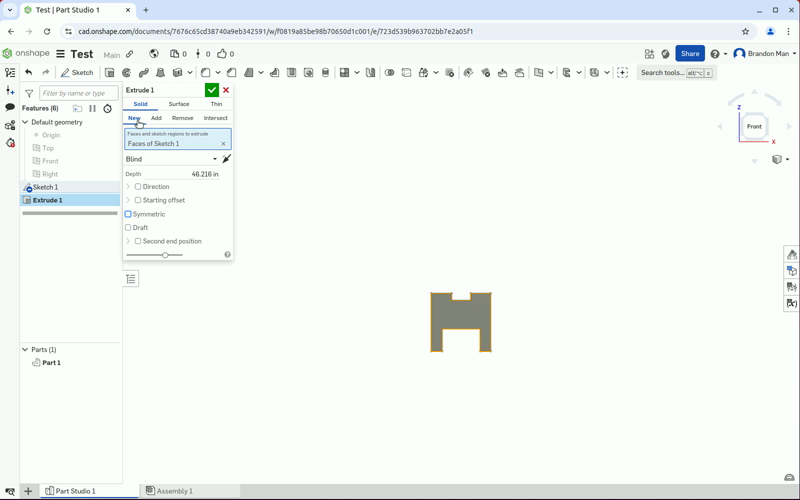
key(space)
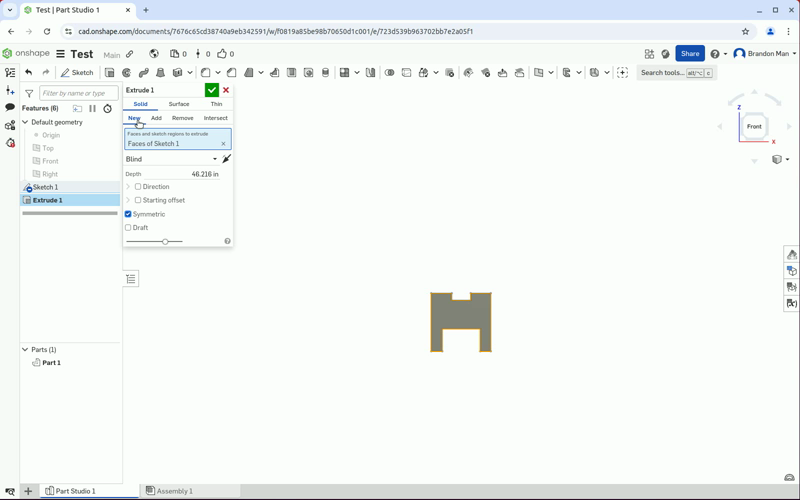
key(enter)
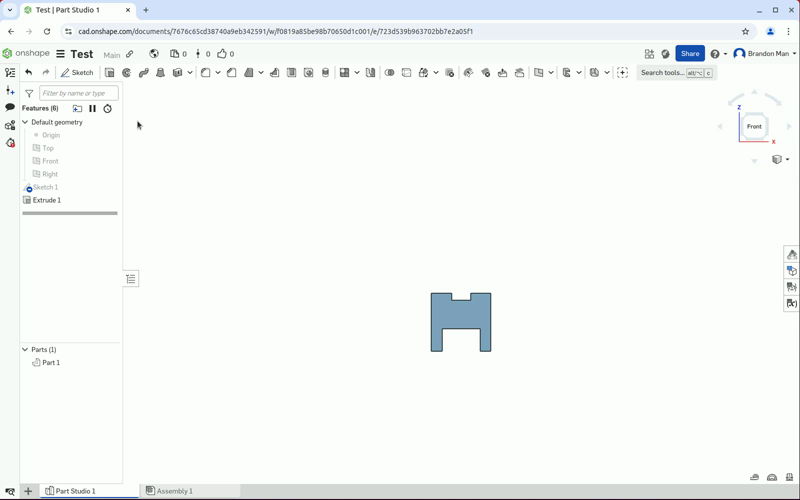
key(shift+h)
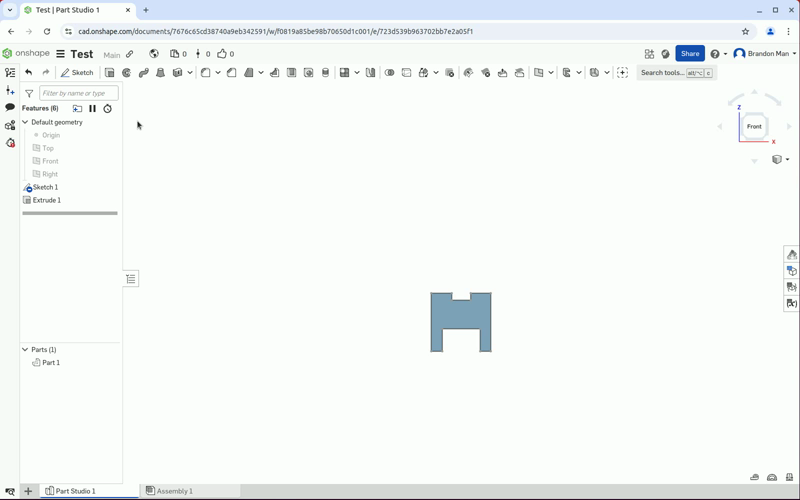
key(shift+h)
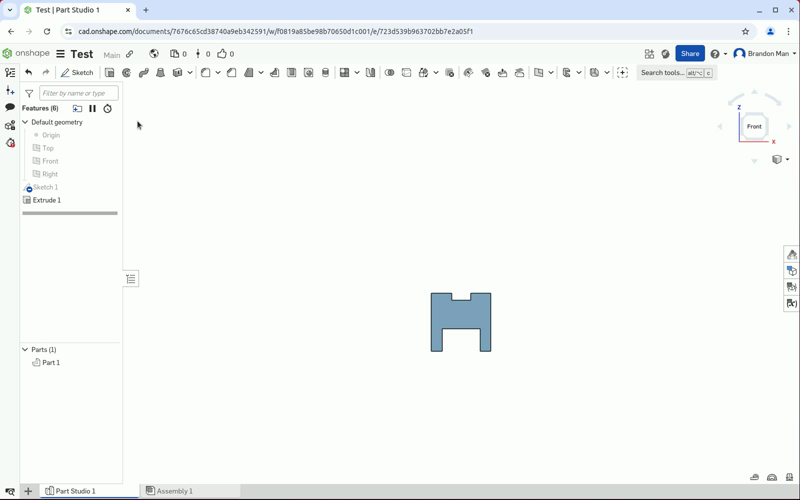
mouse_move(73, 189)
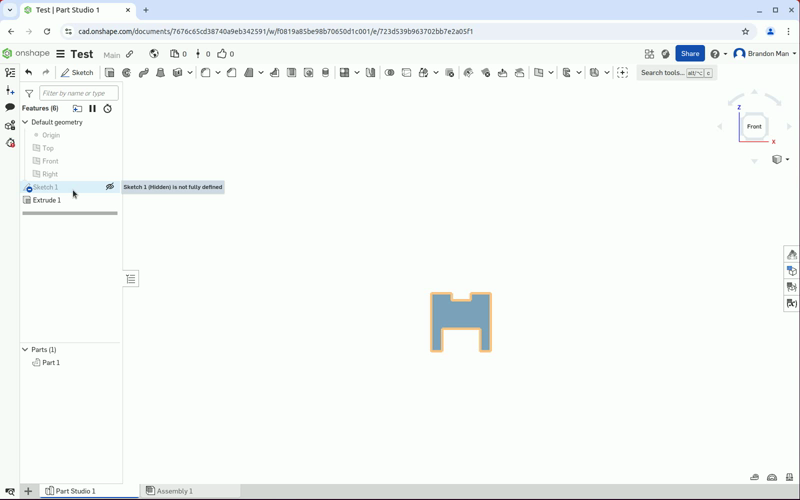
click(73, 189)
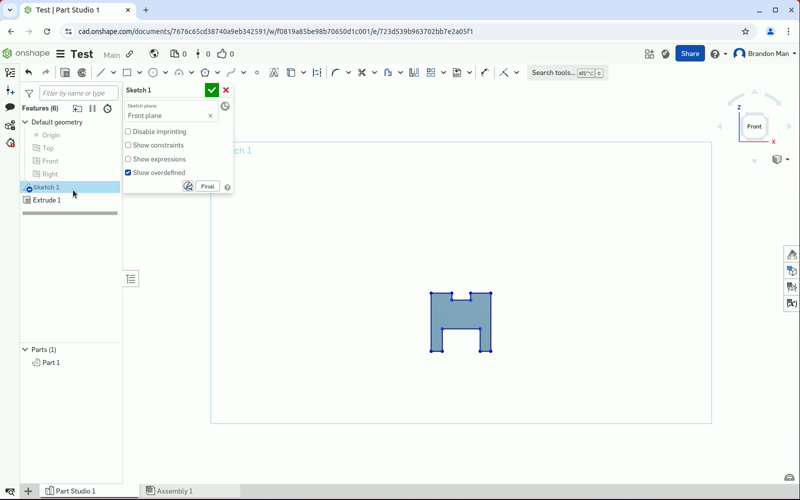
mouse_move(229, 92)
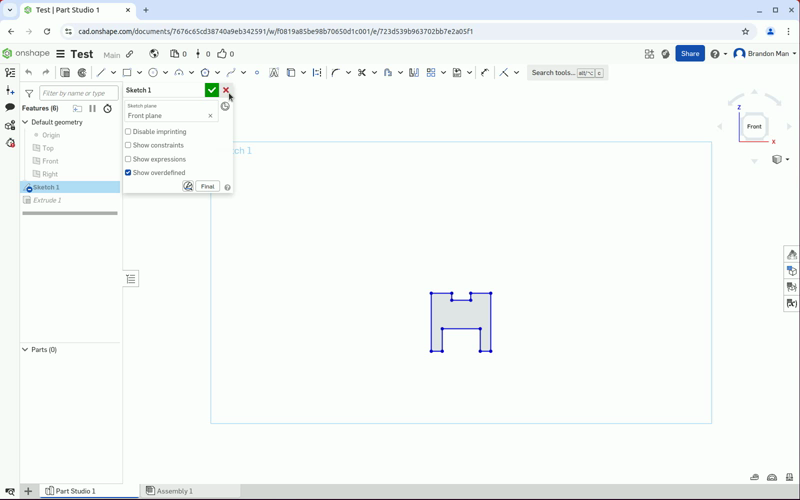
click(229, 92)
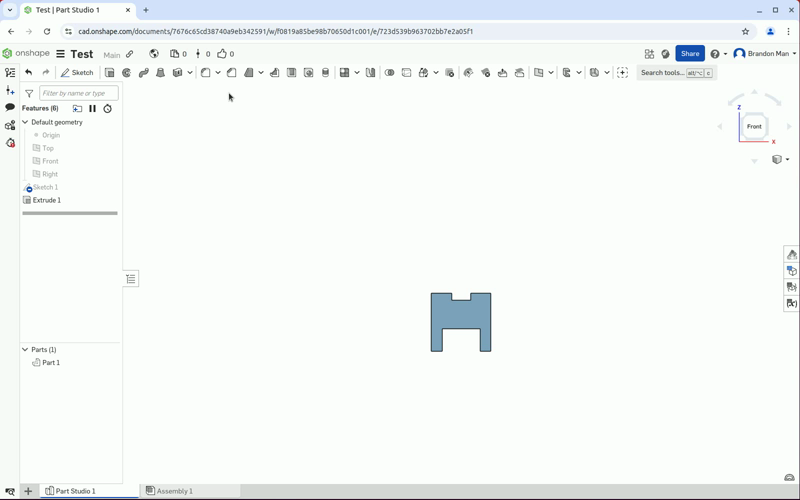
mouse_move(73, 352)
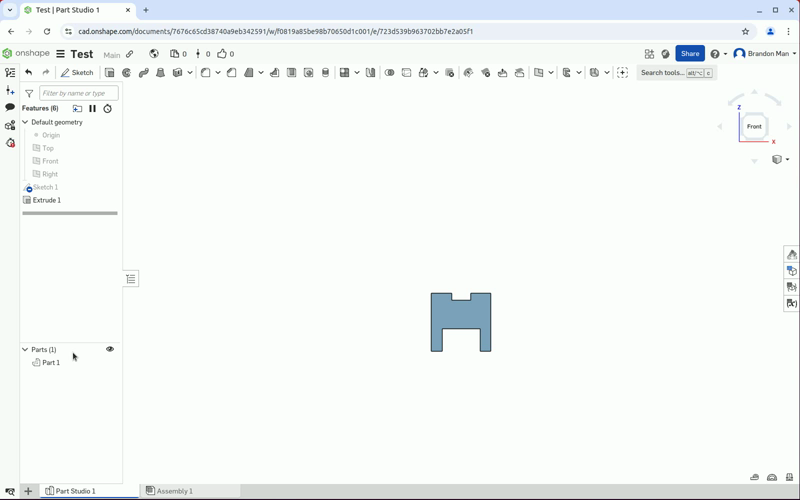
key(y)
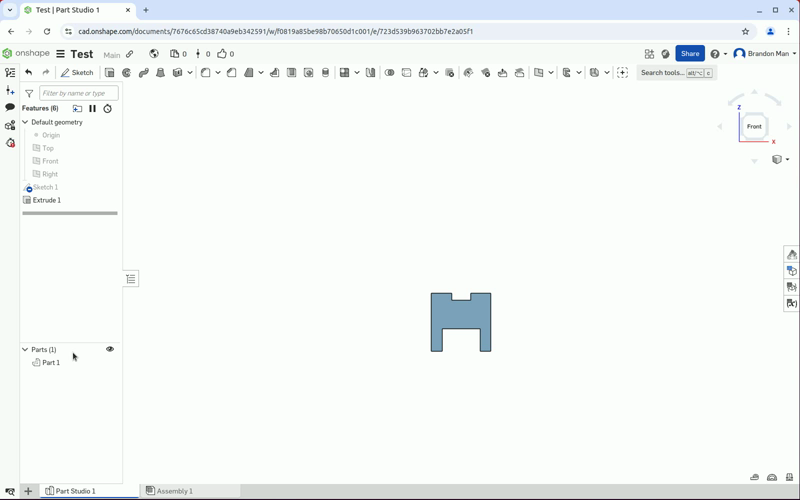
key(shift+p)
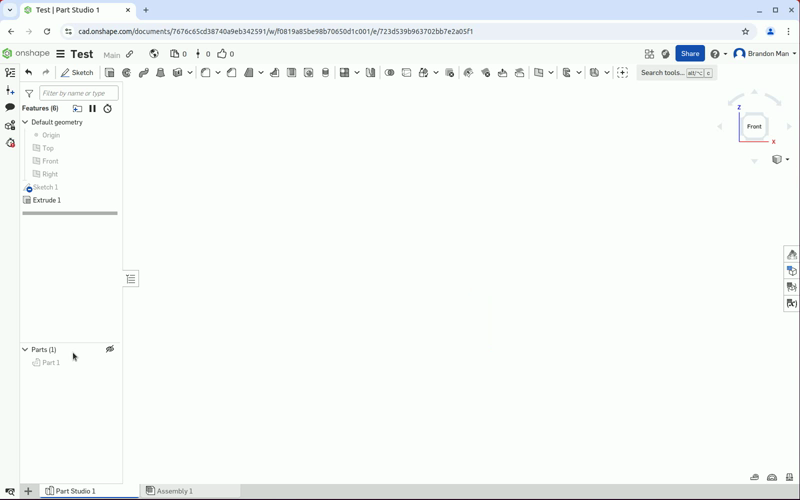
key(space)
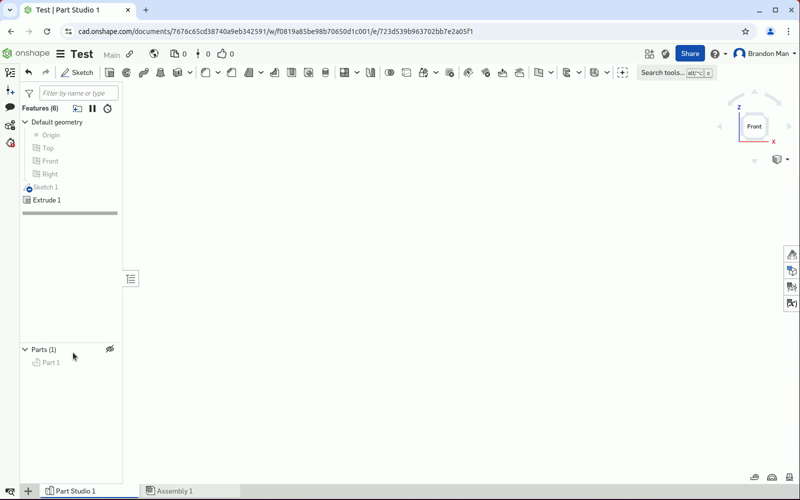
key_down(shift)
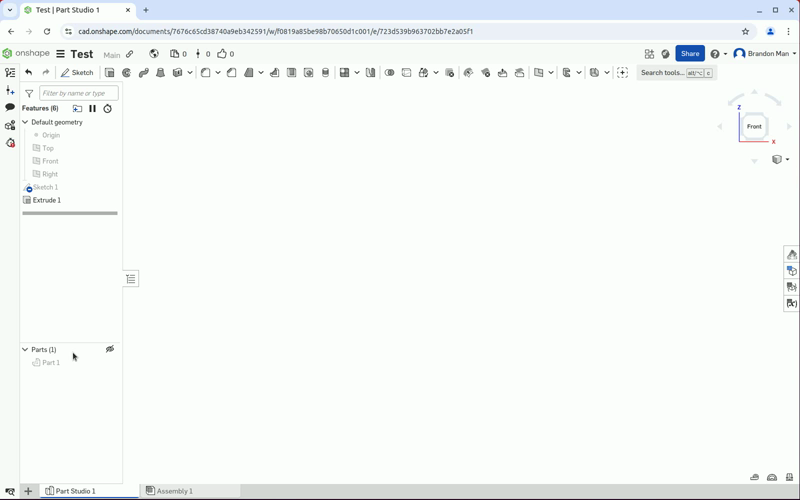
key(down)
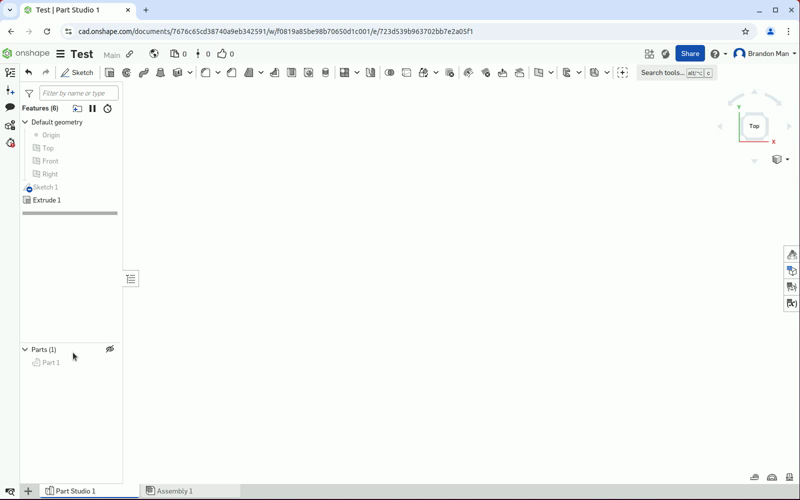
key_up(shift)
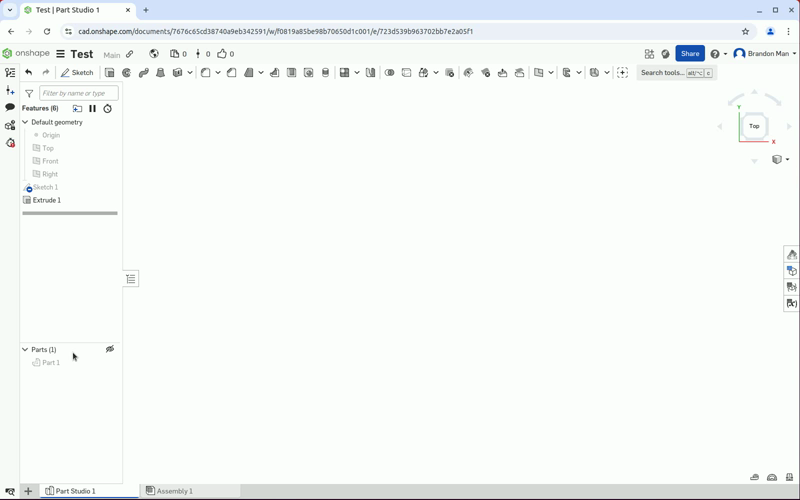
mouse_move(73, 352)
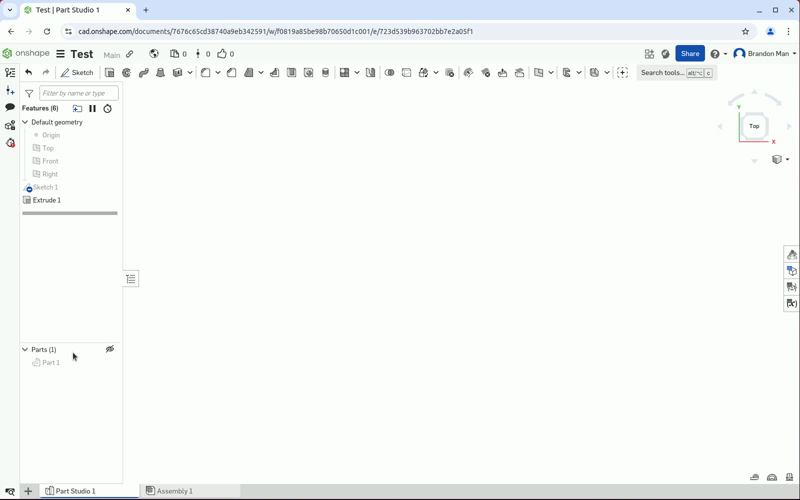
key(shift+y)
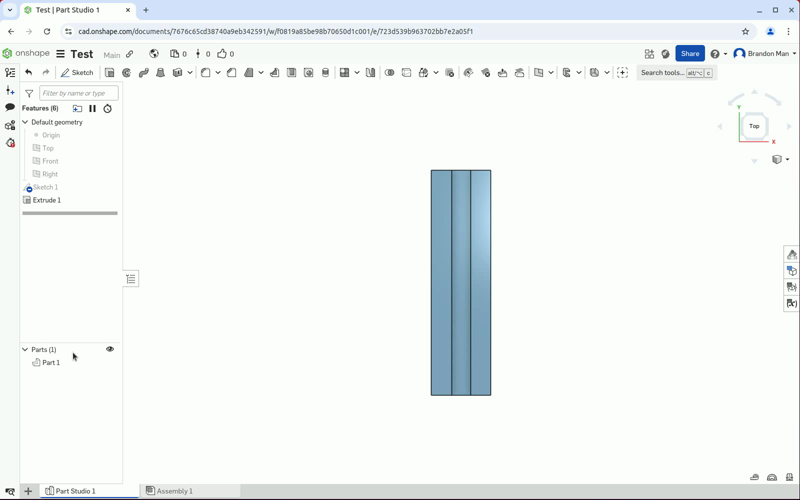
mouse_move(541, 75)
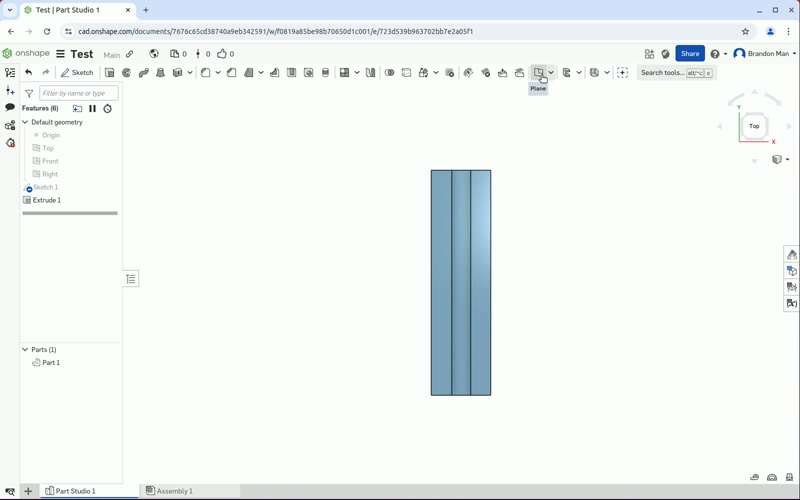
click(541, 75)
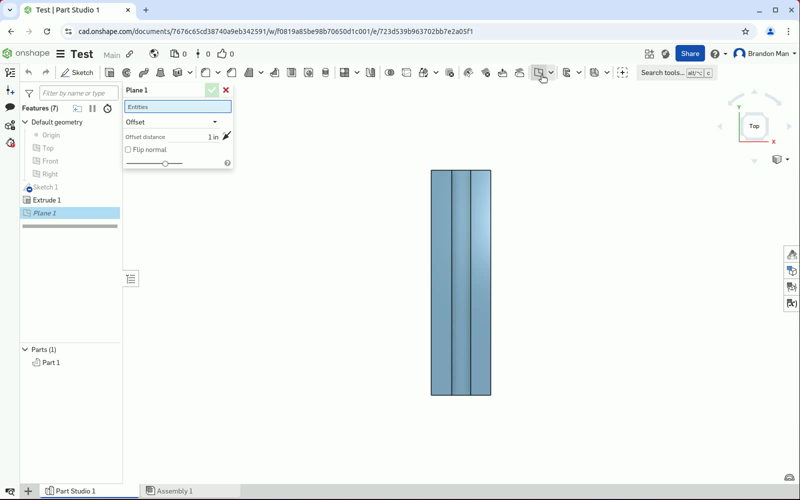
mouse_move(73, 150)
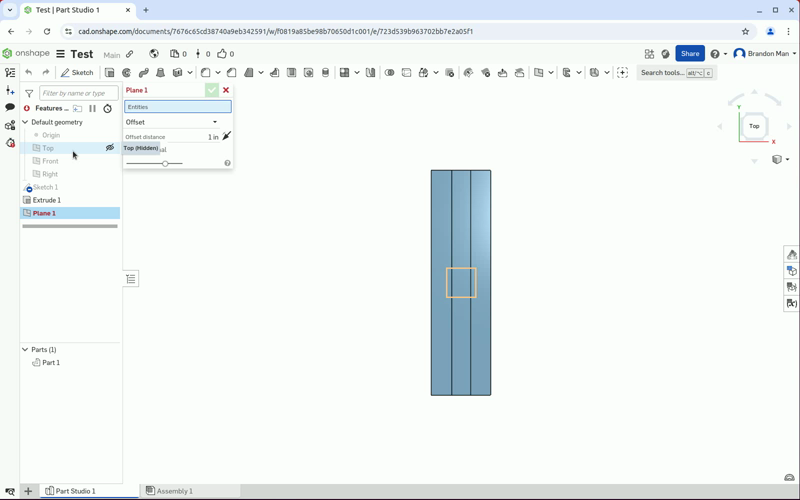
click(73, 150)
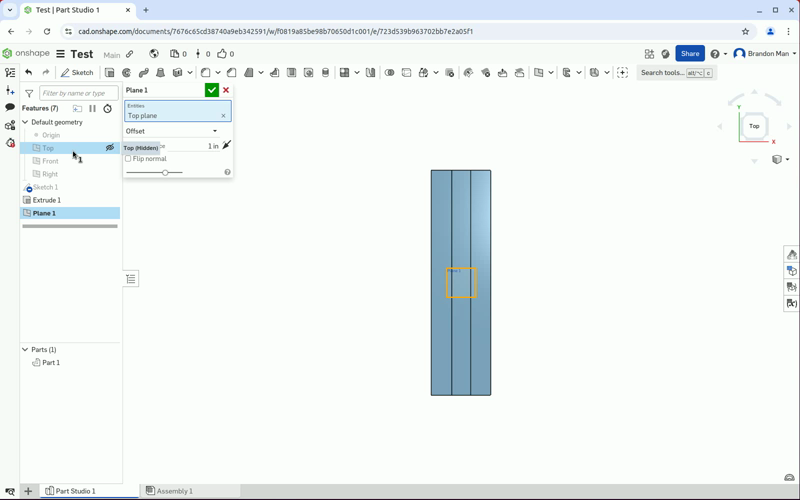
key(tab, 2)
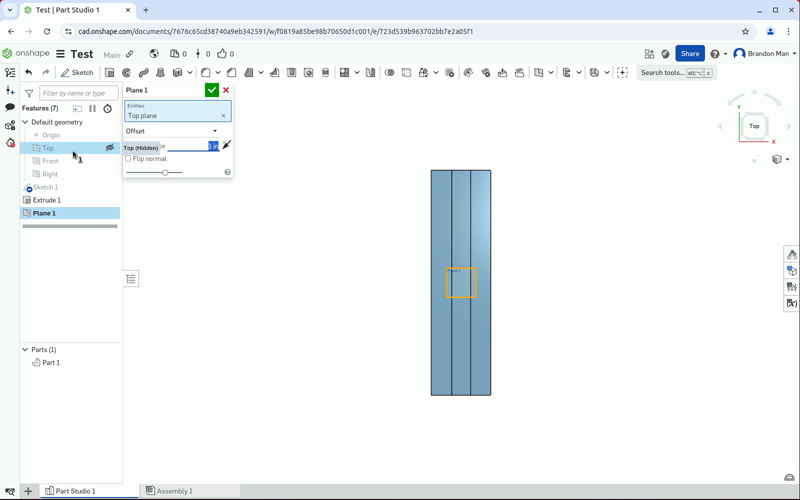
text(3.605)
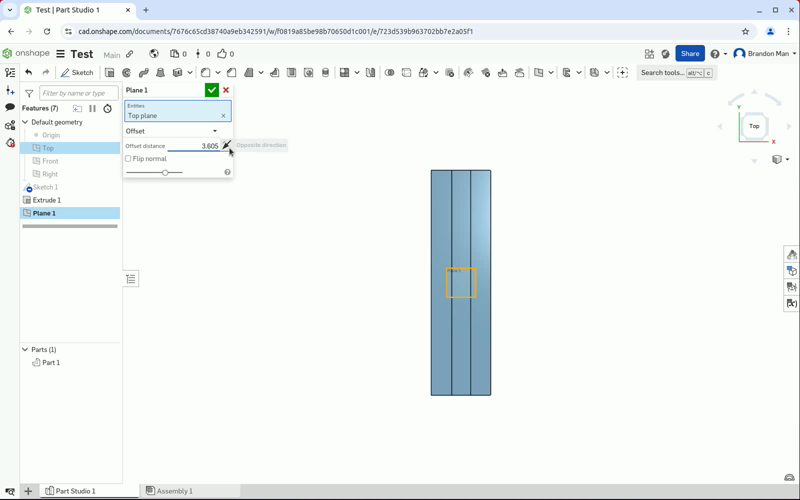
mouse_move(229, 147)
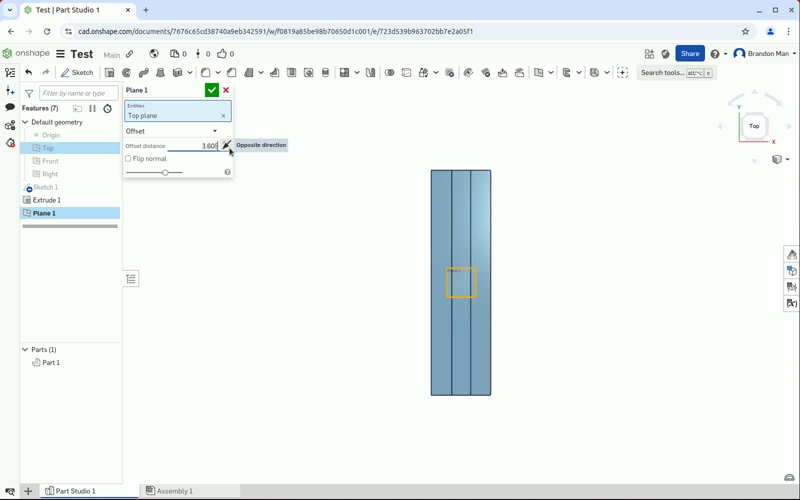
click(229, 147)
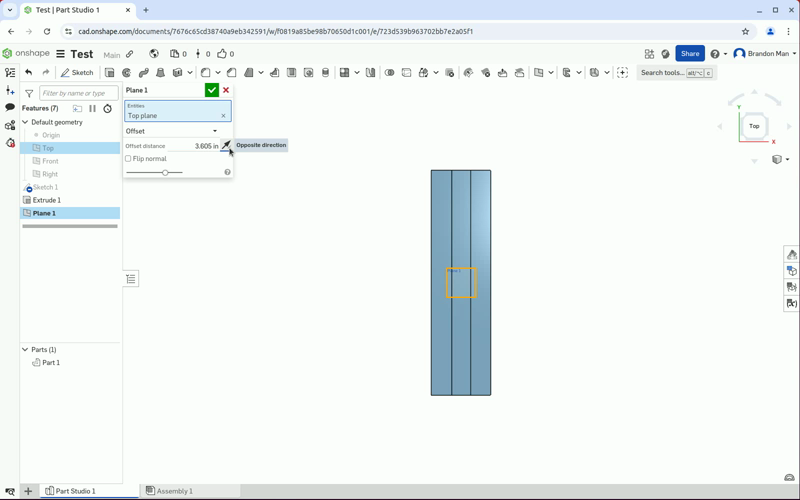
key(enter, 2)
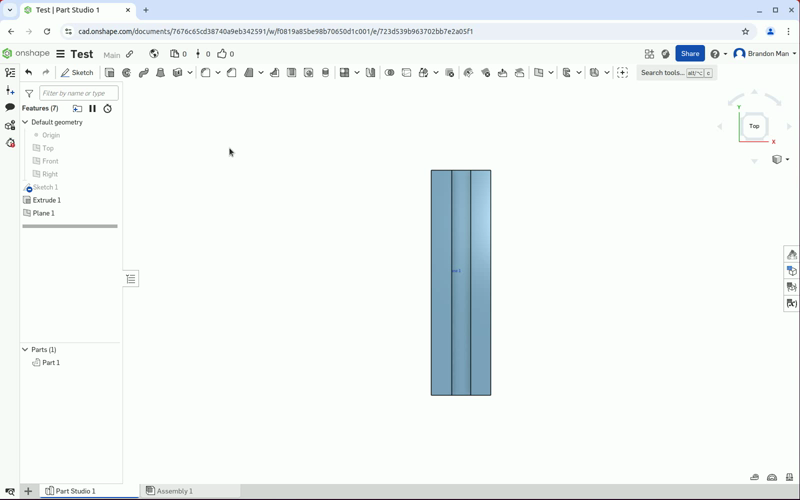
key(shift+s)
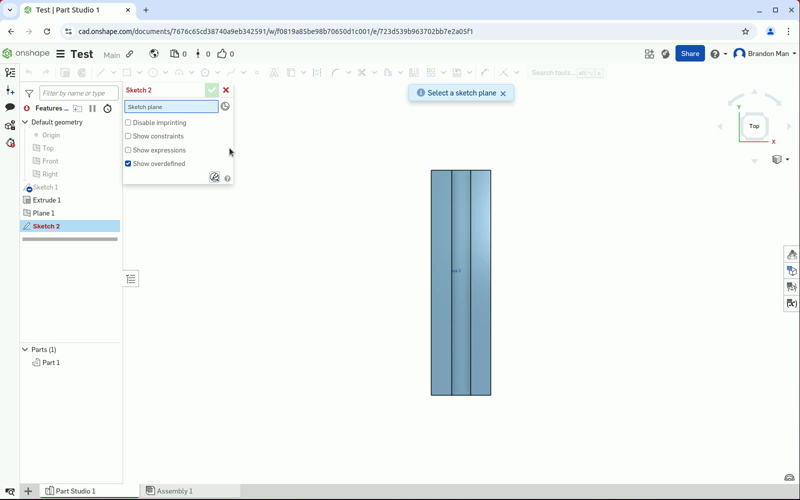
mouse_move(73, 215)
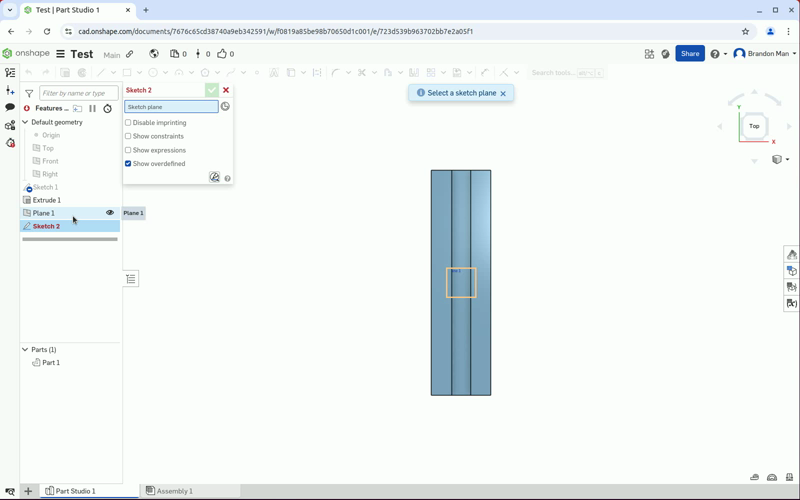
click(73, 215)
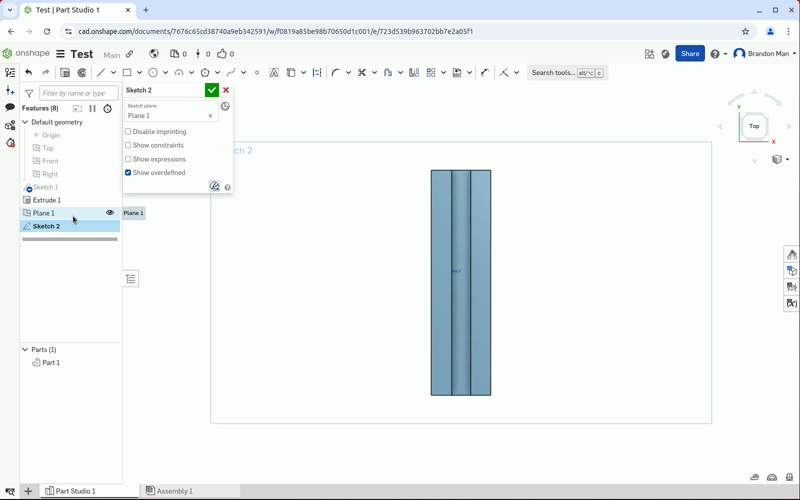
mouse_move(73, 352)
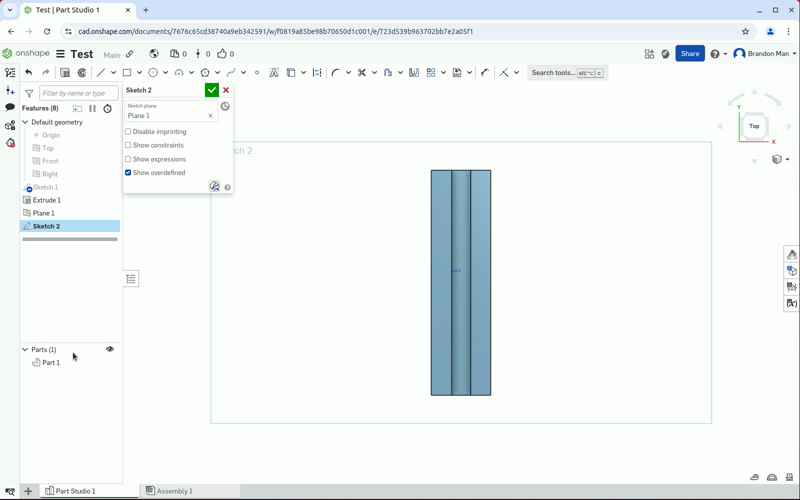
key(y)
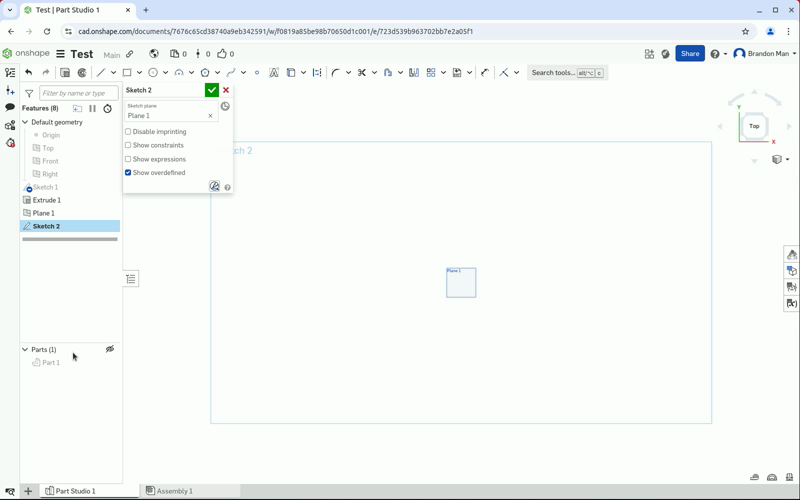
key(c)
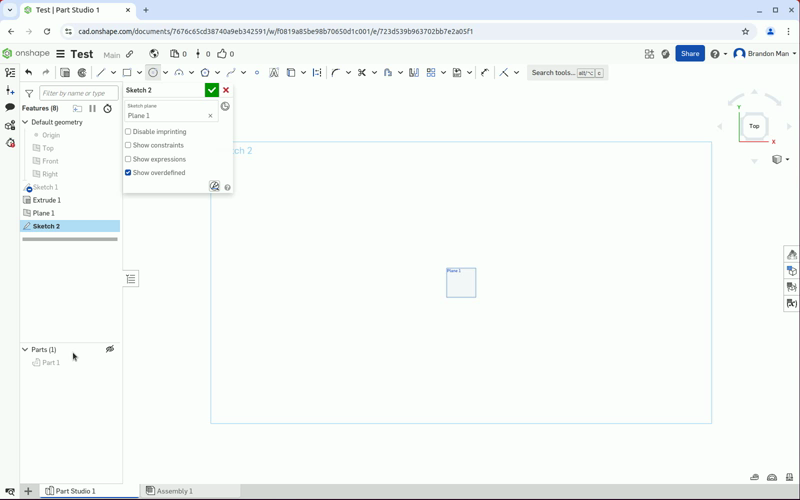
key_down(shift)
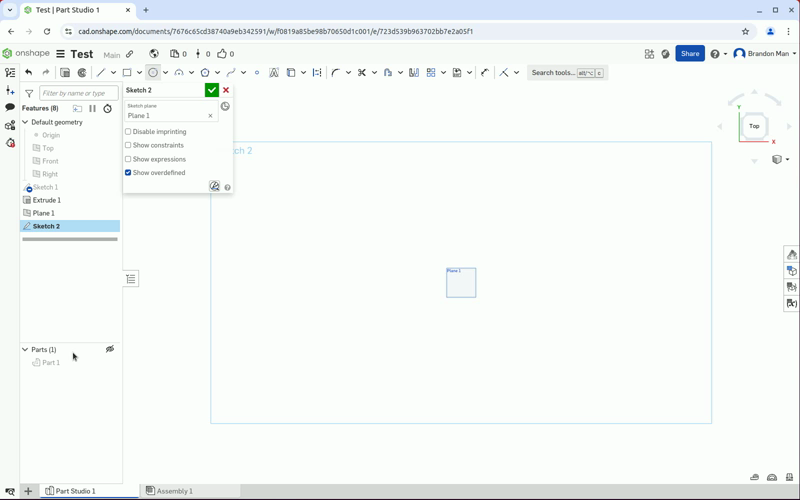
mouse_move(461, 266)
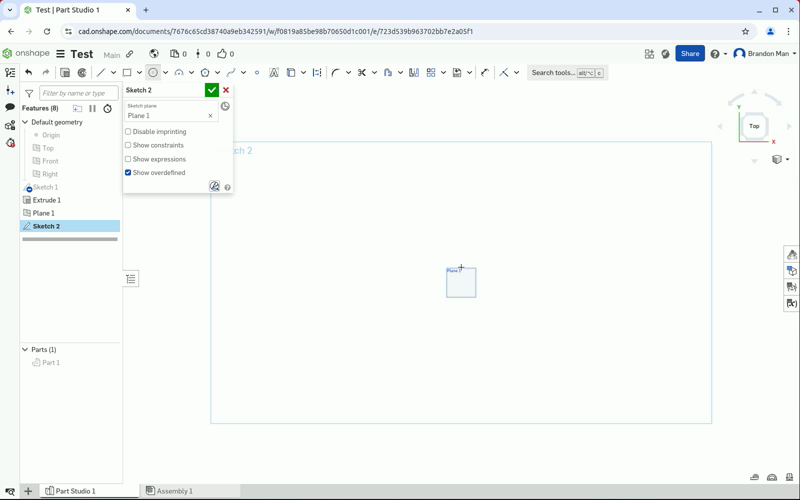
click(461, 266)
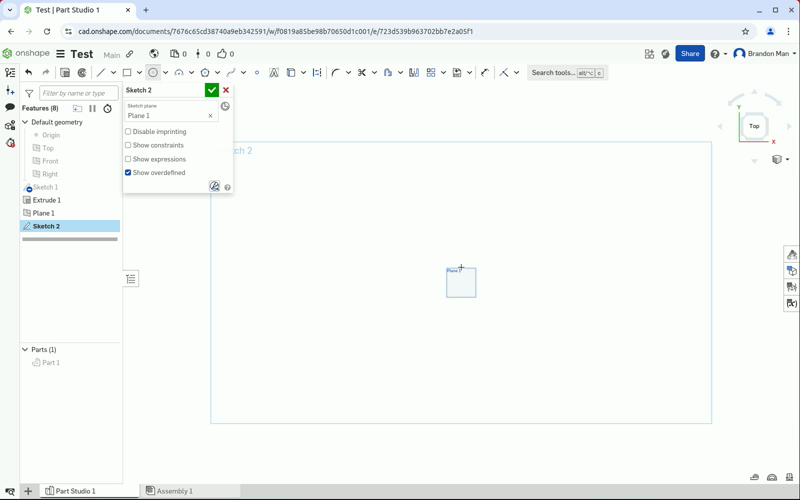
key_up(shift)
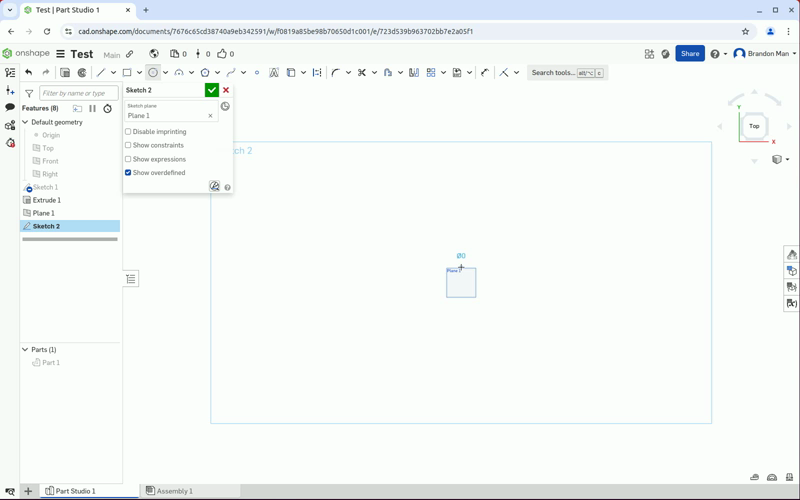
mouse_move(467, 266)
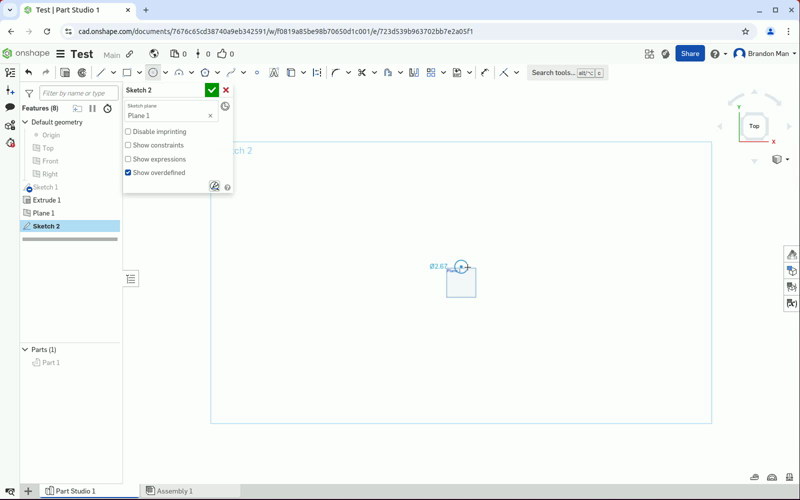
click(467, 266)
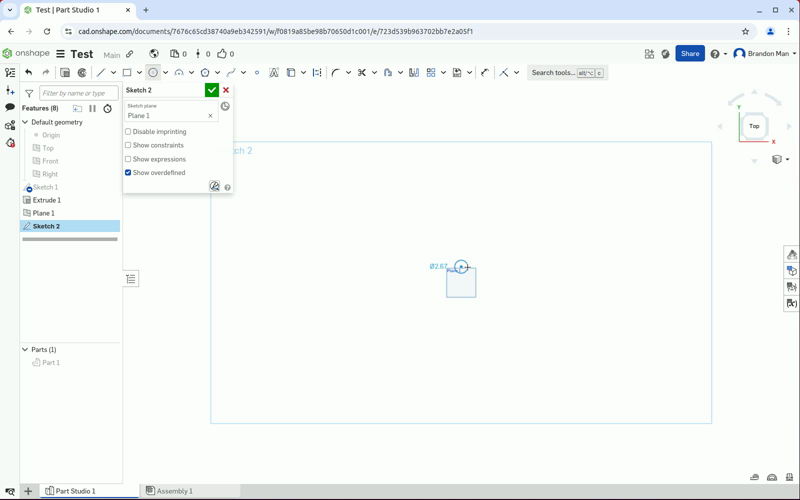
key(esc)
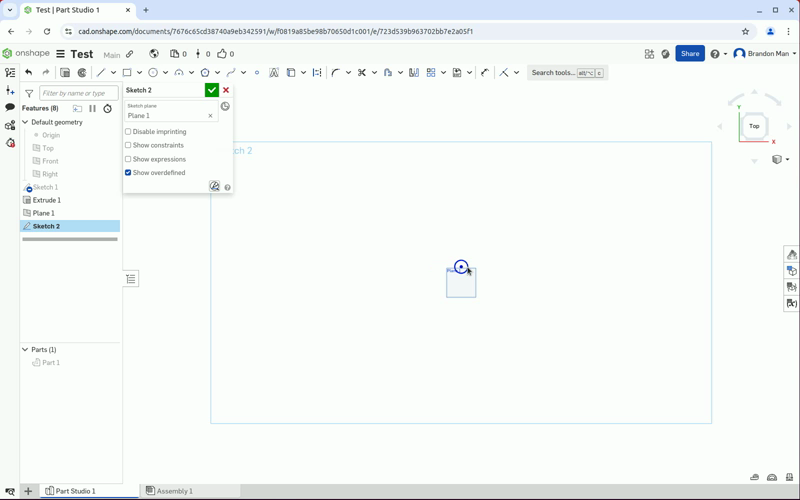
mouse_move(464, 264)
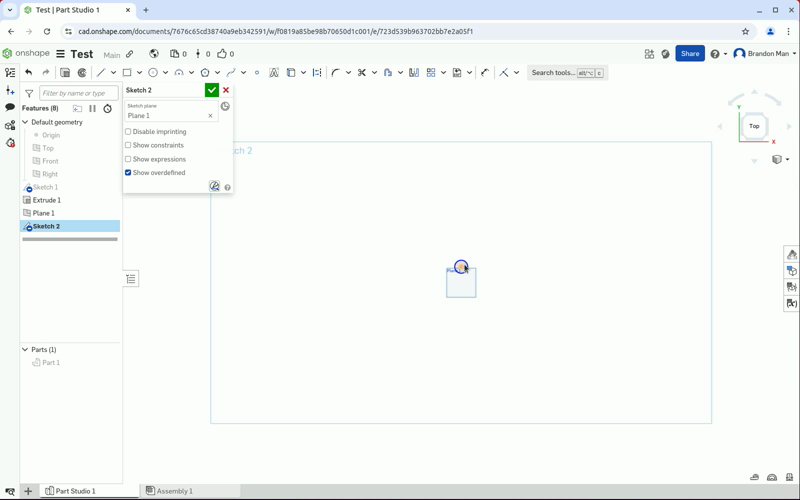
scroll(6)
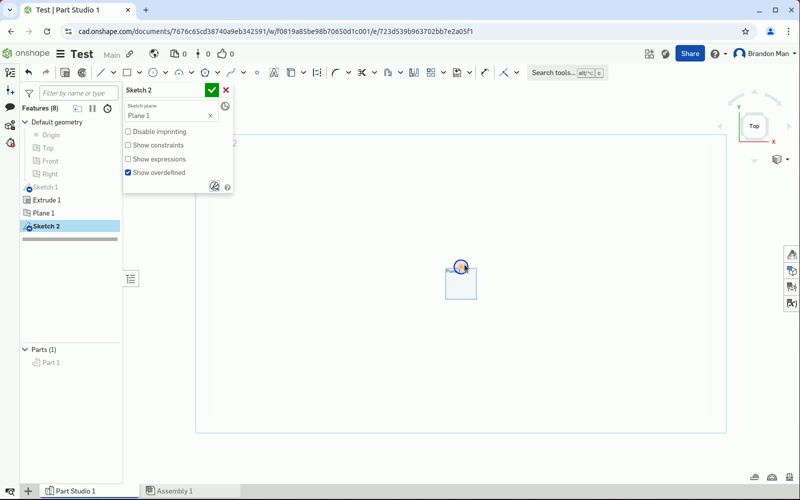
scroll(6)
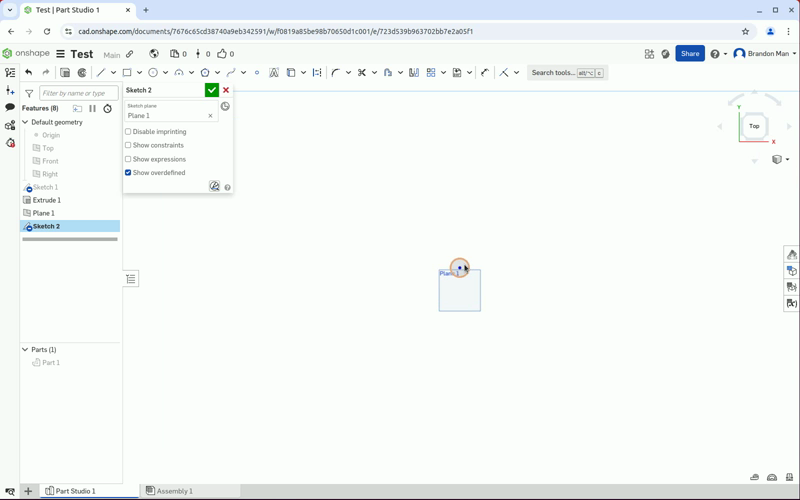
scroll(6)
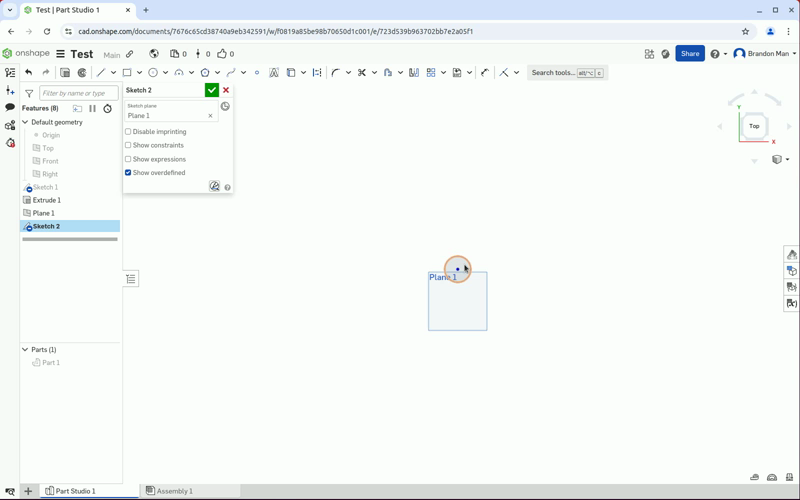
scroll(6)
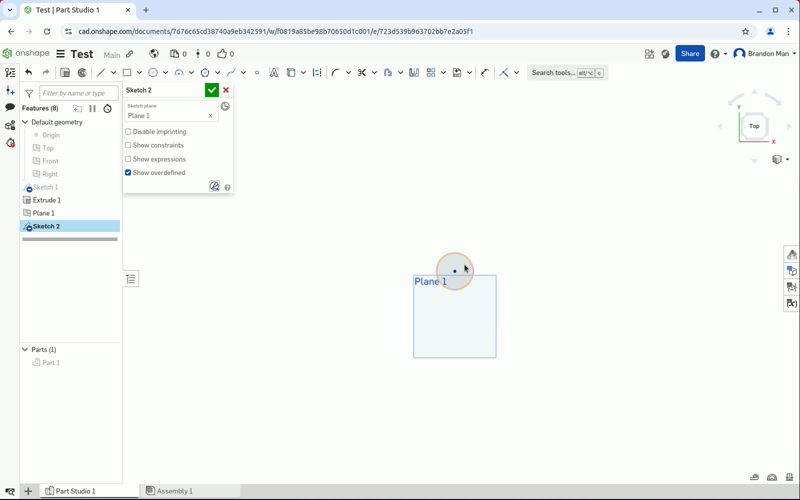
scroll(6)
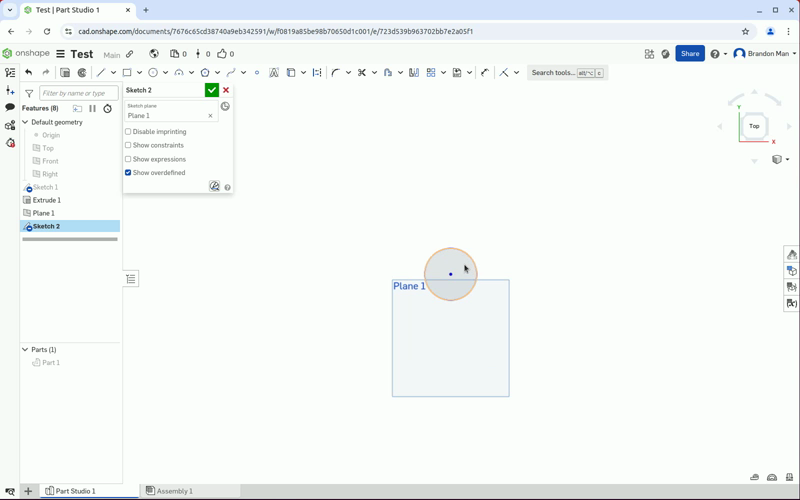
scroll(6)
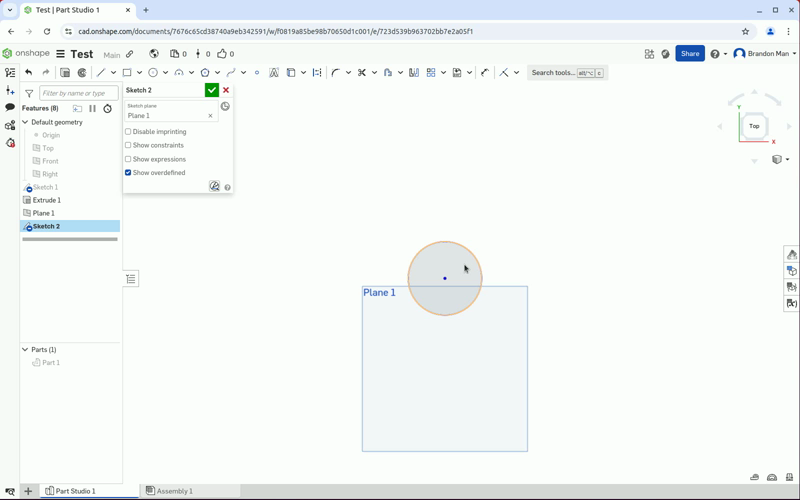
scroll(6)
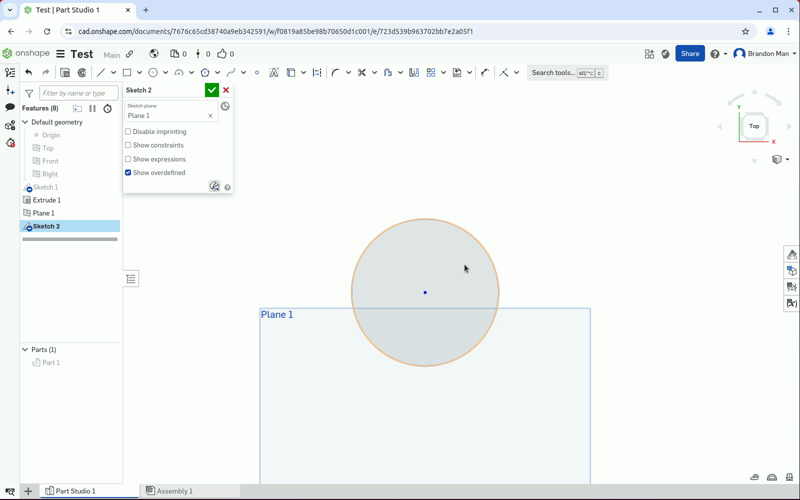
click(464, 264)
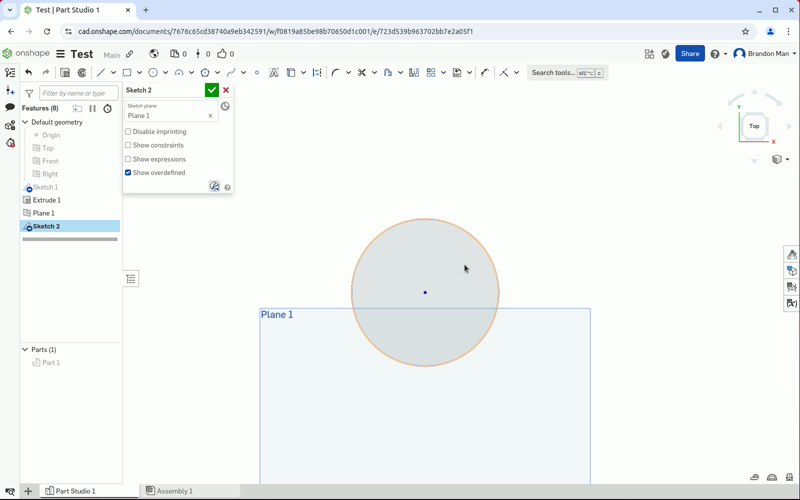
scroll(-6)
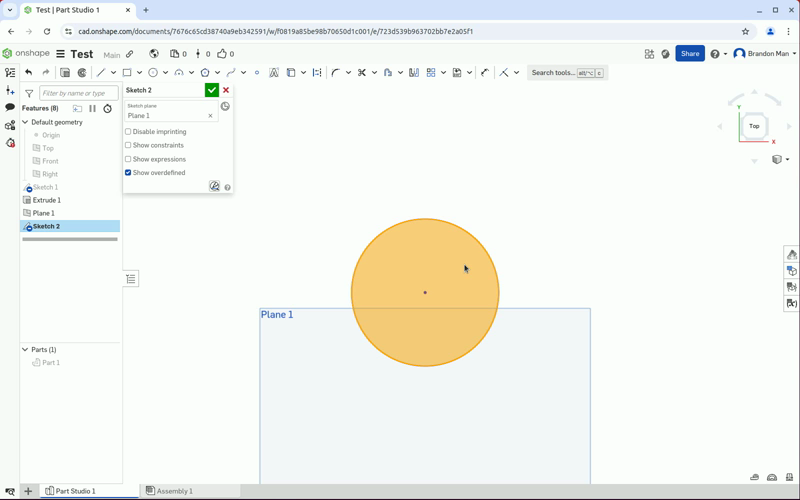
scroll(-6)
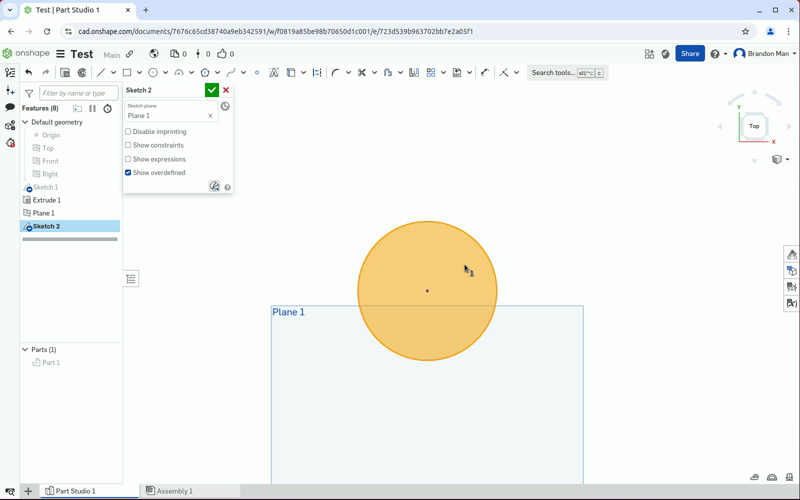
scroll(-6)
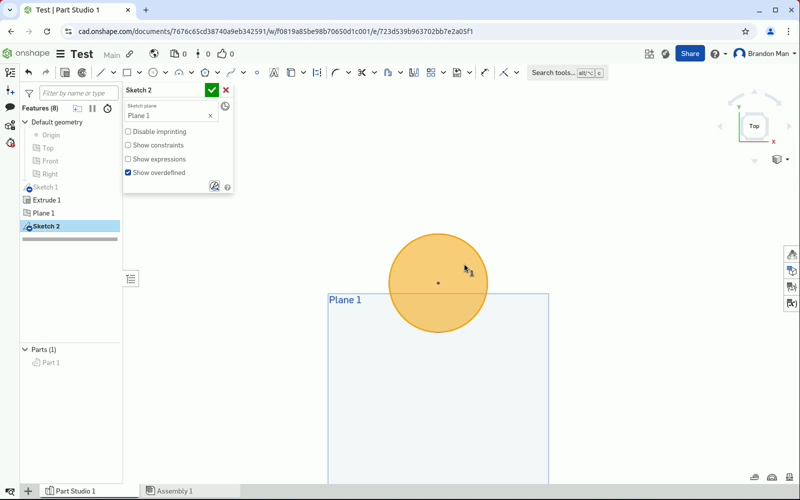
scroll(-6)
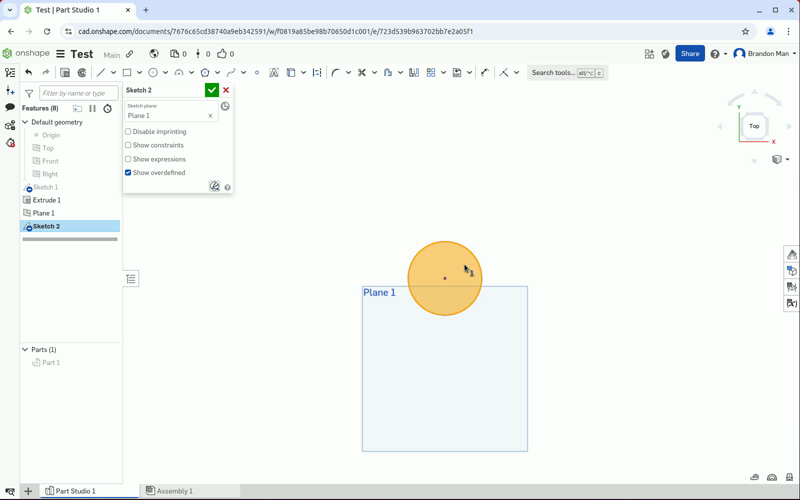
scroll(-6)
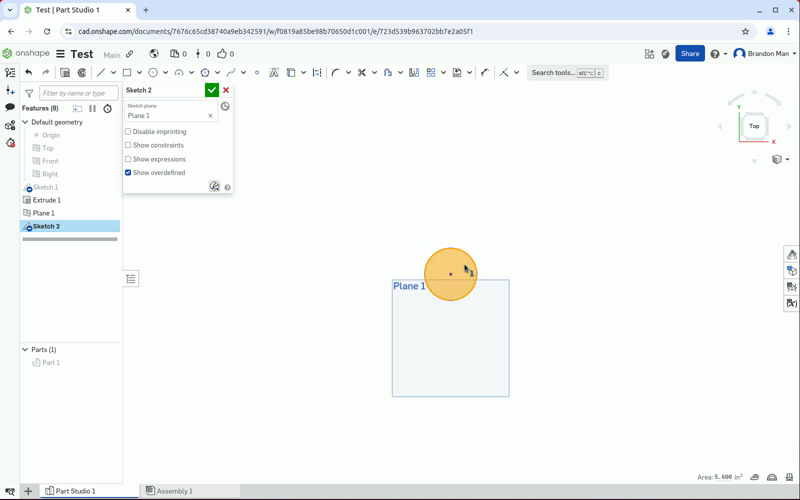
scroll(-6)
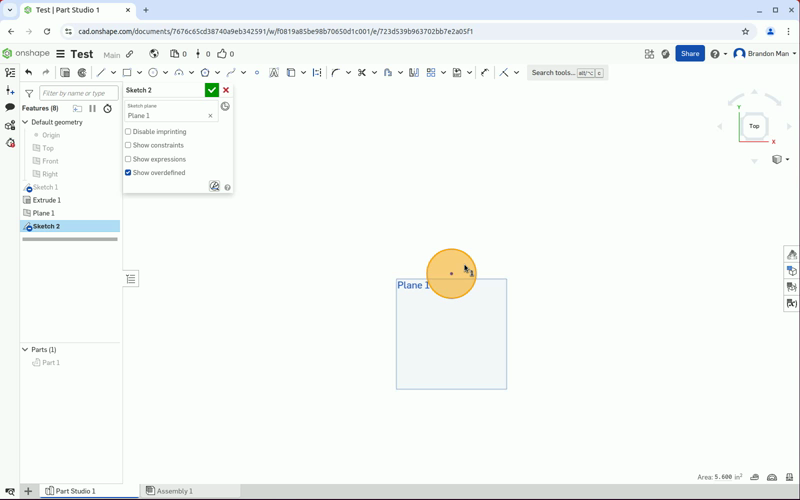
scroll(-6)
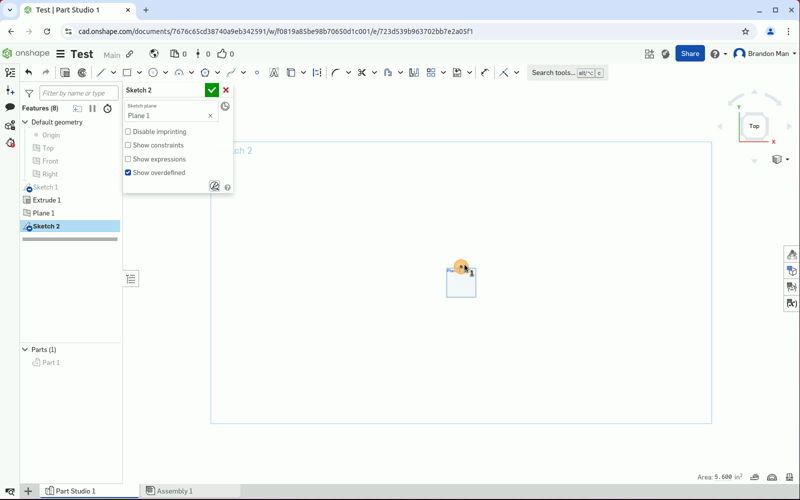
mouse_move(73, 352)
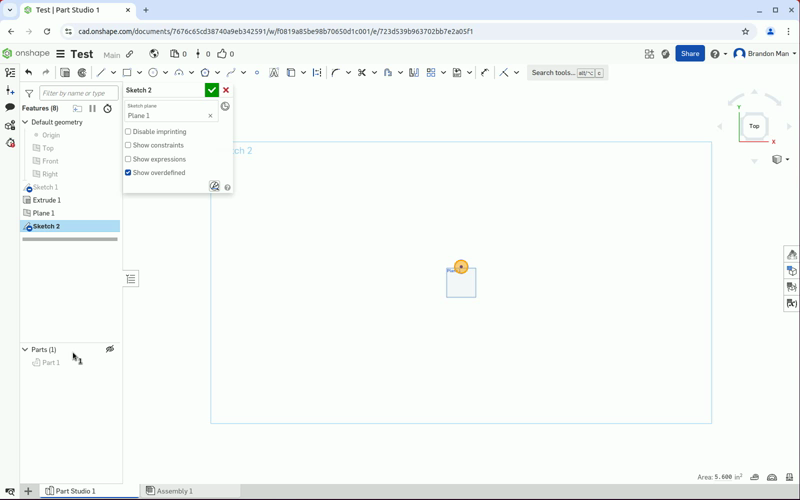
key(shift+y)
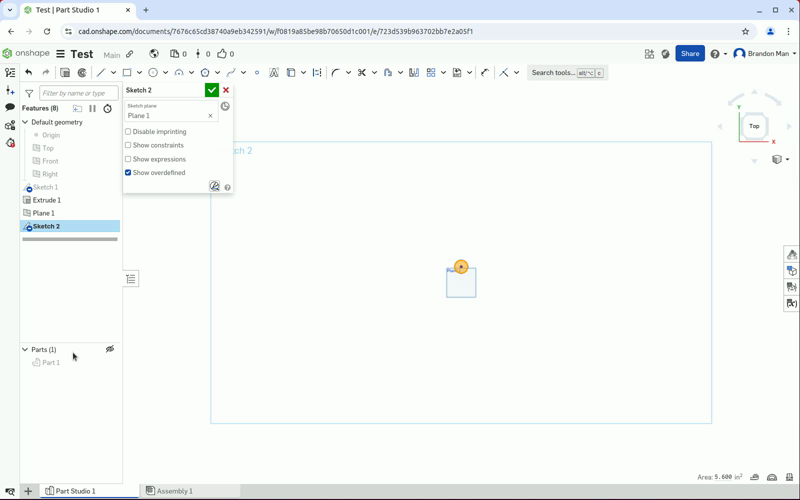
key(shift+e)
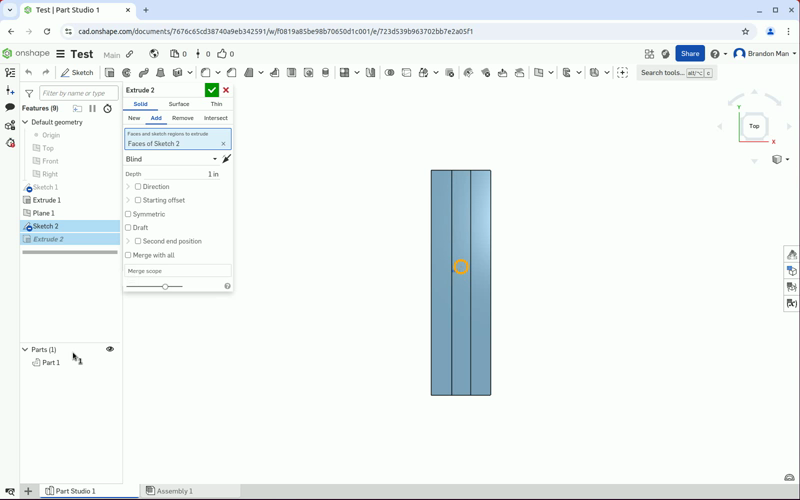
mouse_move(143, 106)
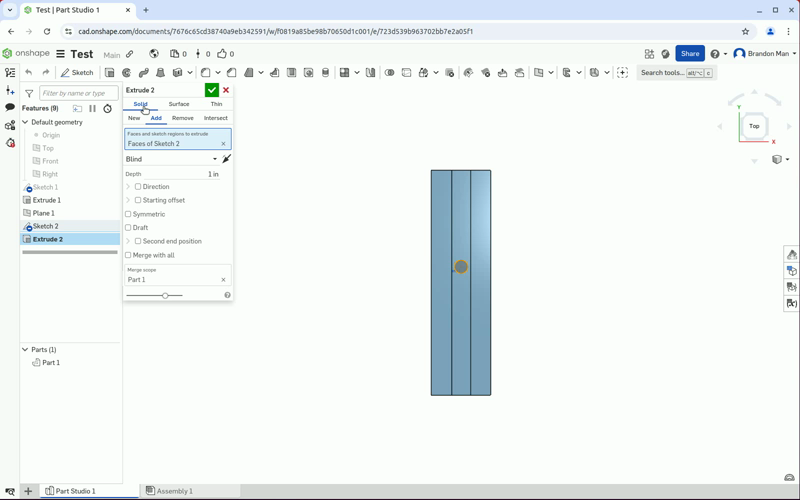
click(143, 106)
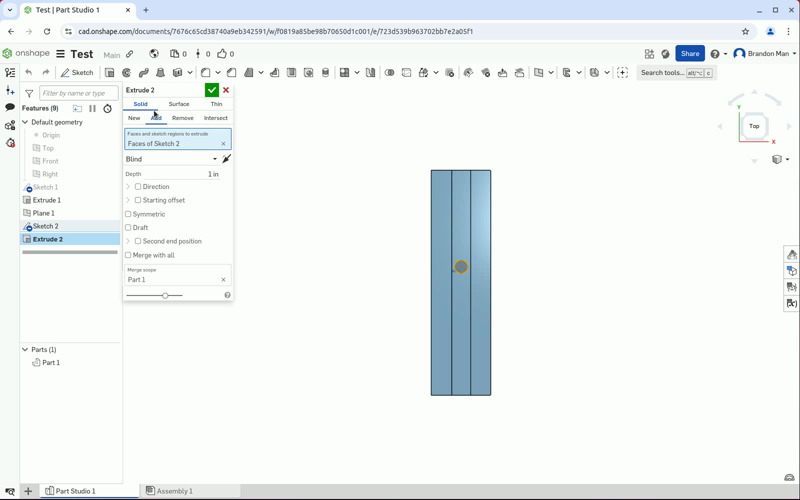
mouse_move(186, 120)
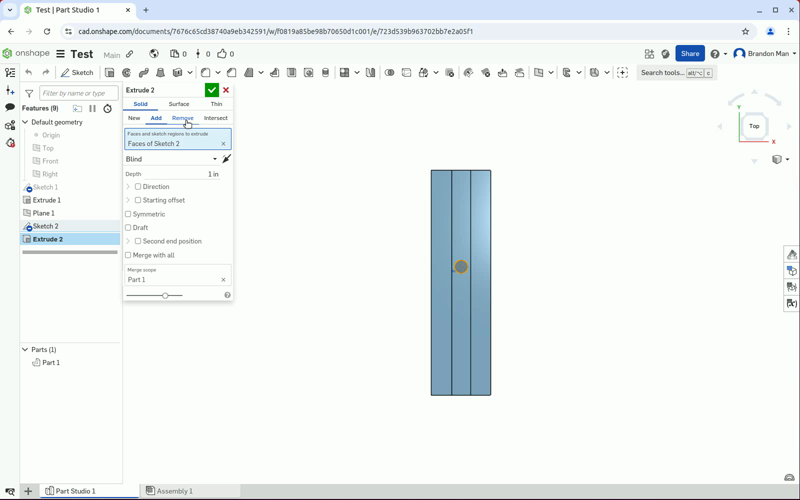
click(186, 120)
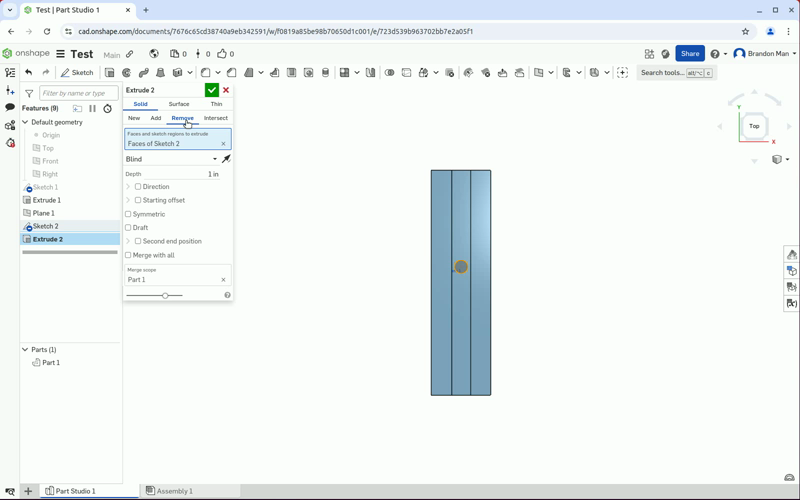
key(tab, 4)
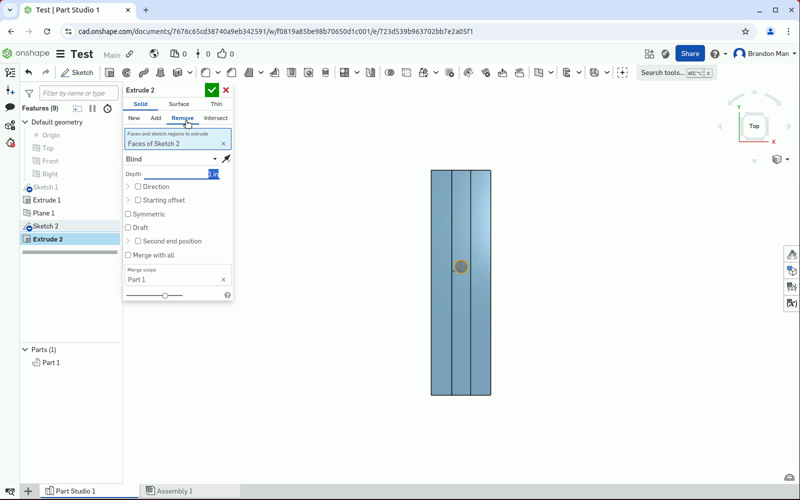
text(19.257)
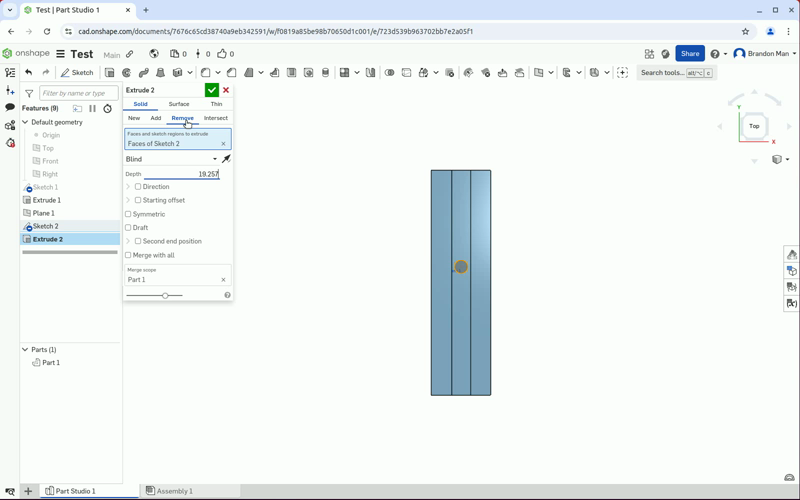
key(tab, 6)
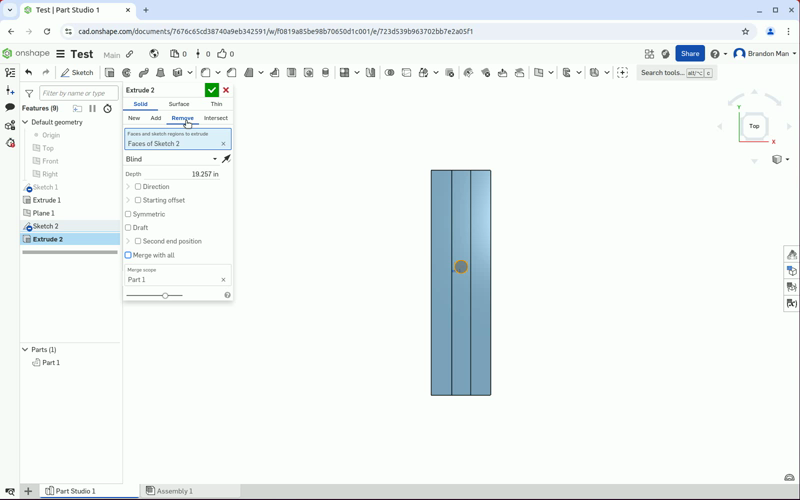
key(space)
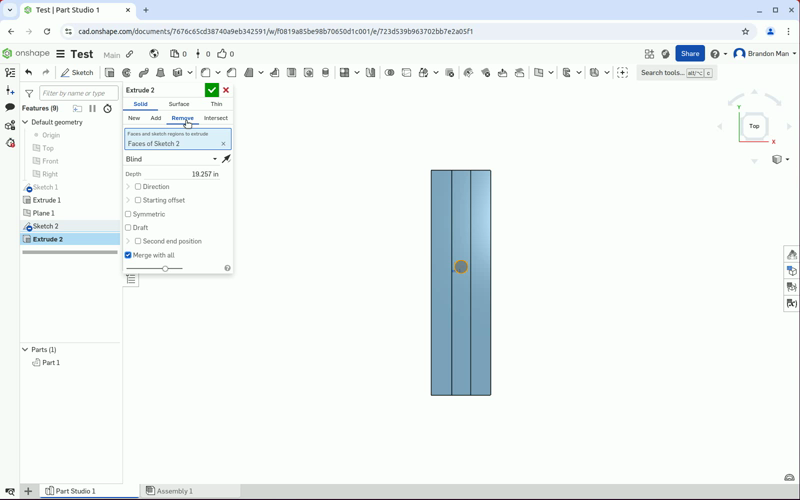
key(enter)
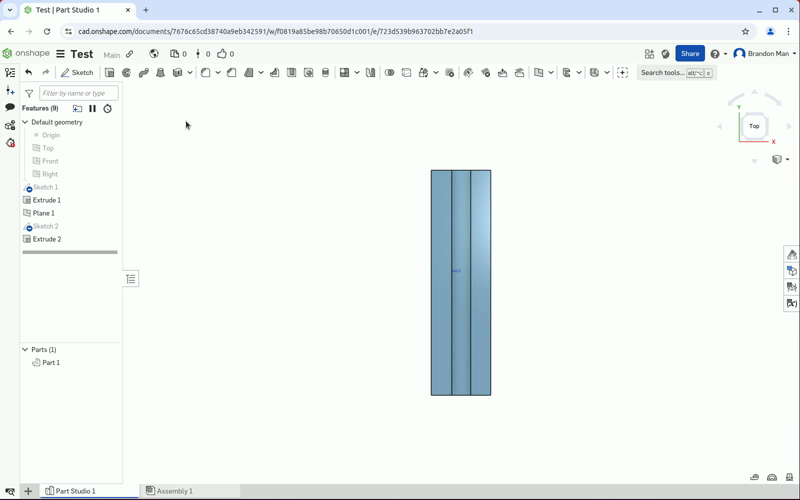
key(shift+h)
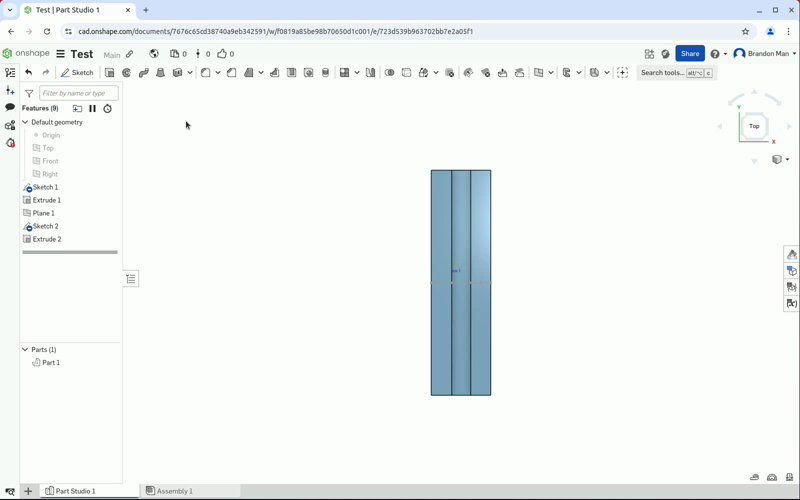
key(shift+h)
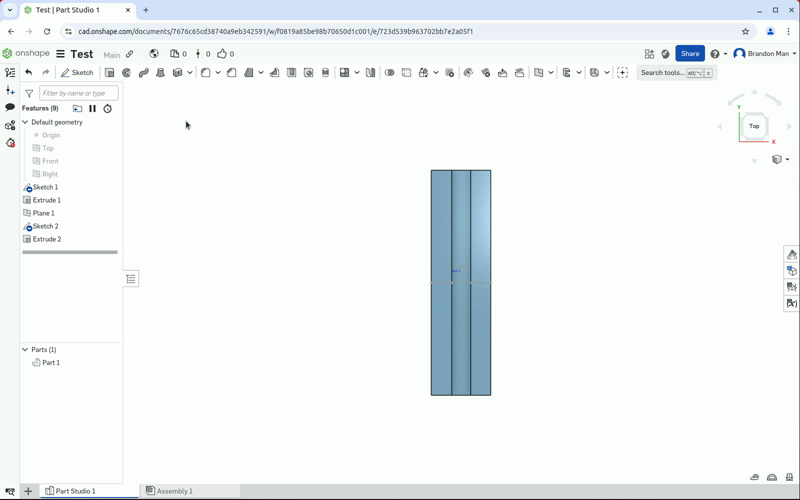
key(shift+7)
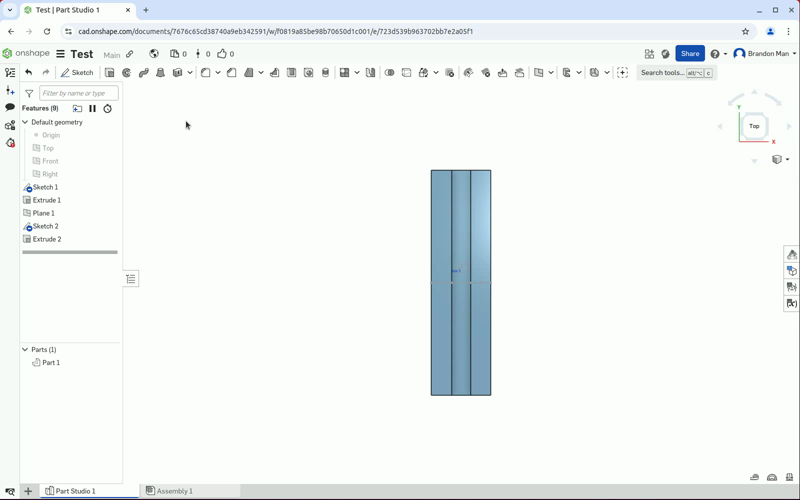
key(up, 3)
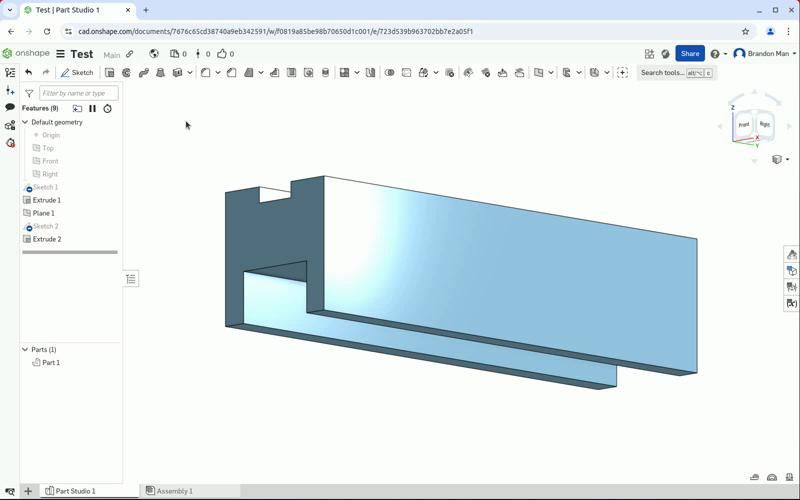
key(left, 3)
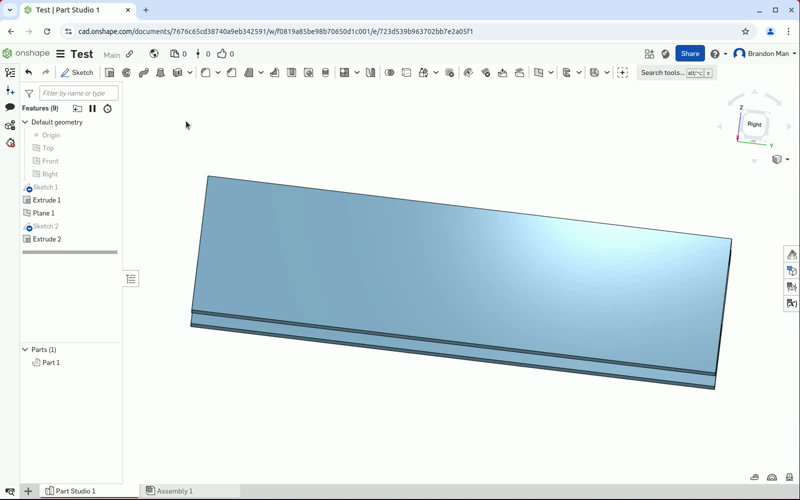
key(right, 3)
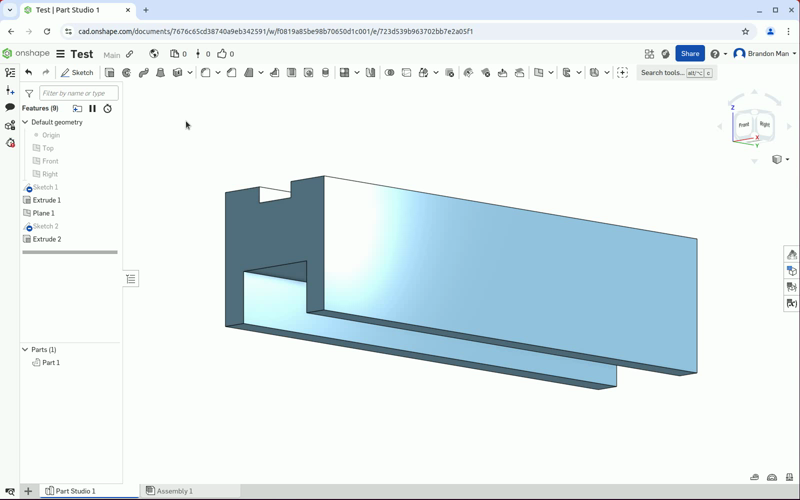
key(down, 3)
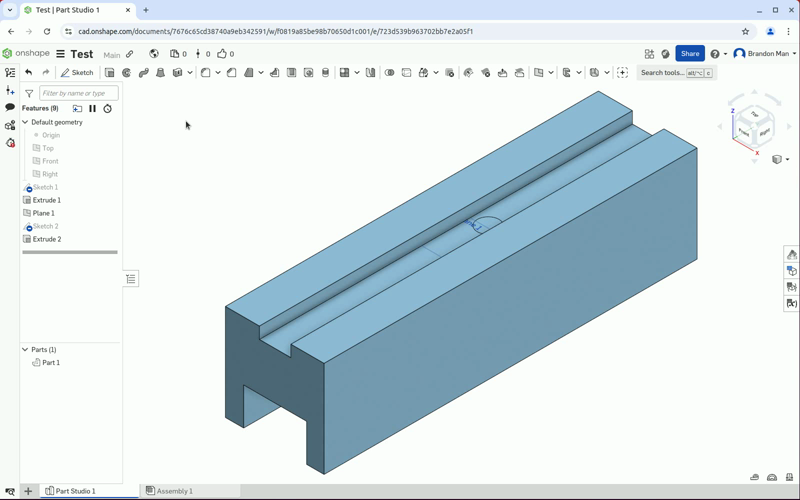
mouse_move(73, 189)
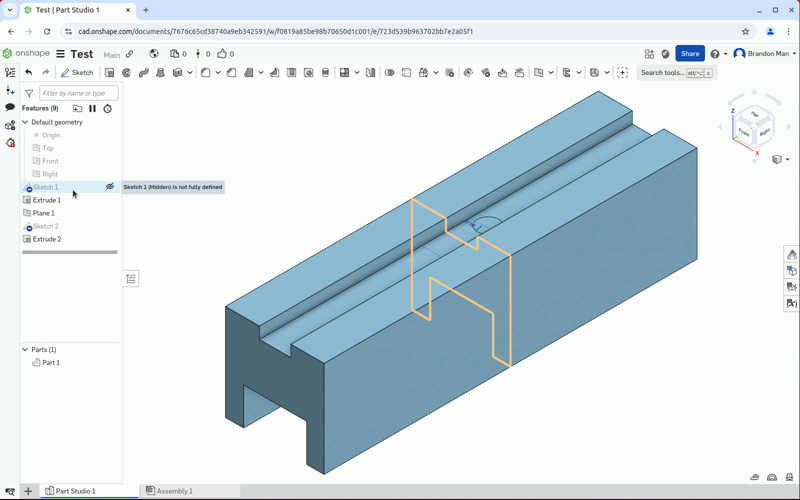
click(73, 189)